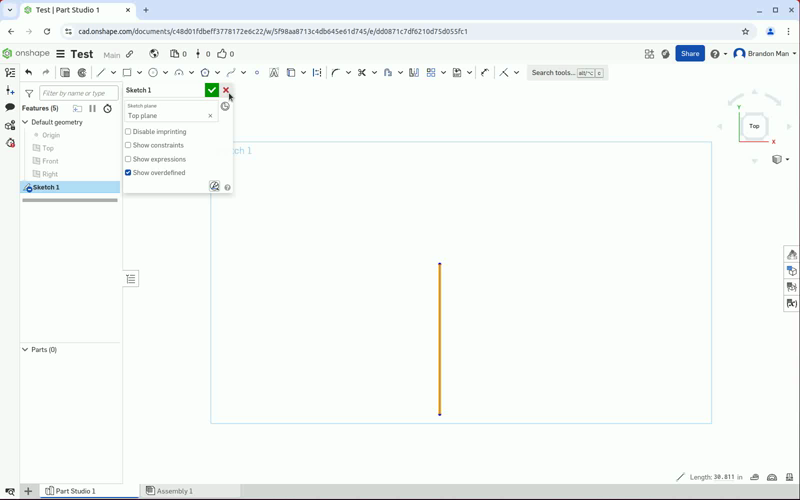
key(shift+h)
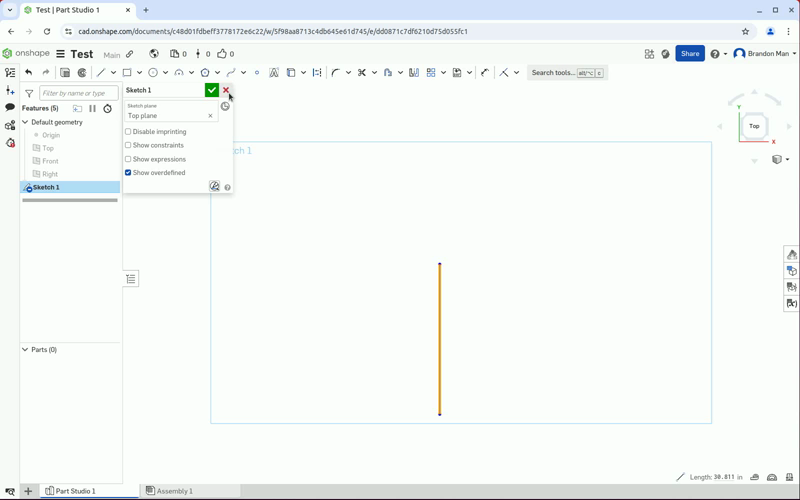
key(shift+s)
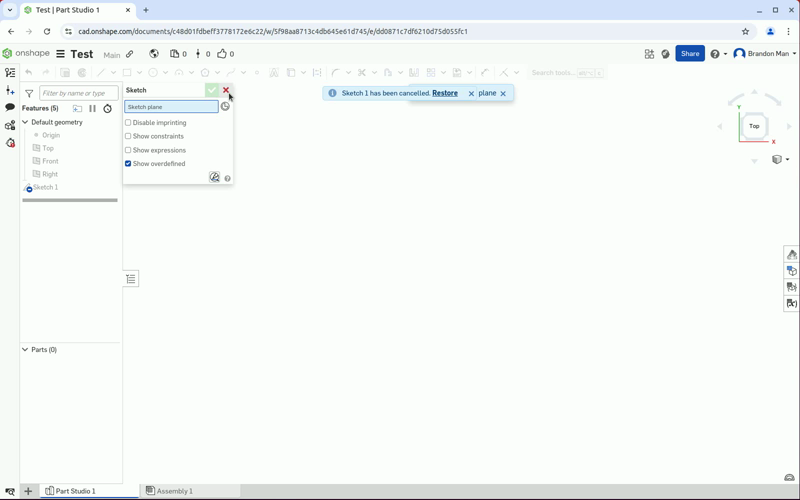
mouse_move(73, 150)
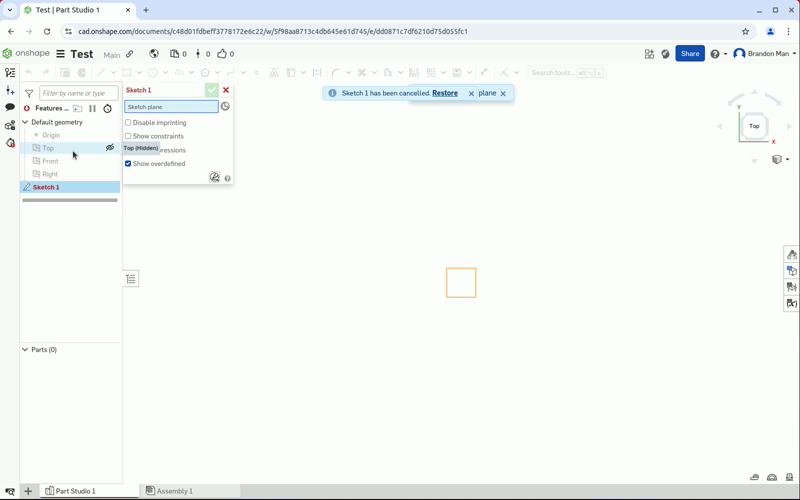
click(73, 150)
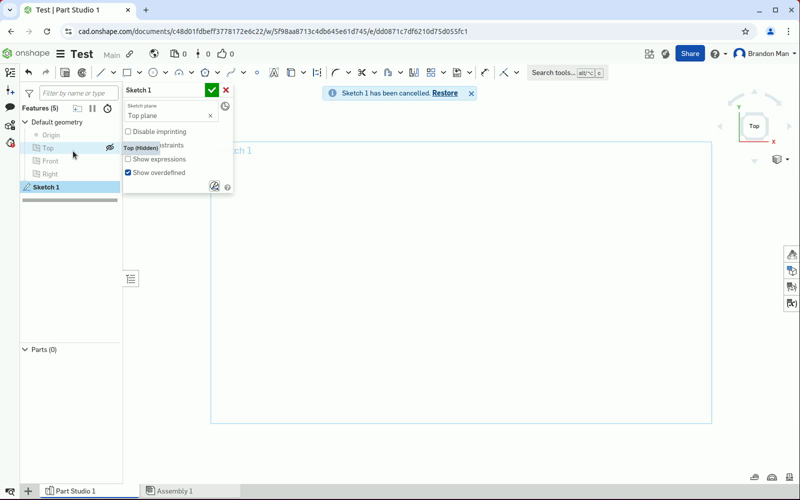
mouse_move(73, 352)
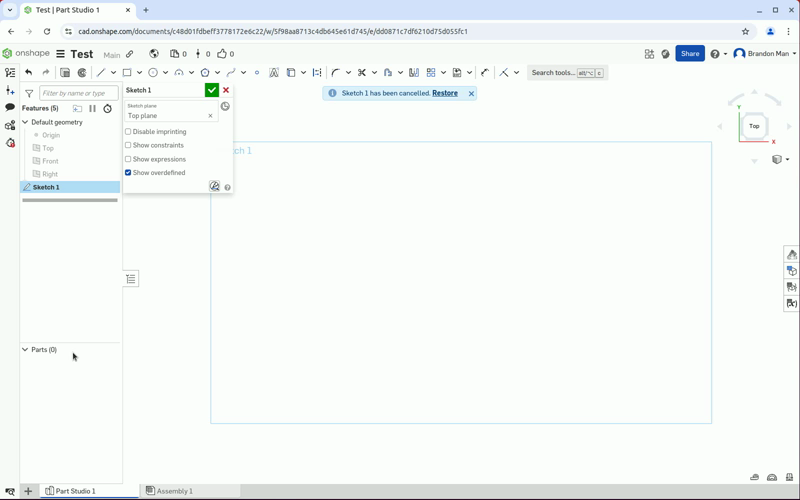
key(y)
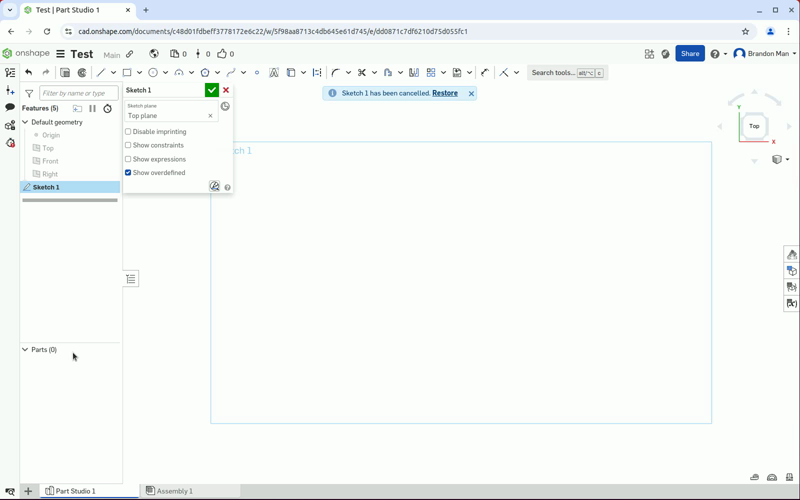
key(c)
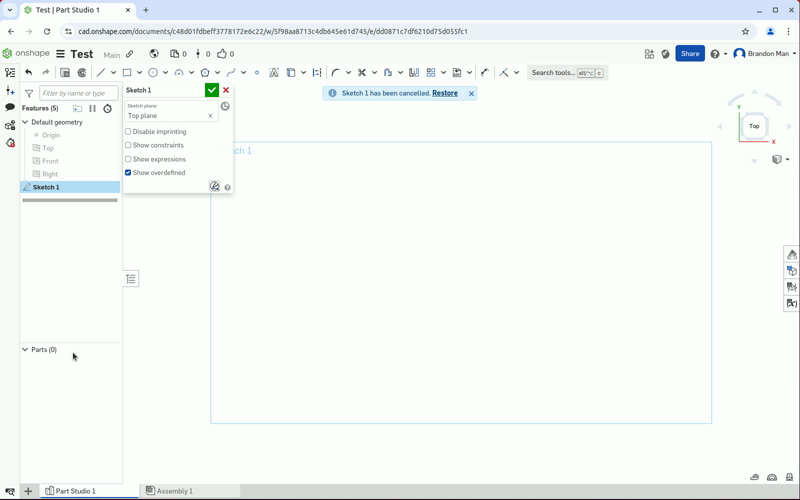
key_down(shift)
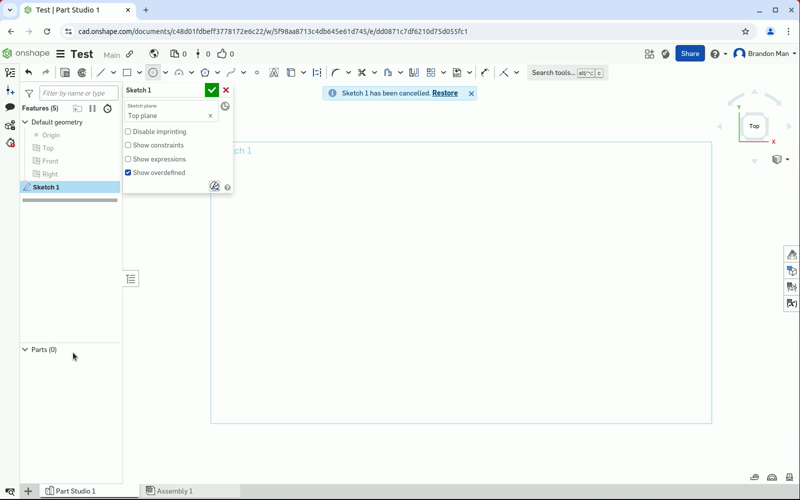
mouse_move(390, 204)
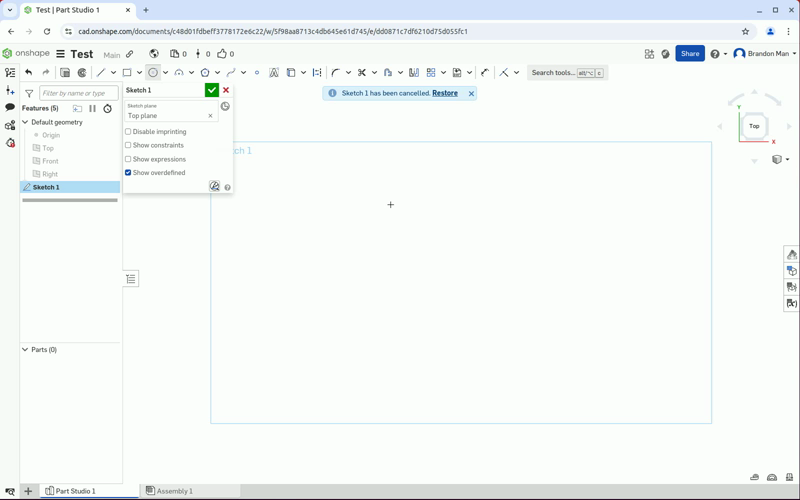
click(390, 204)
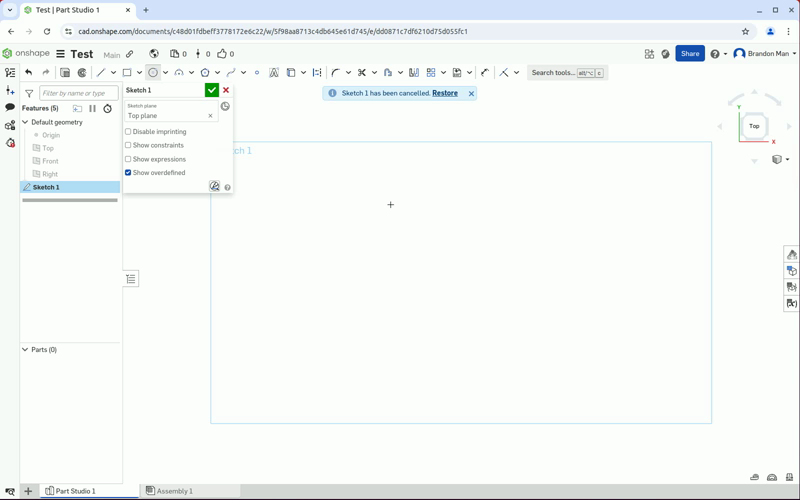
key_up(shift)
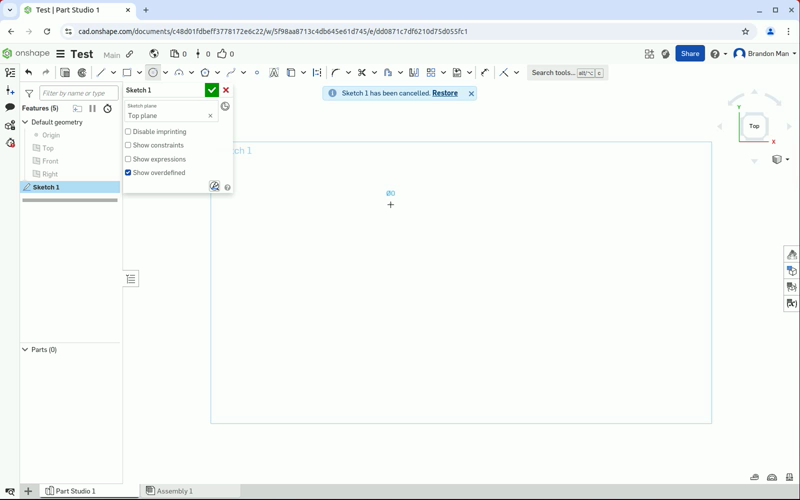
mouse_move(404, 204)
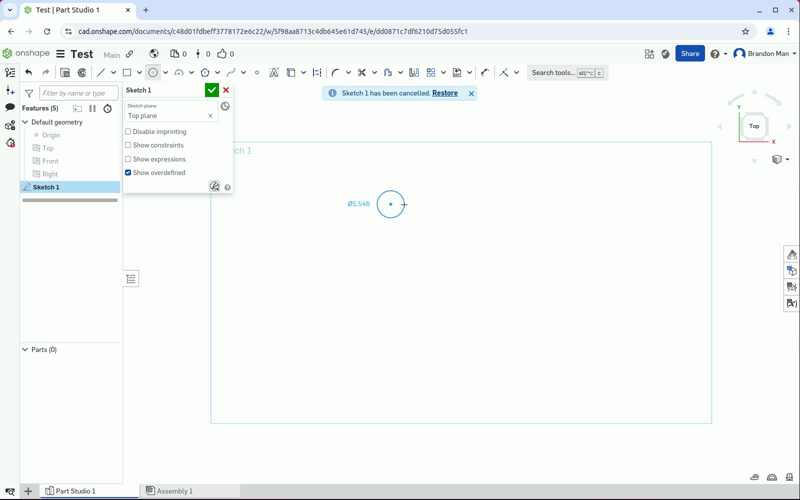
click(404, 204)
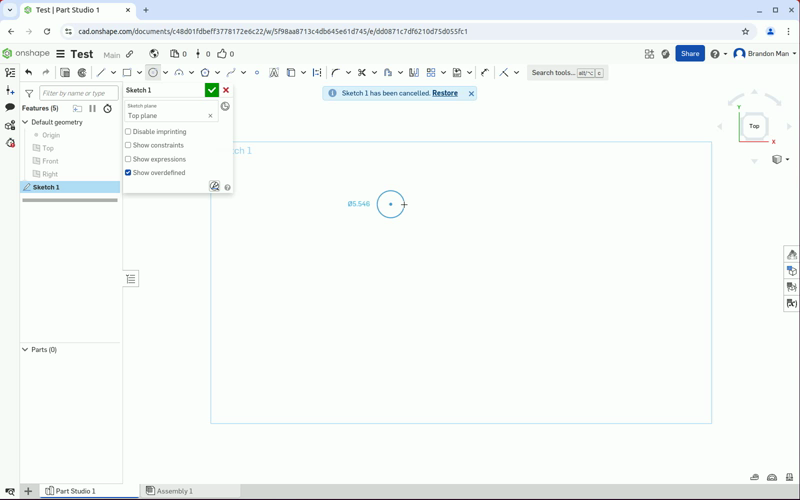
key(esc)
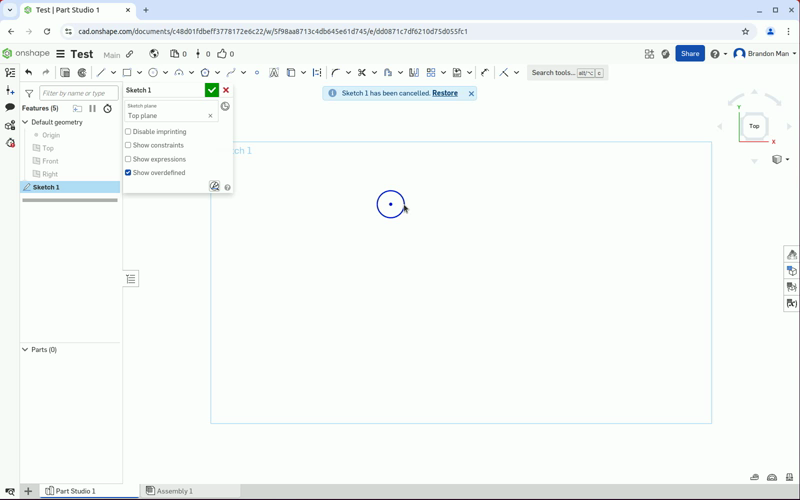
mouse_move(394, 197)
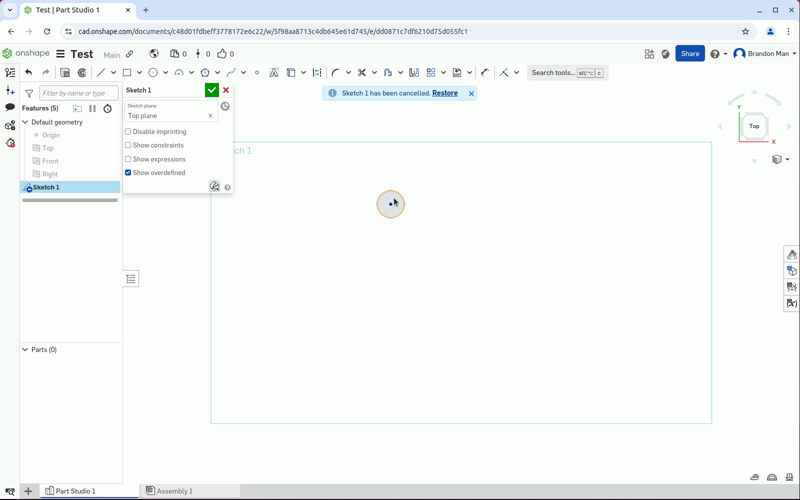
scroll(6)
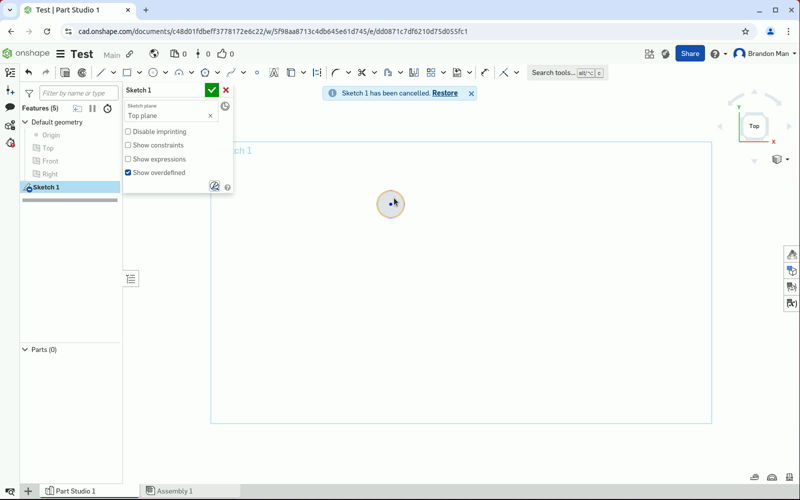
scroll(6)
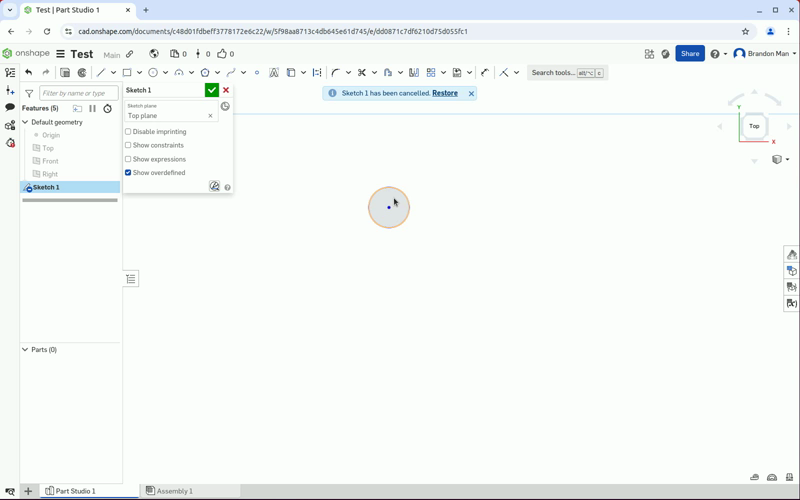
scroll(6)
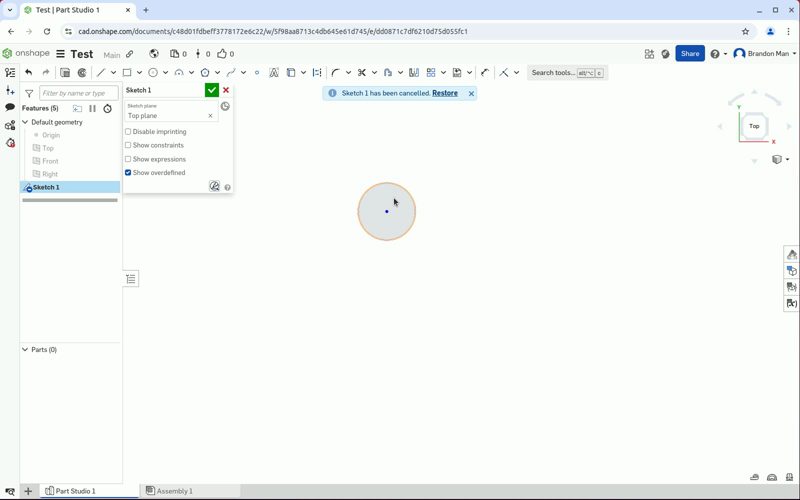
scroll(6)
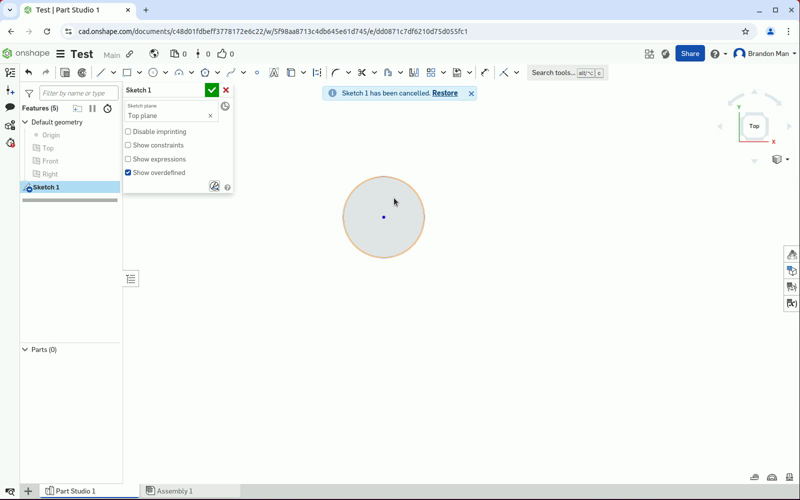
scroll(6)
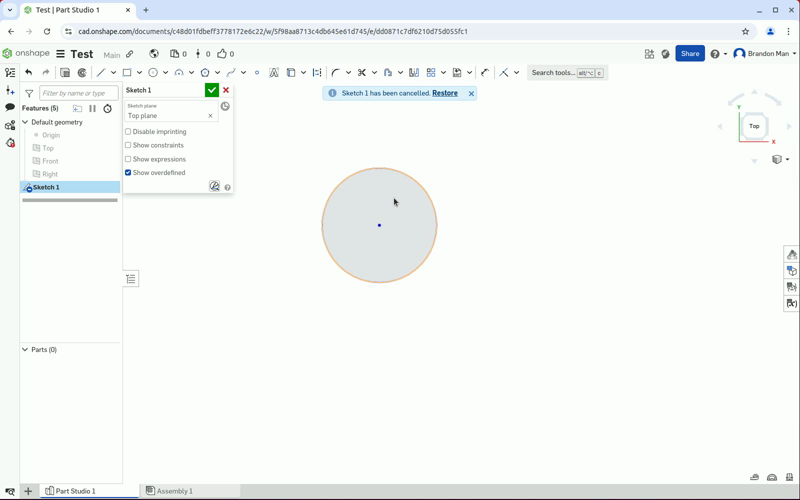
scroll(6)
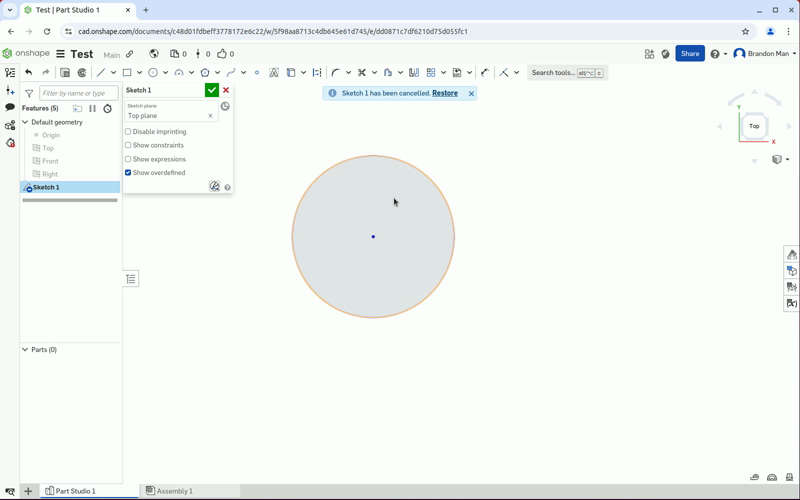
scroll(6)
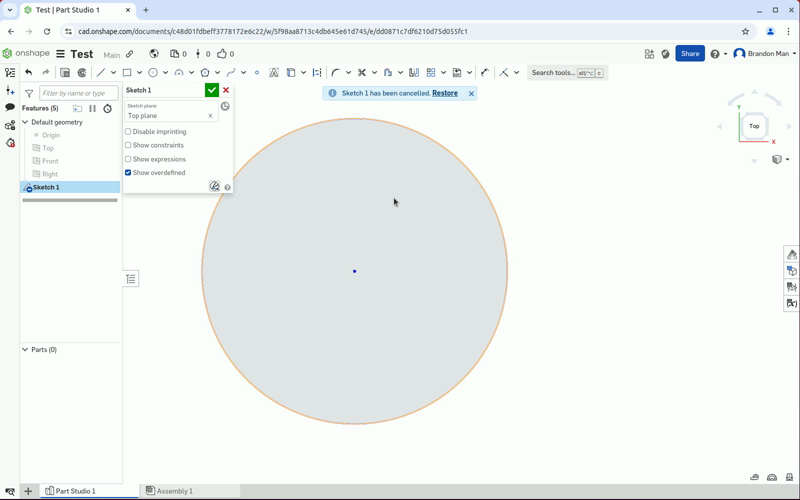
click(394, 197)
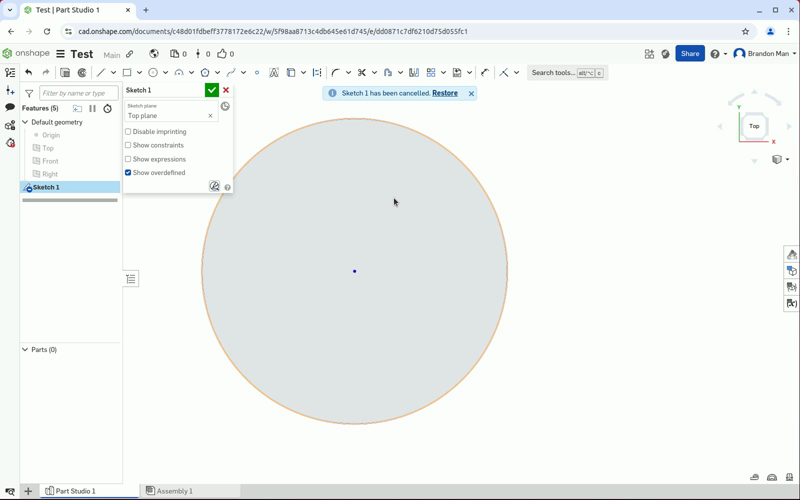
scroll(-6)
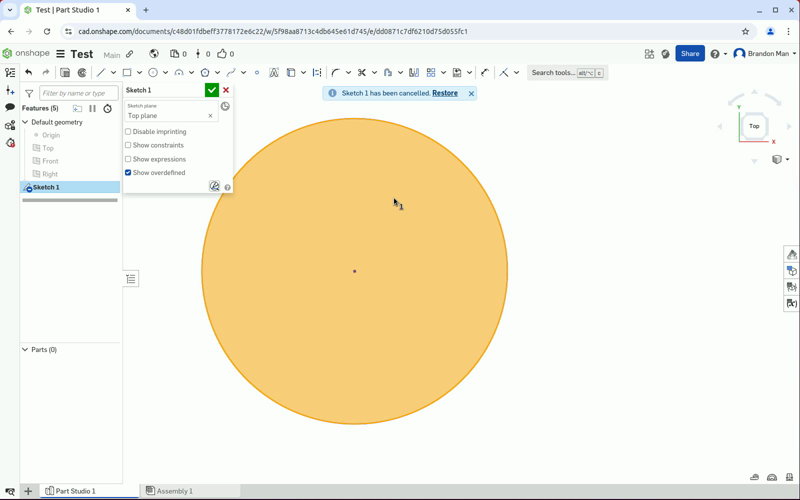
scroll(-6)
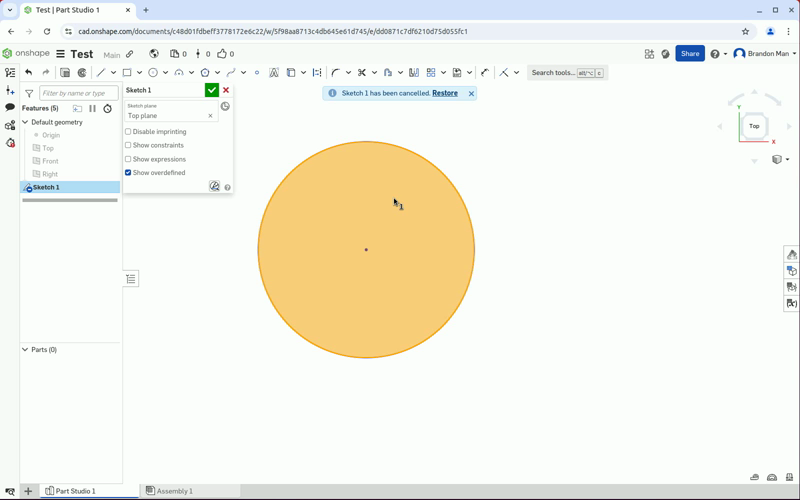
scroll(-6)
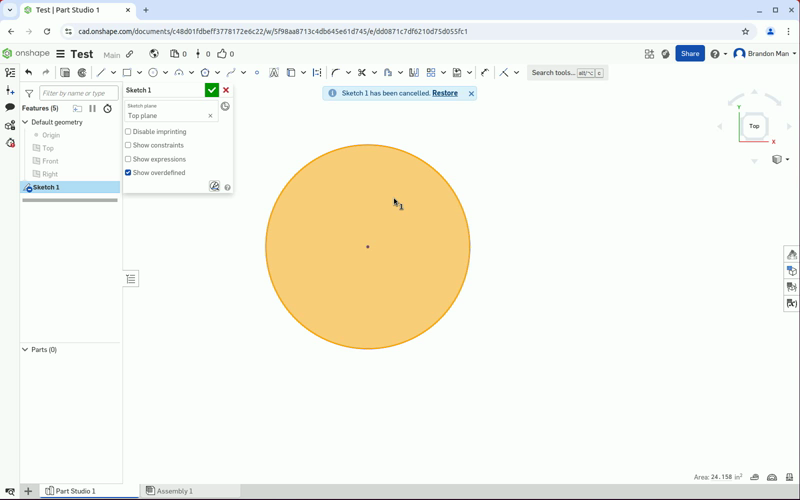
scroll(-6)
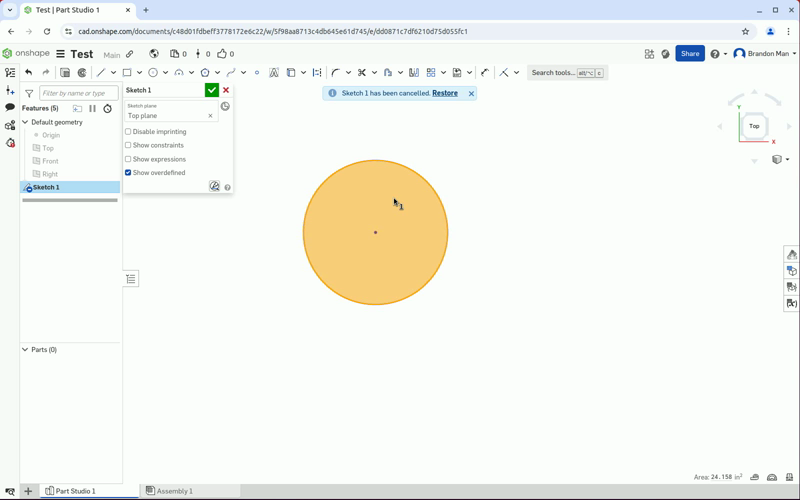
scroll(-6)
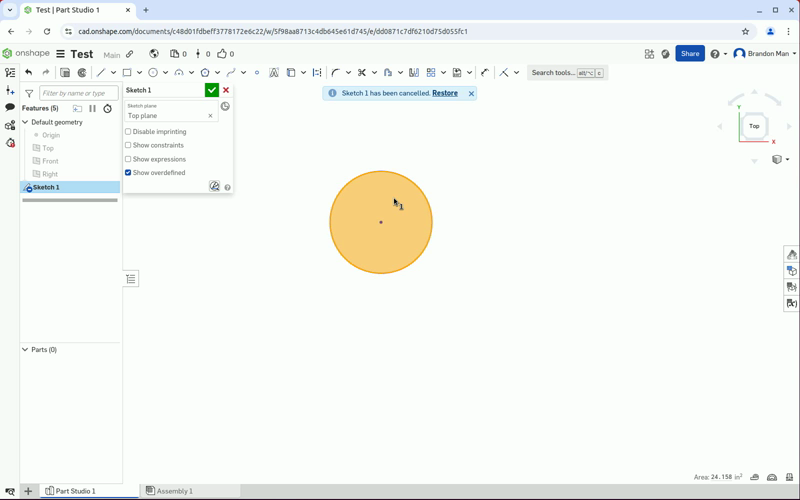
scroll(-6)
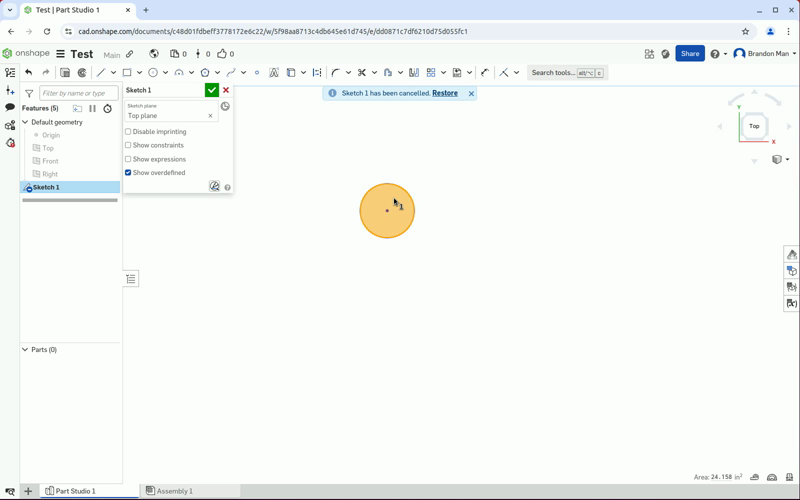
scroll(-6)
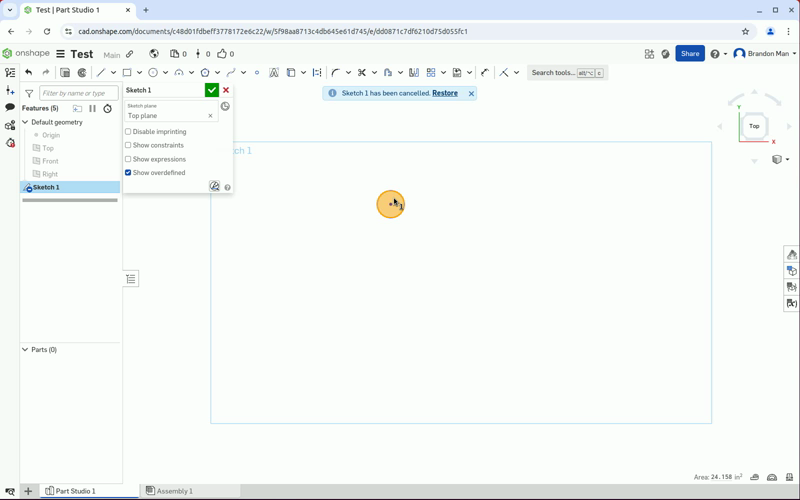
mouse_move(73, 352)
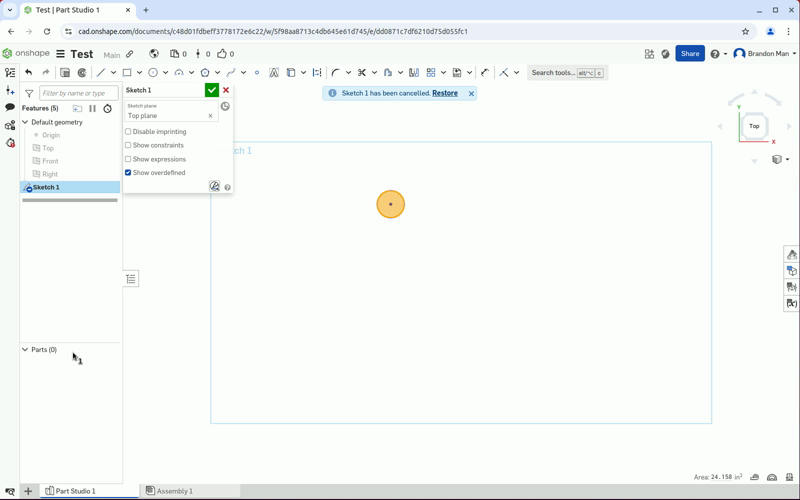
key(shift+y)
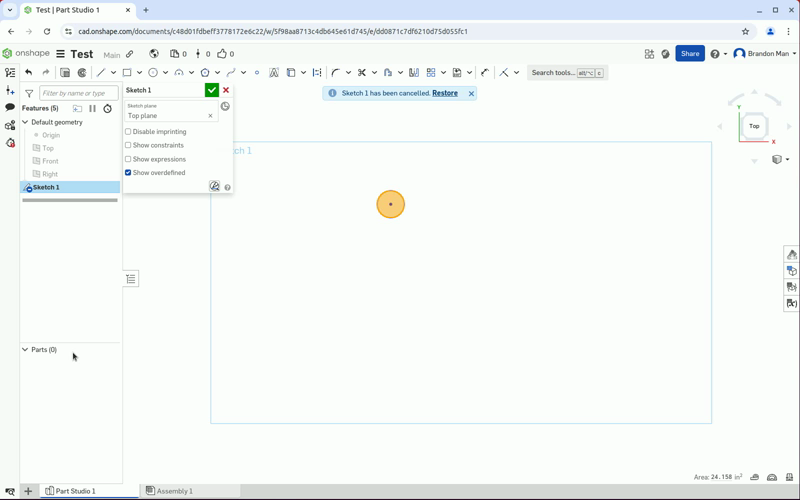
key(shift+e)
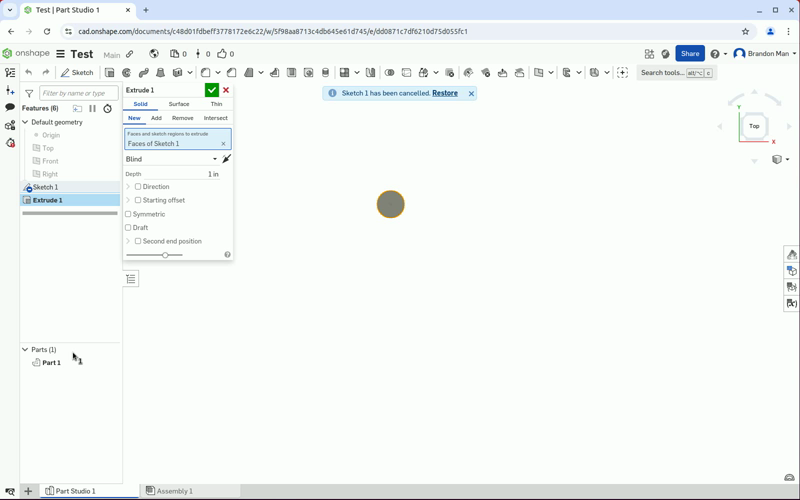
mouse_move(143, 106)
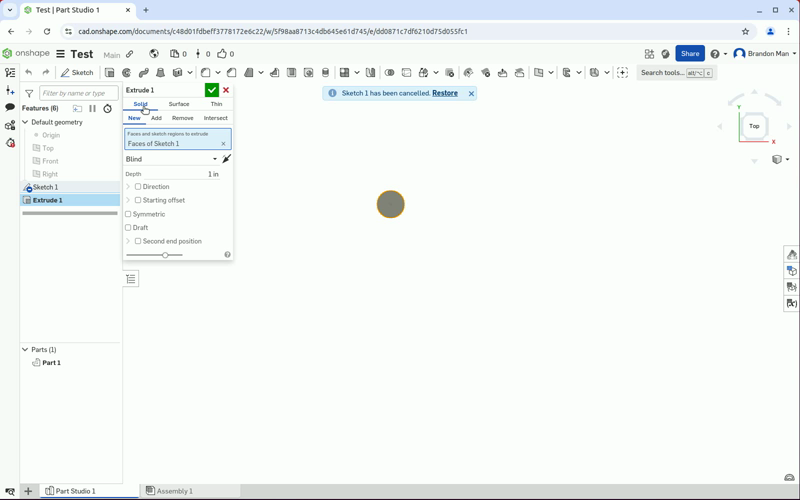
click(143, 106)
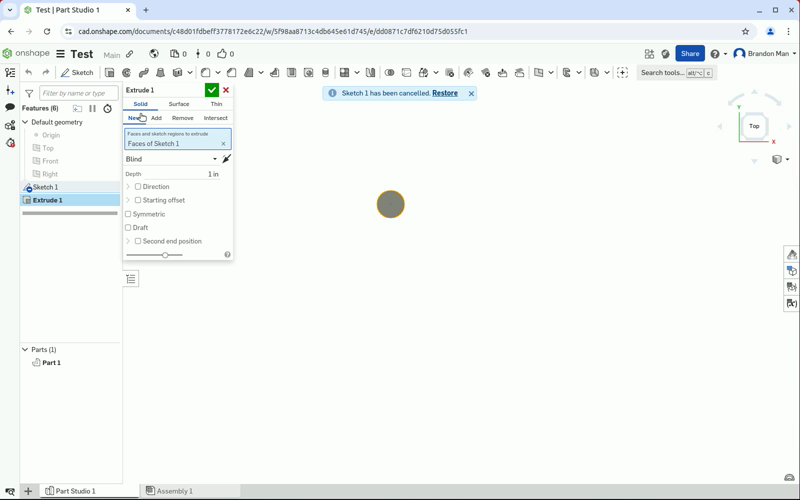
mouse_move(137, 120)
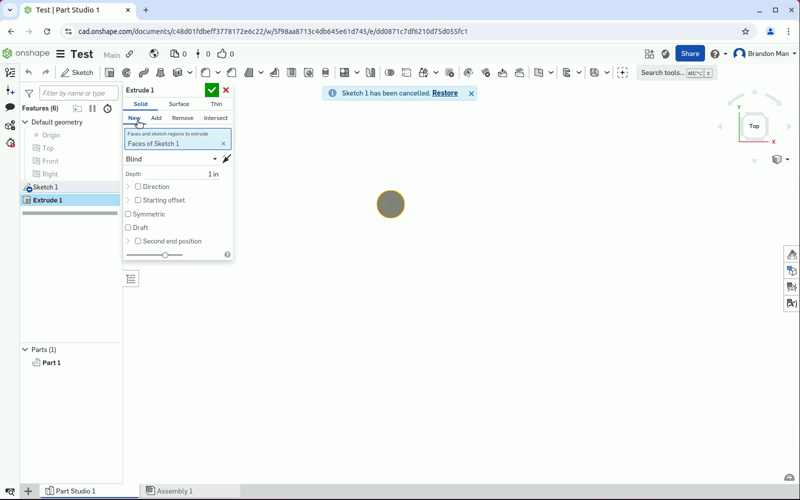
click(137, 120)
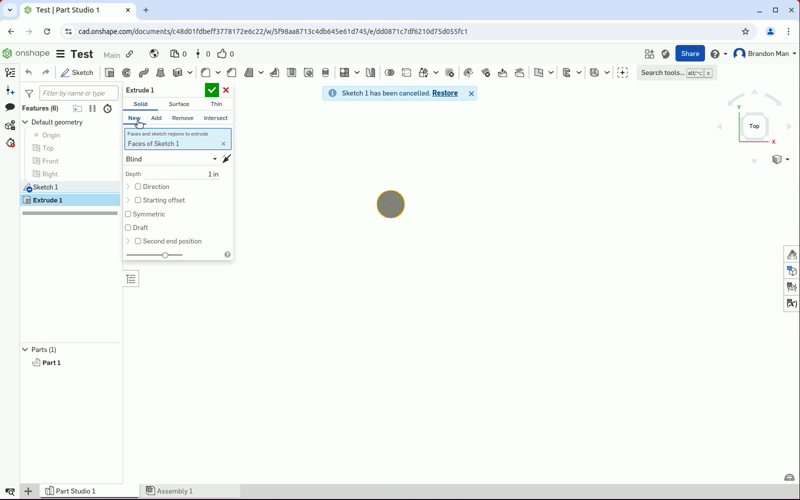
key(tab, 4)
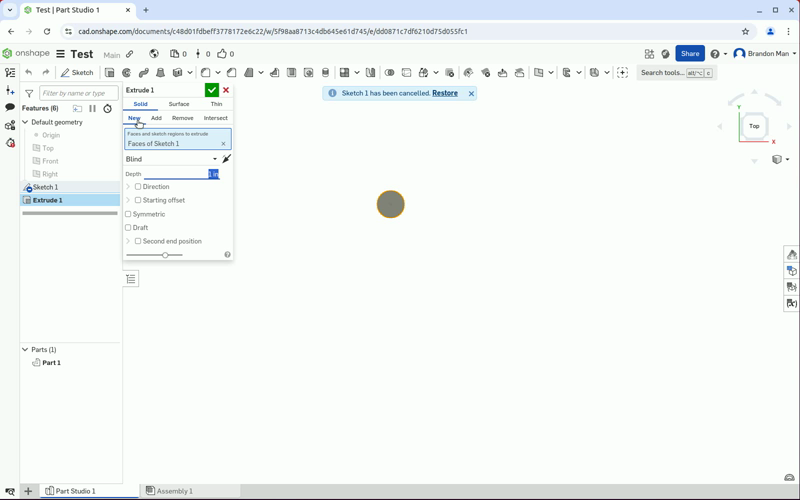
text(0.963)
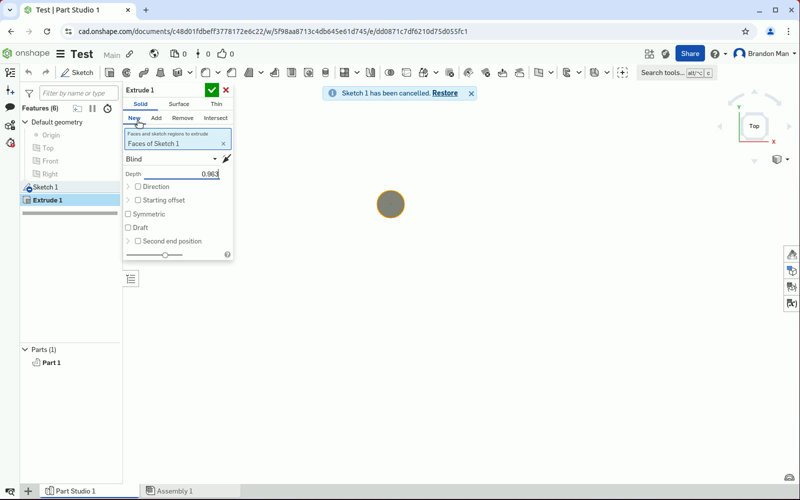
key(enter)
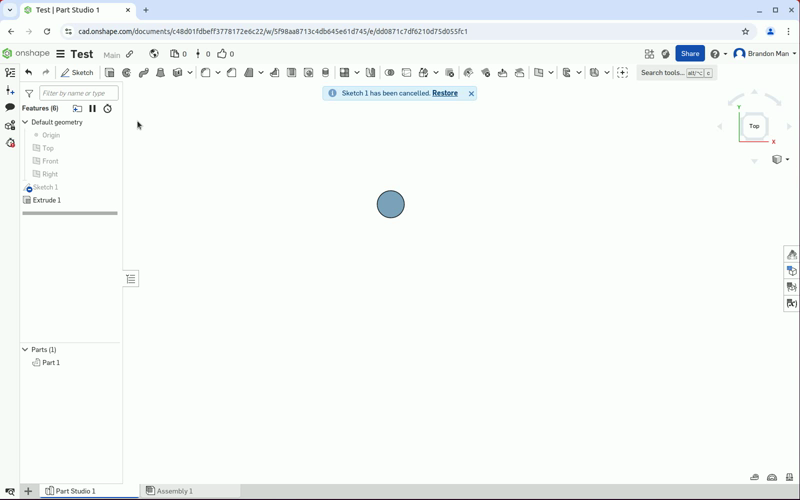
key(shift+h)
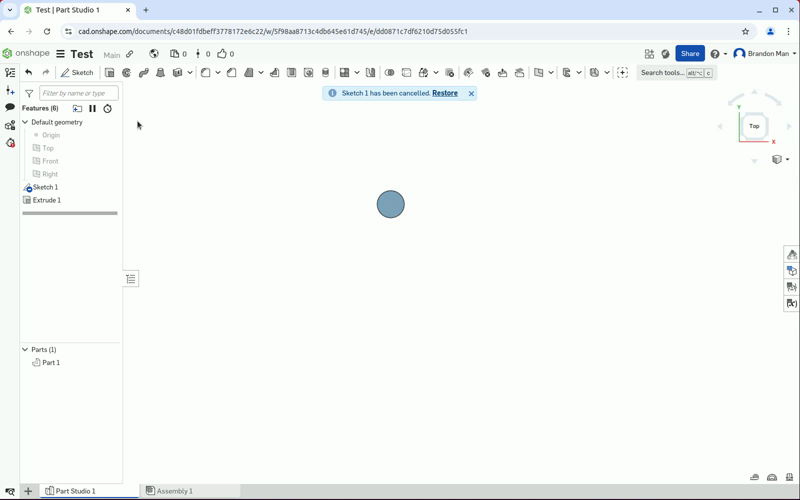
key(shift+h)
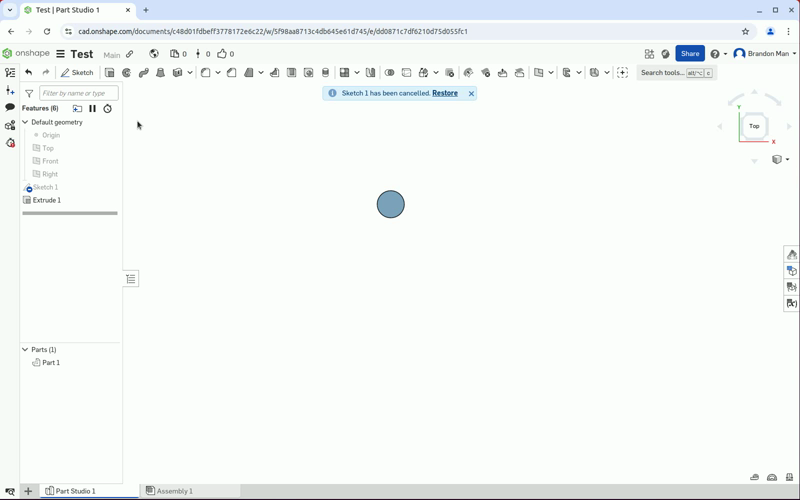
mouse_move(73, 189)
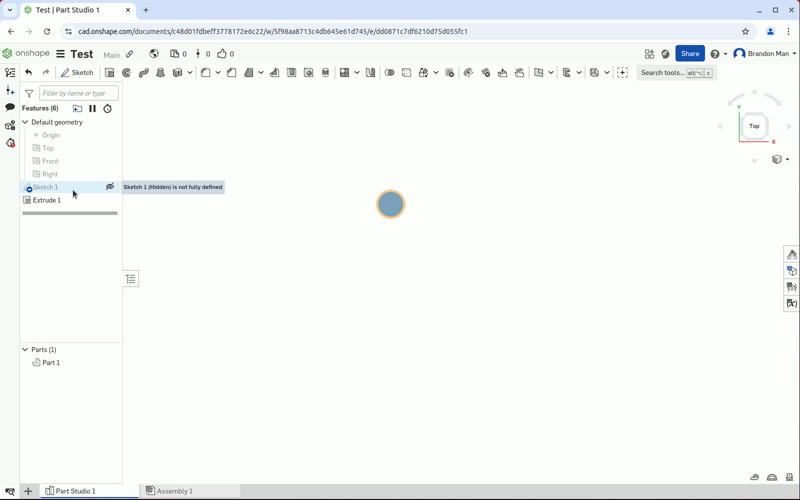
click(73, 189)
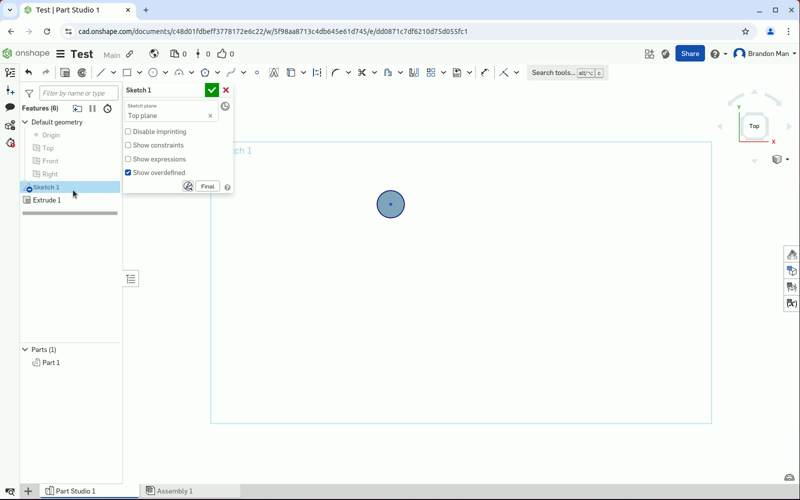
mouse_move(229, 92)
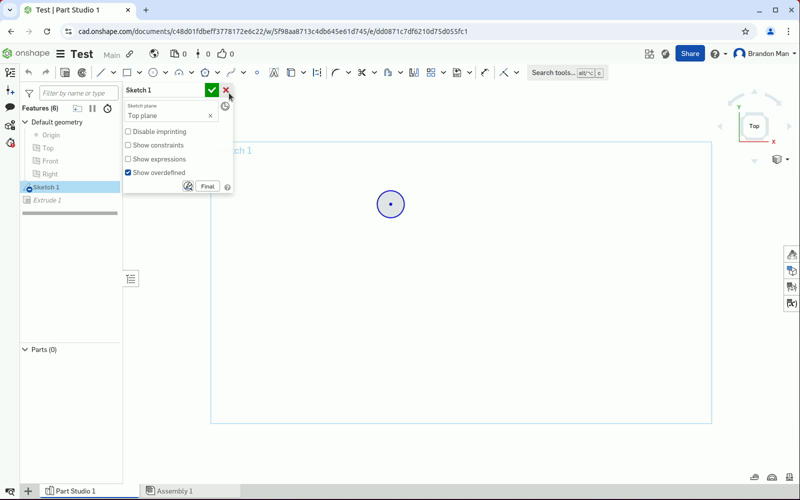
click(229, 92)
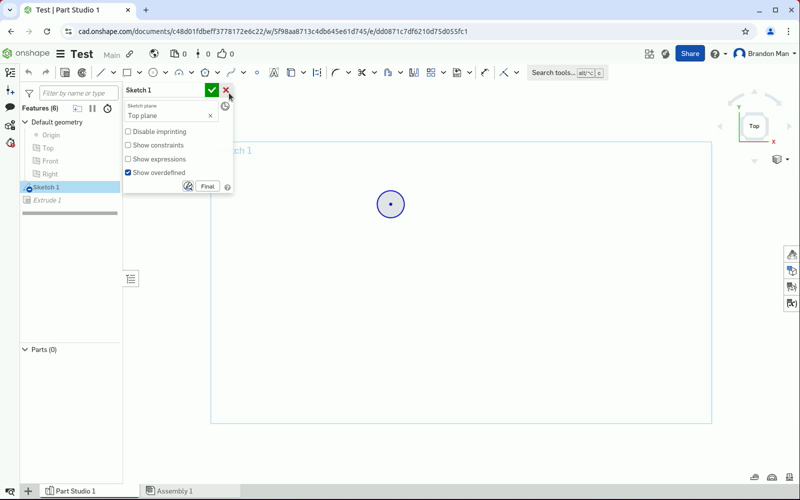
key(shift+s)
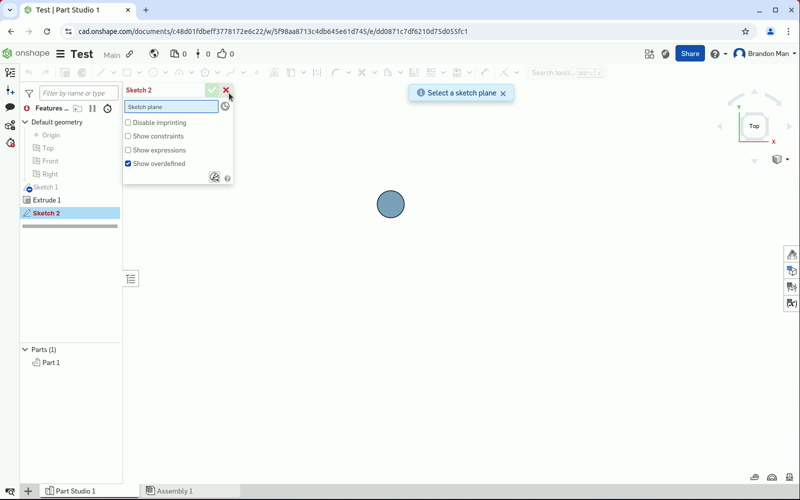
mouse_move(73, 150)
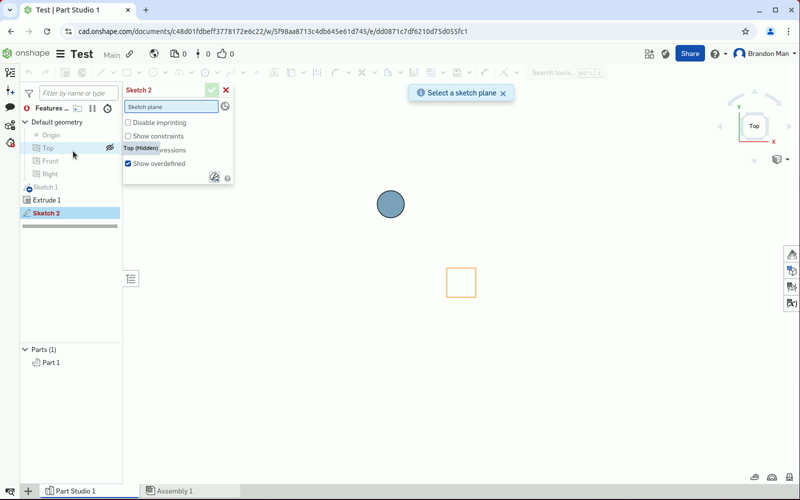
click(73, 150)
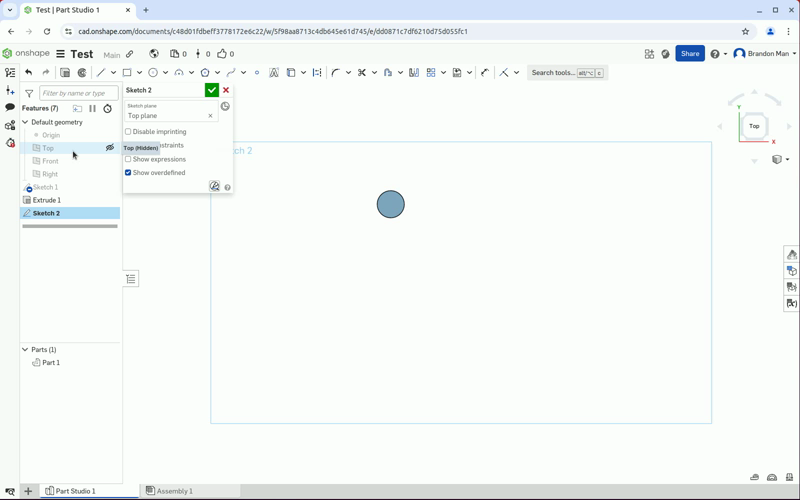
mouse_move(73, 352)
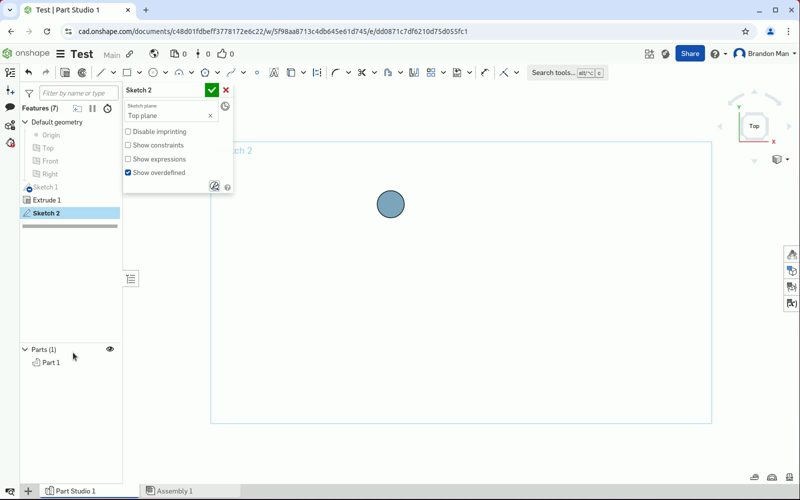
key(y)
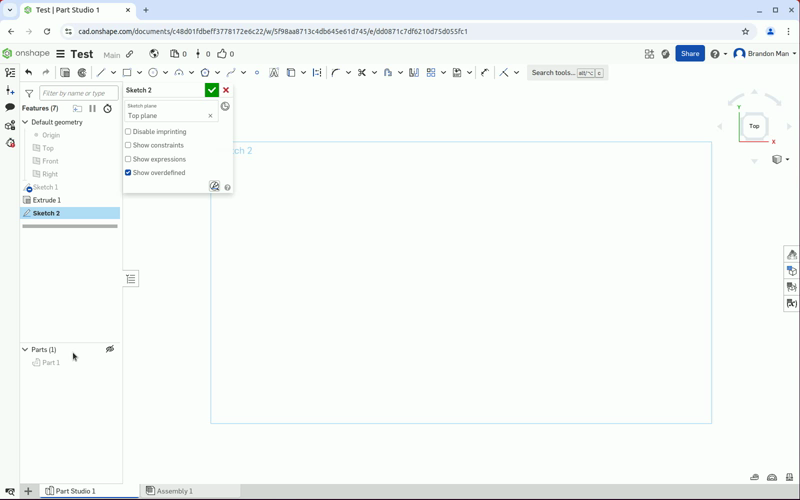
key(c)
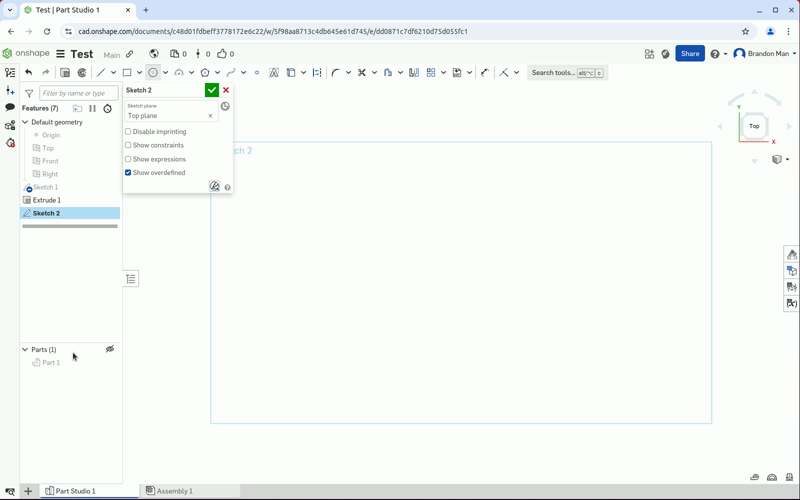
key_down(shift)
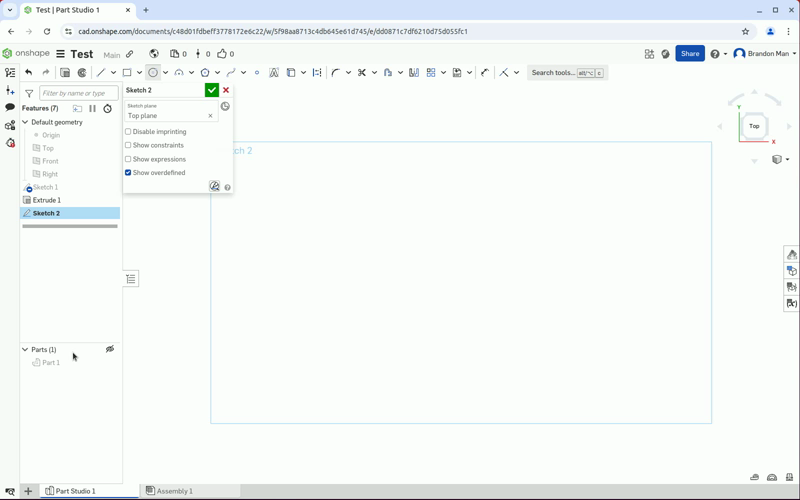
mouse_move(442, 204)
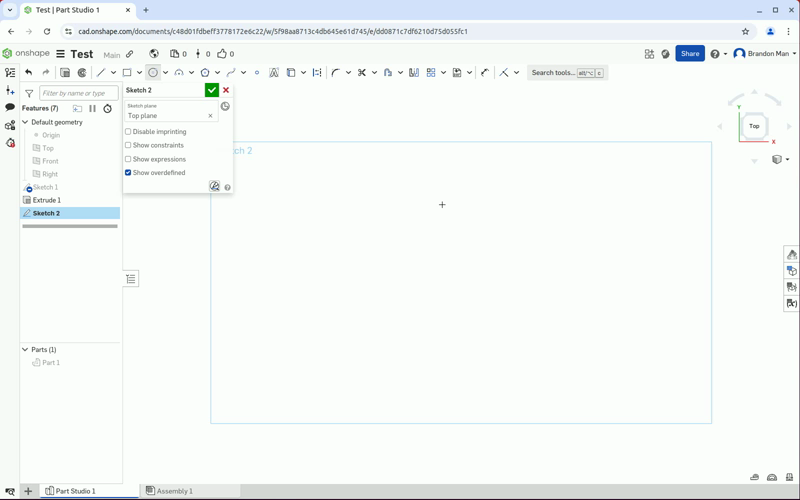
click(442, 204)
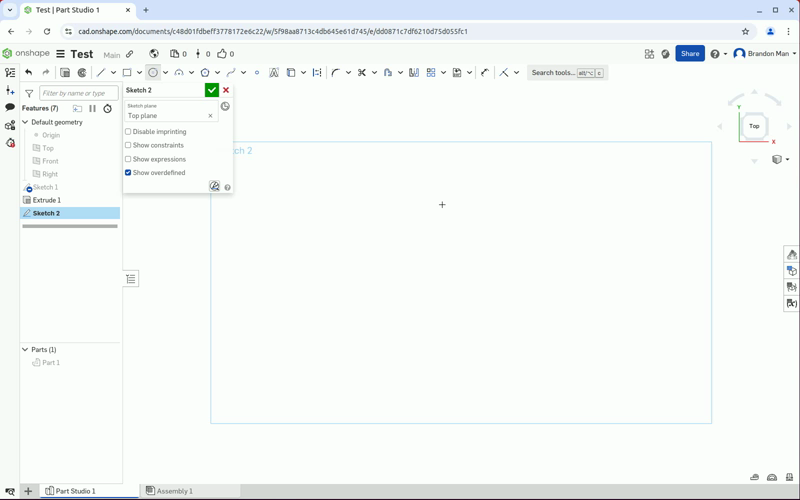
key_up(shift)
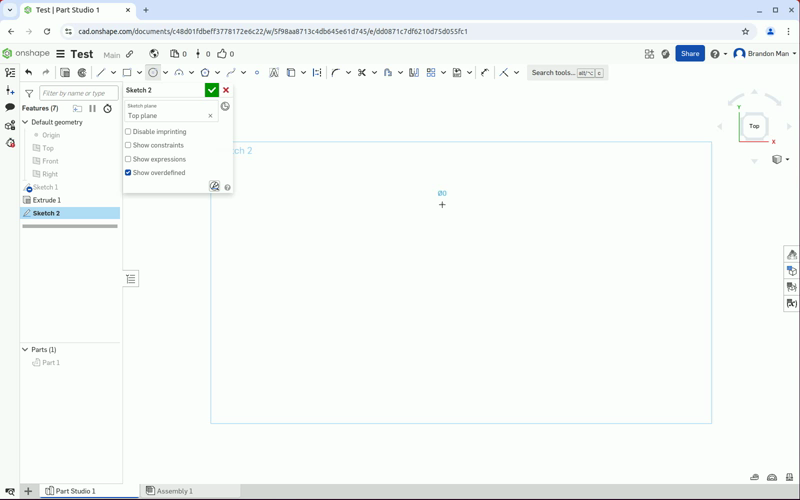
mouse_move(456, 204)
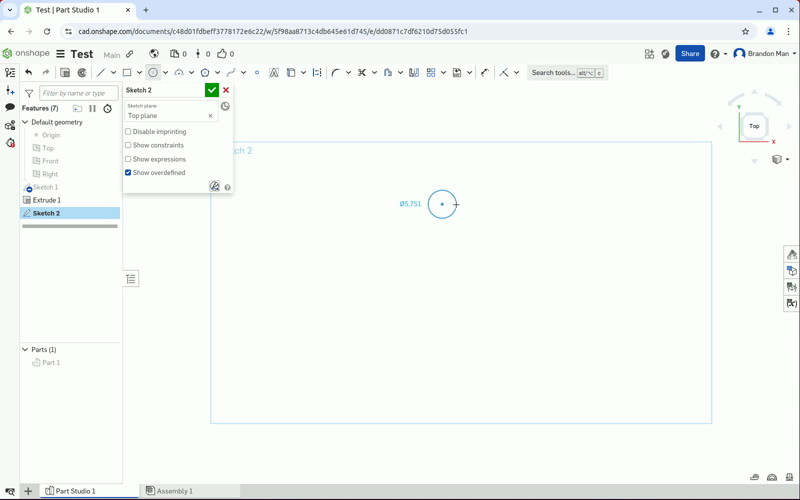
click(456, 204)
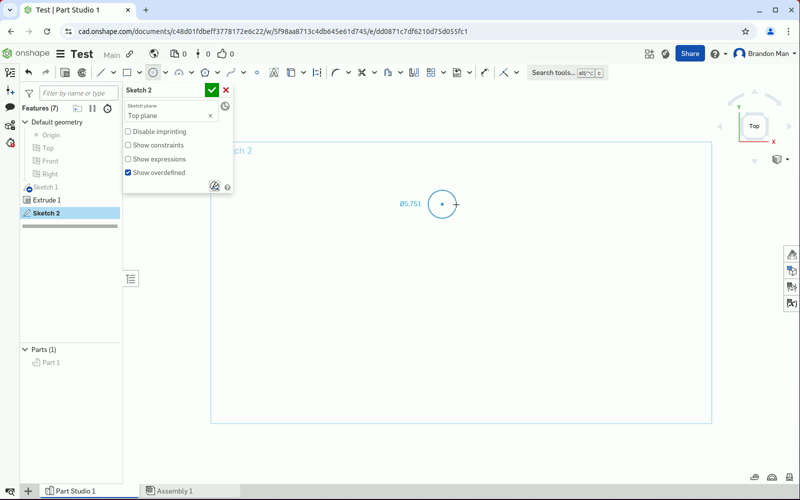
key(esc)
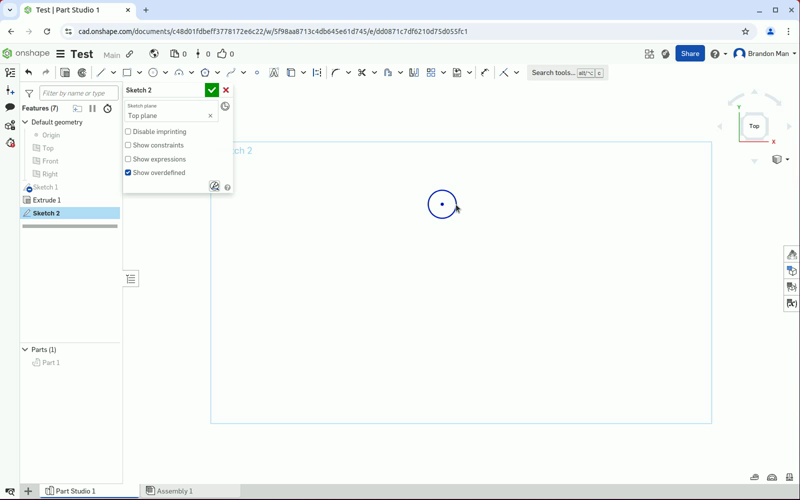
mouse_move(442, 205)
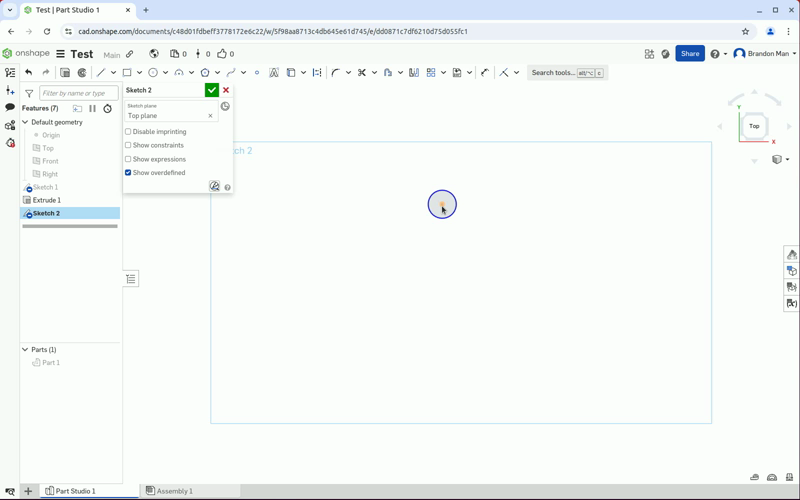
scroll(6)
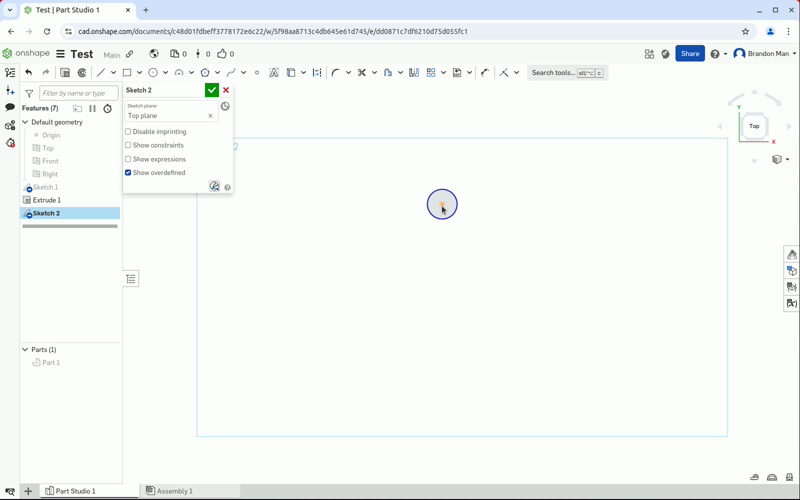
scroll(6)
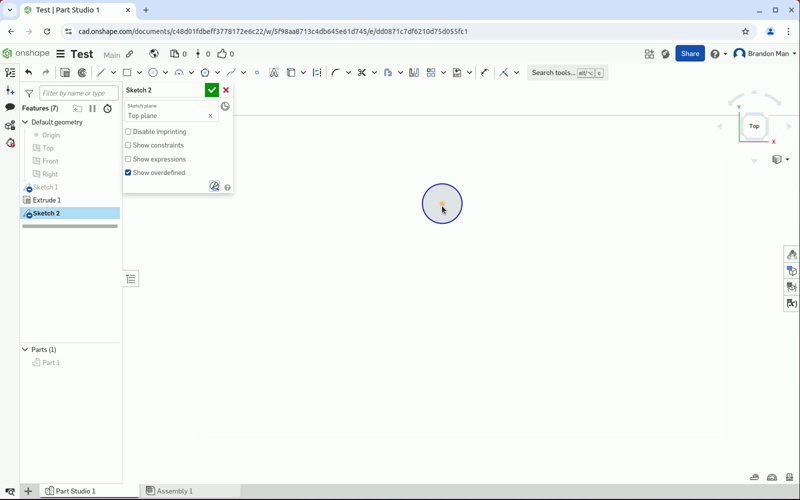
scroll(6)
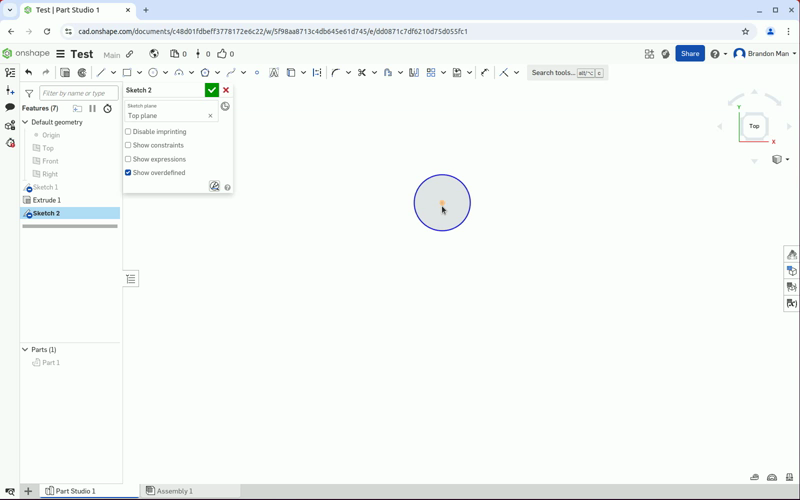
scroll(6)
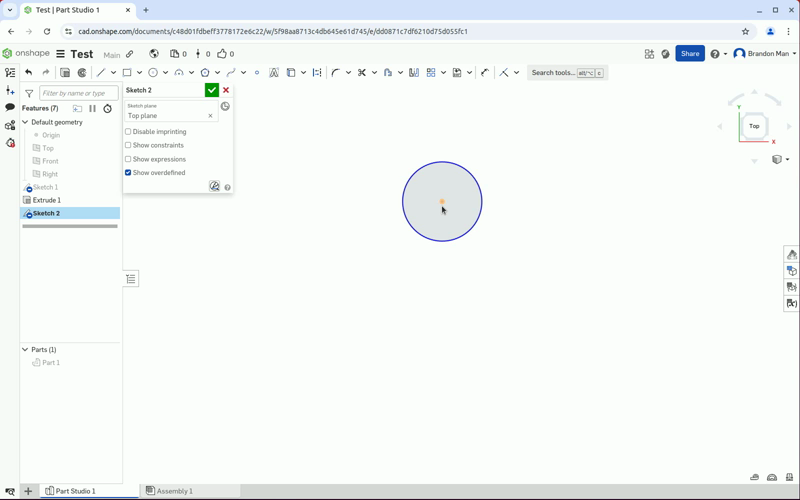
scroll(6)
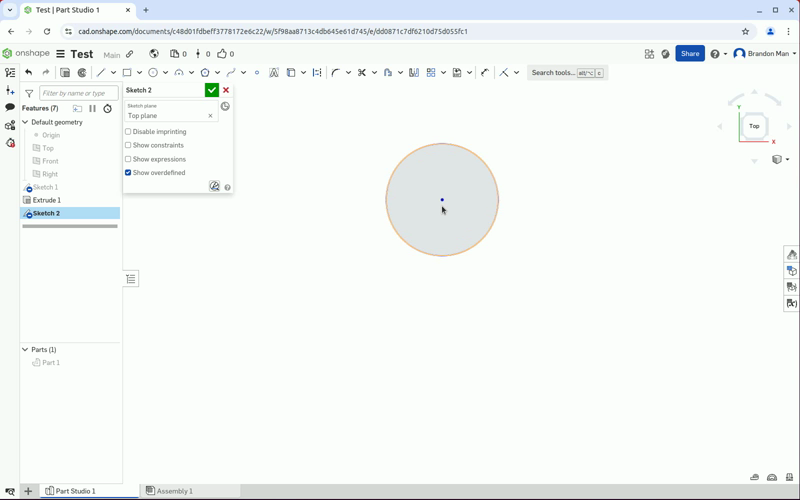
scroll(6)
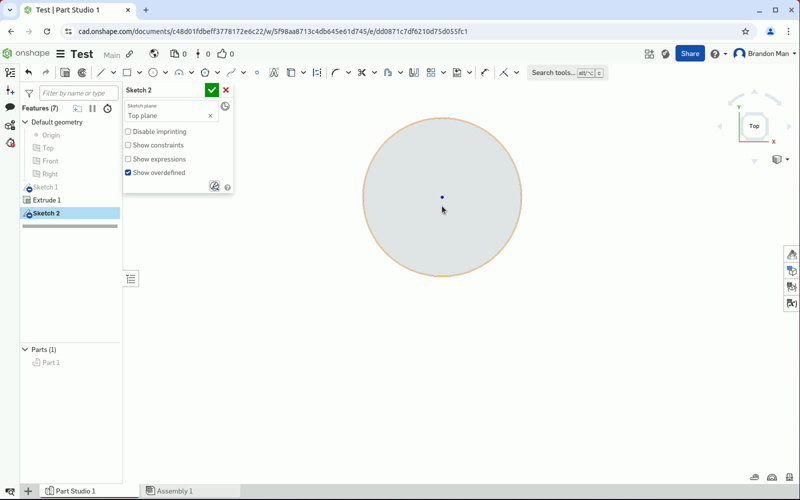
scroll(6)
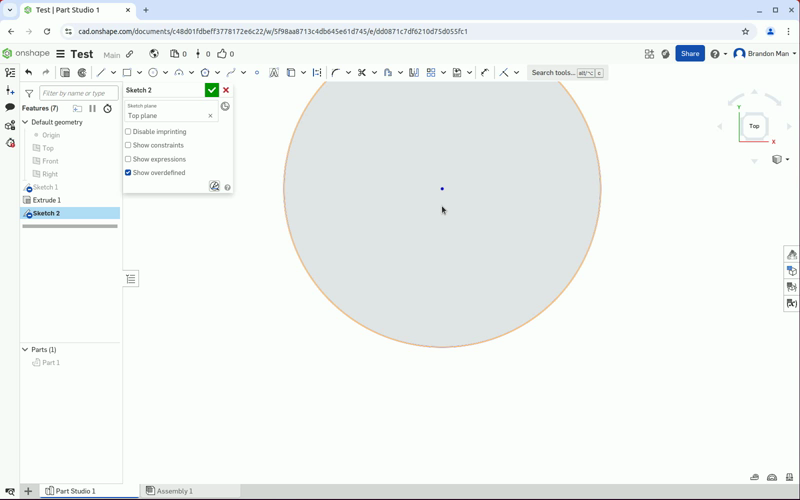
click(442, 205)
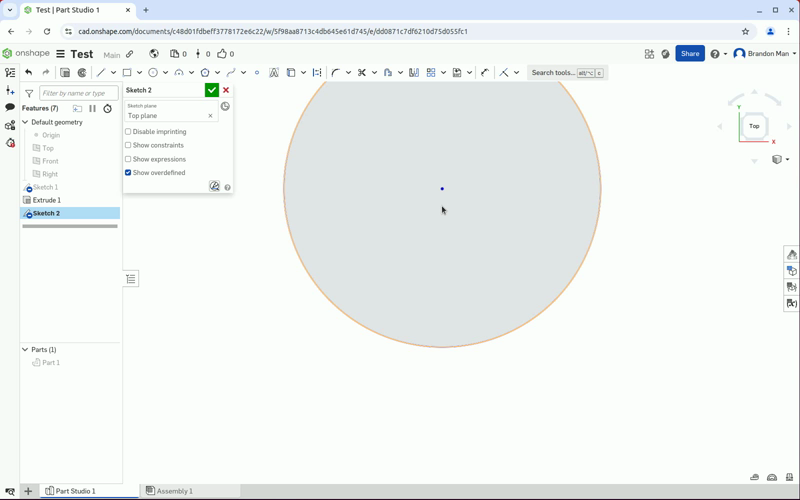
scroll(-6)
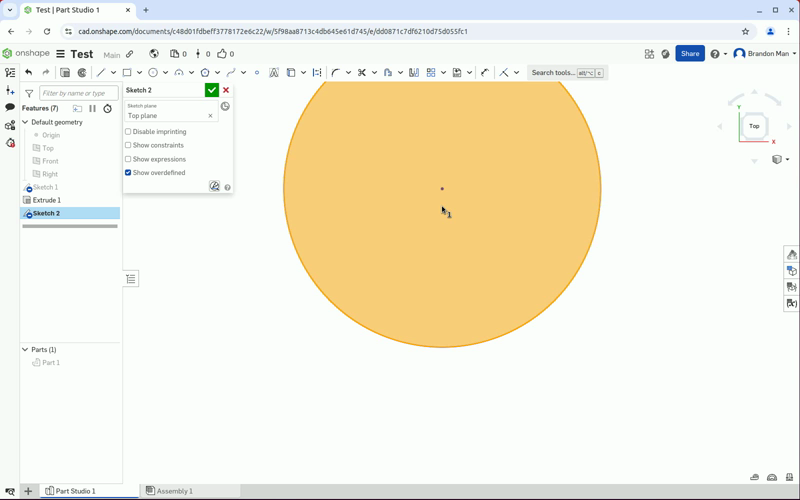
scroll(-6)
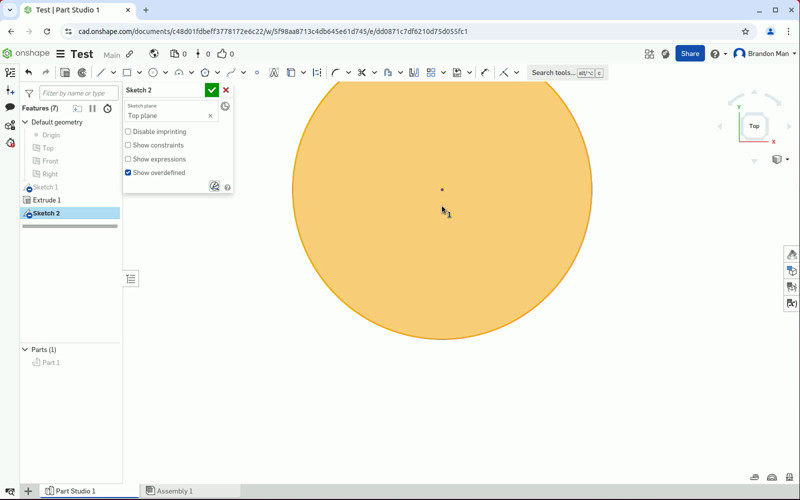
scroll(-6)
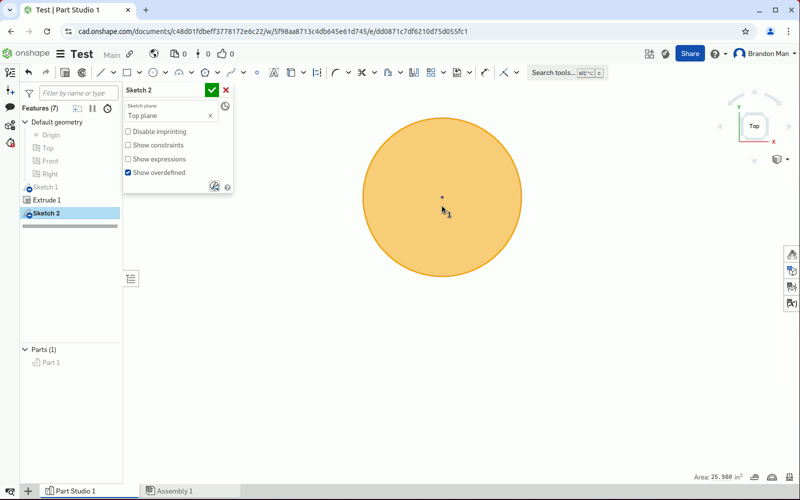
scroll(-6)
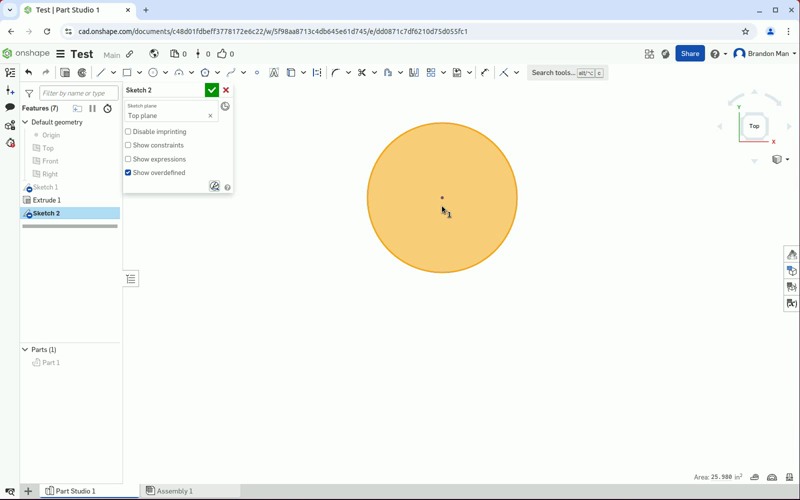
scroll(-6)
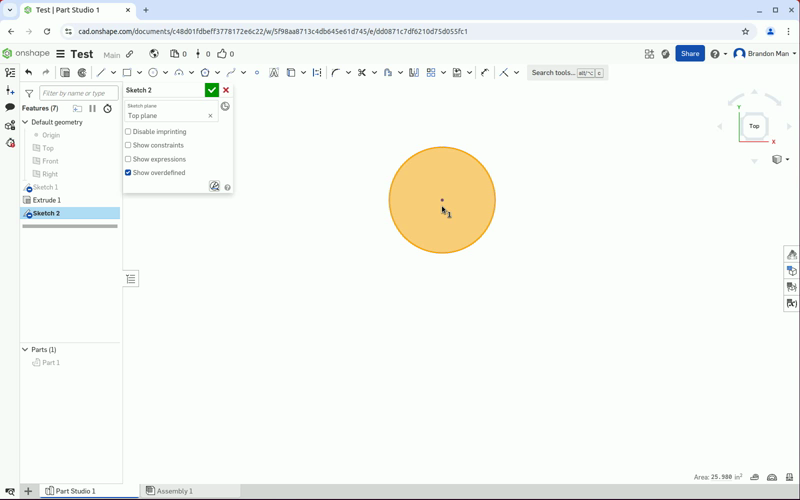
scroll(-6)
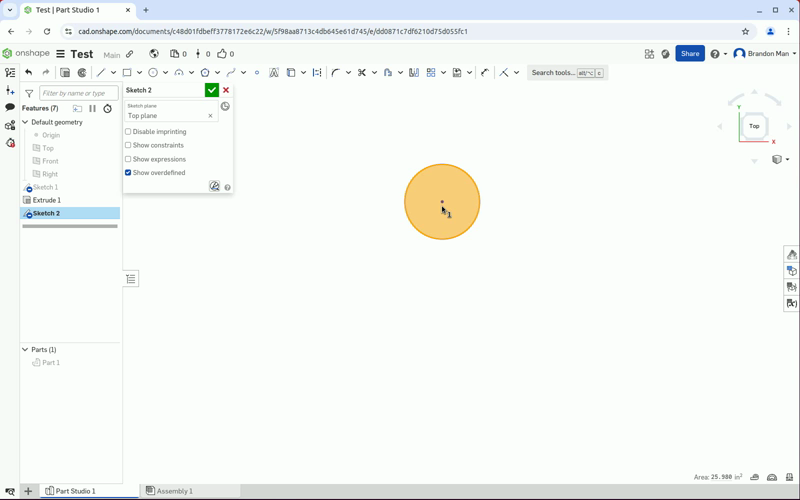
scroll(-6)
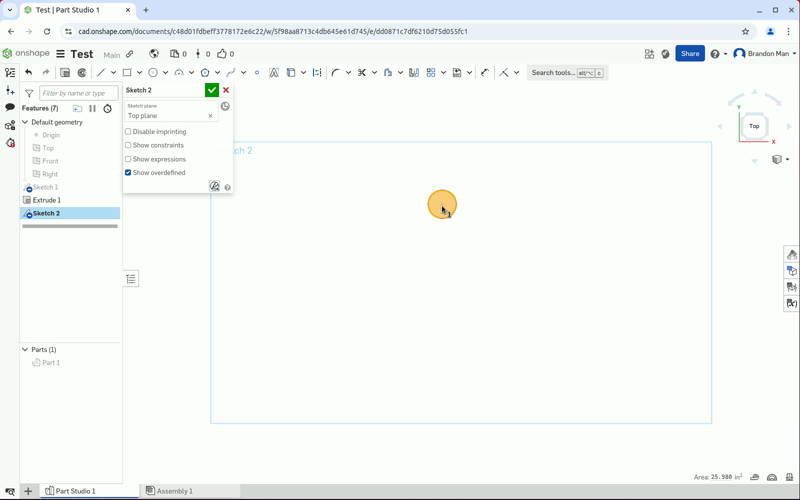
mouse_move(73, 352)
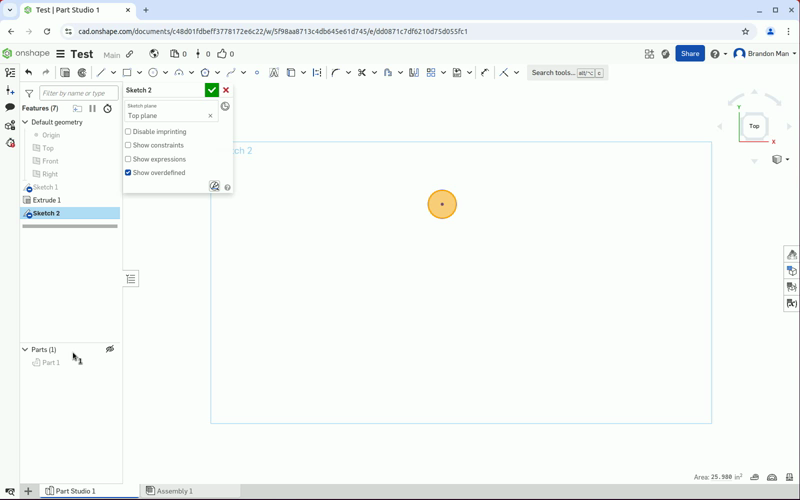
key(shift+y)
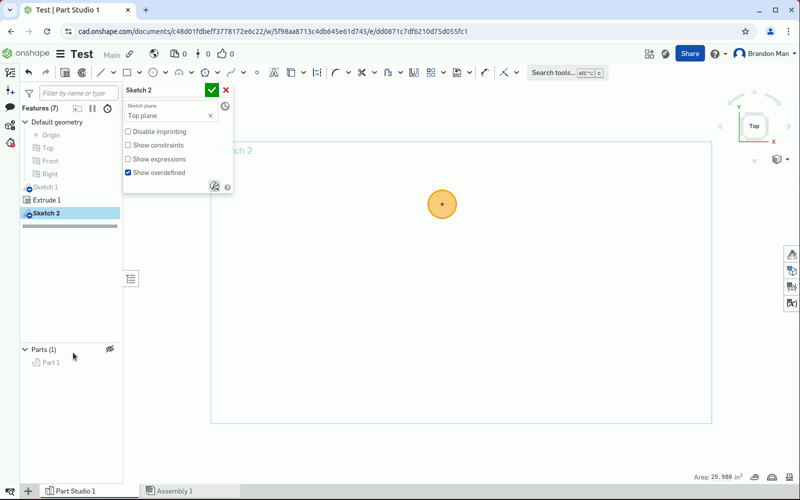
key(shift+e)
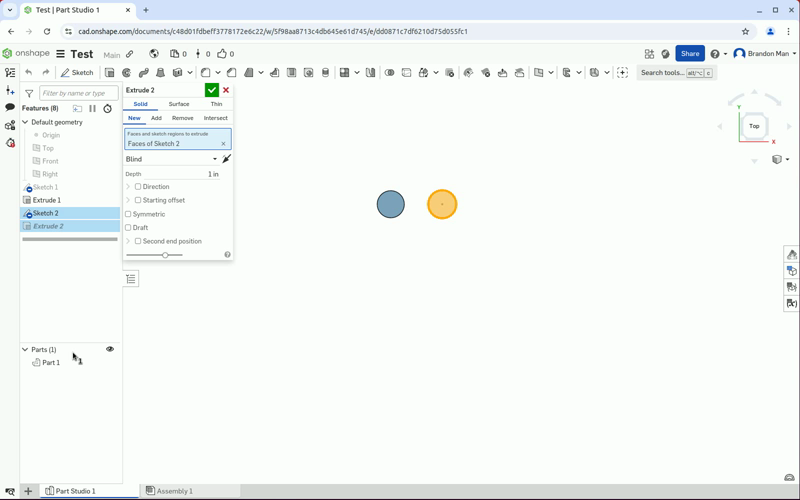
mouse_move(143, 106)
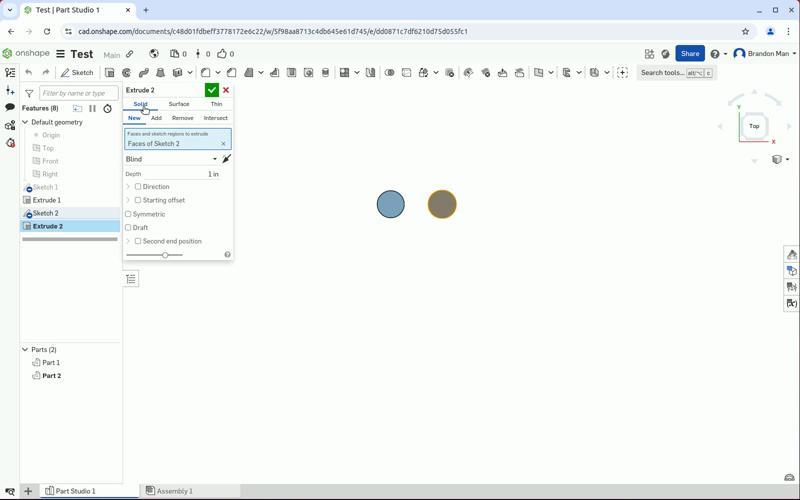
click(143, 106)
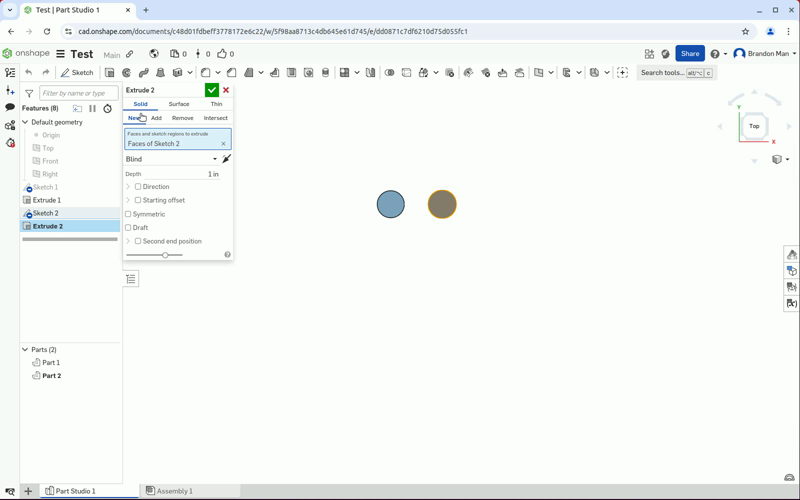
mouse_move(137, 120)
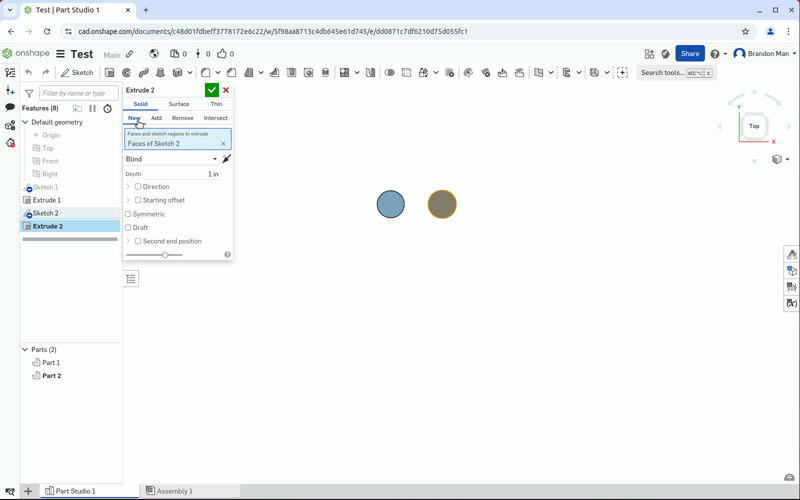
click(137, 120)
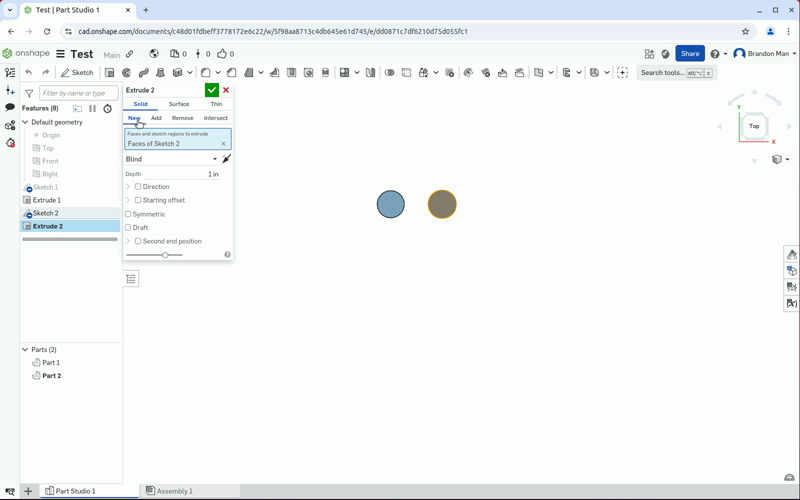
key(tab, 4)
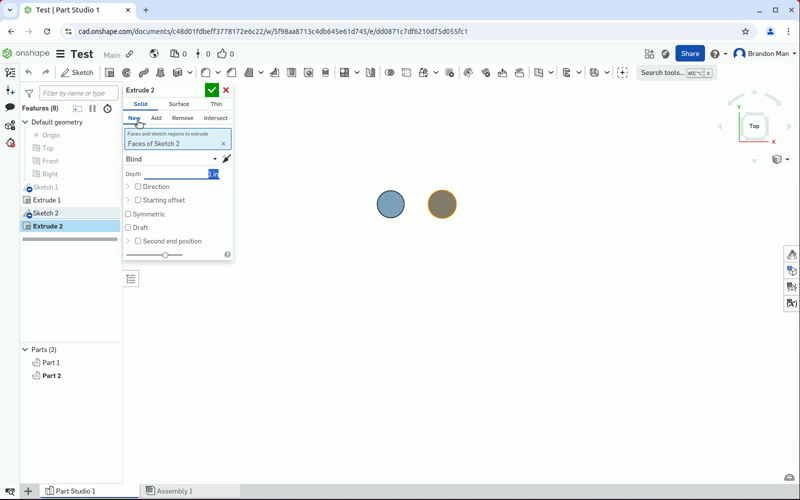
text(0.963)
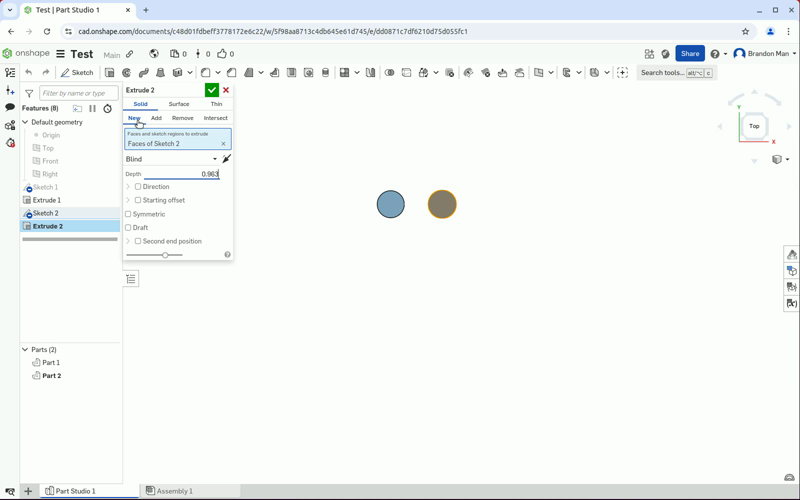
key(enter)
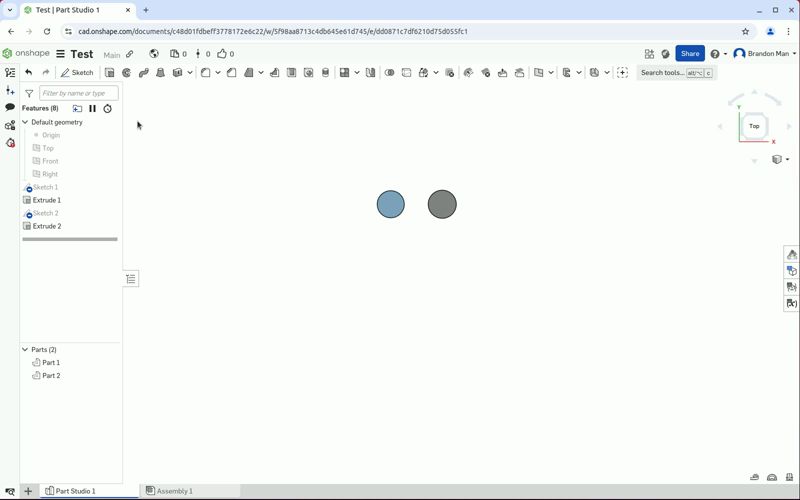
key(shift+h)
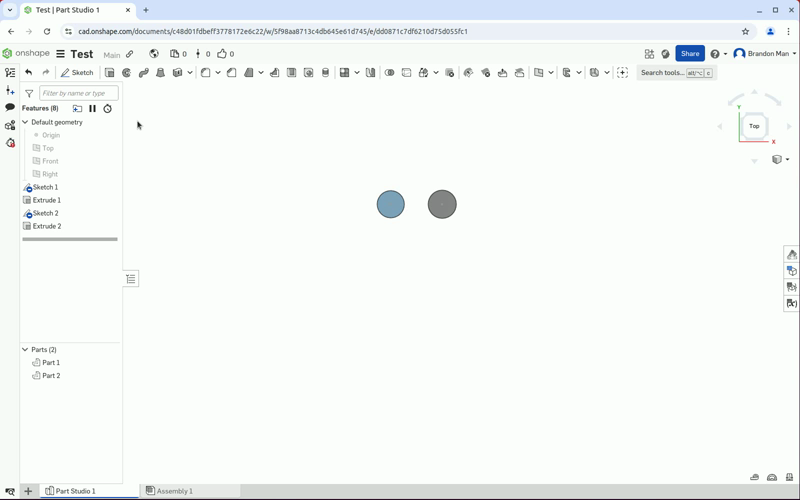
key(shift+h)
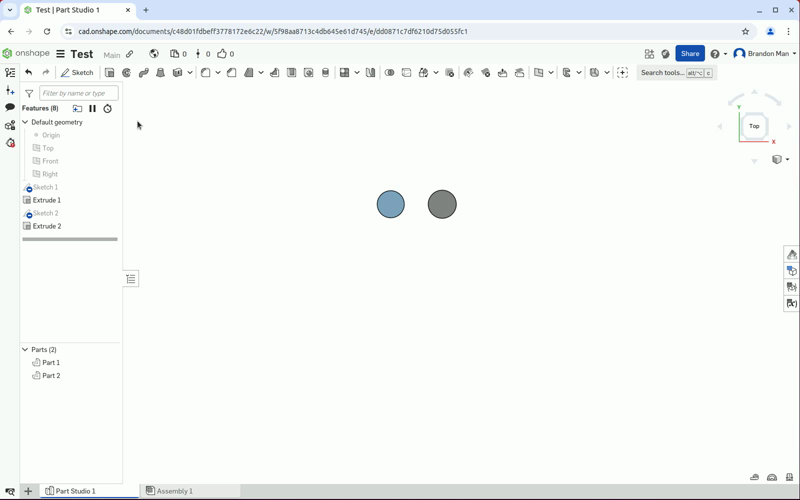
mouse_move(73, 189)
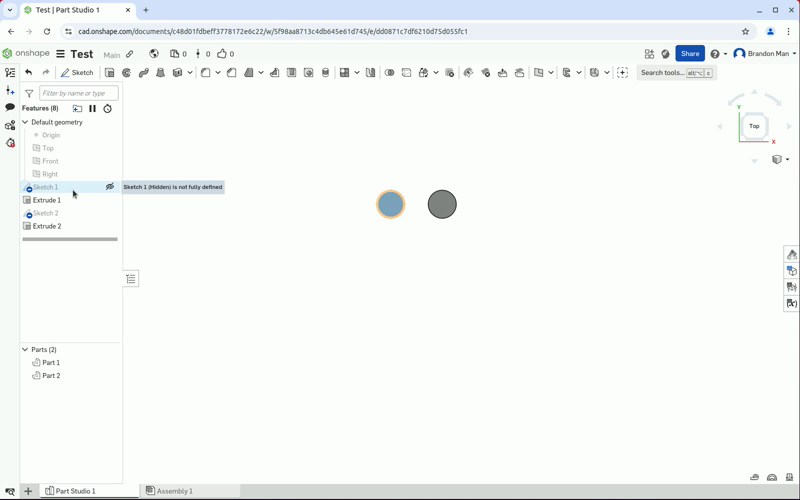
click(73, 189)
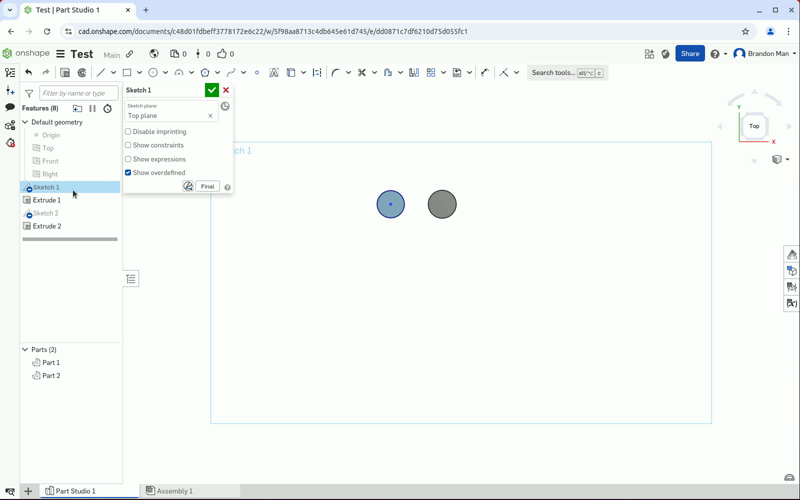
mouse_move(229, 92)
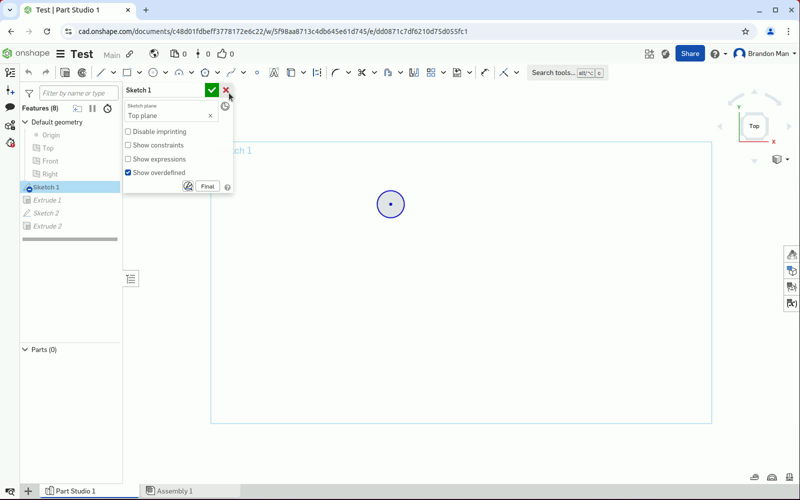
click(229, 92)
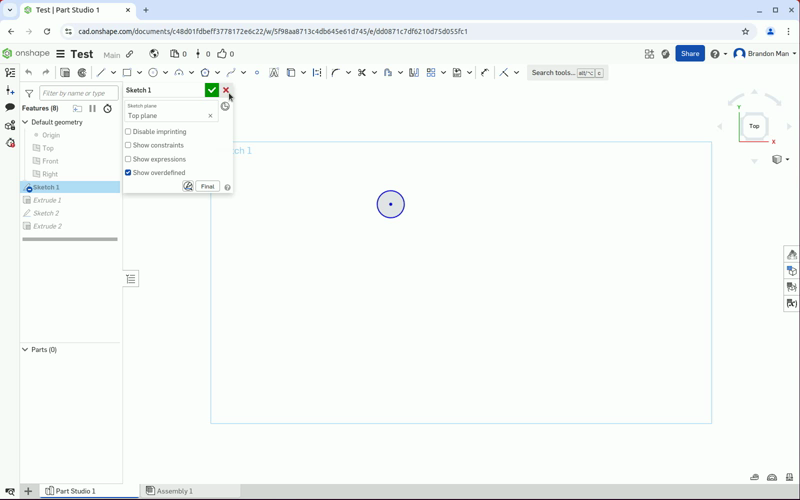
key(shift+s)
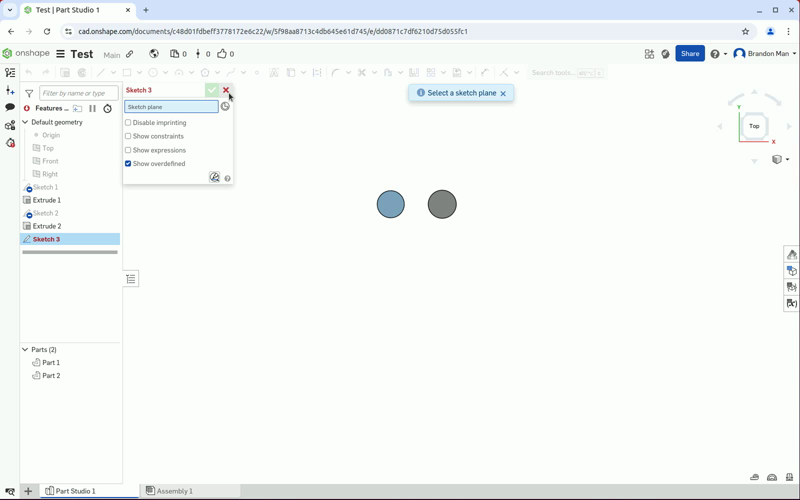
mouse_move(73, 150)
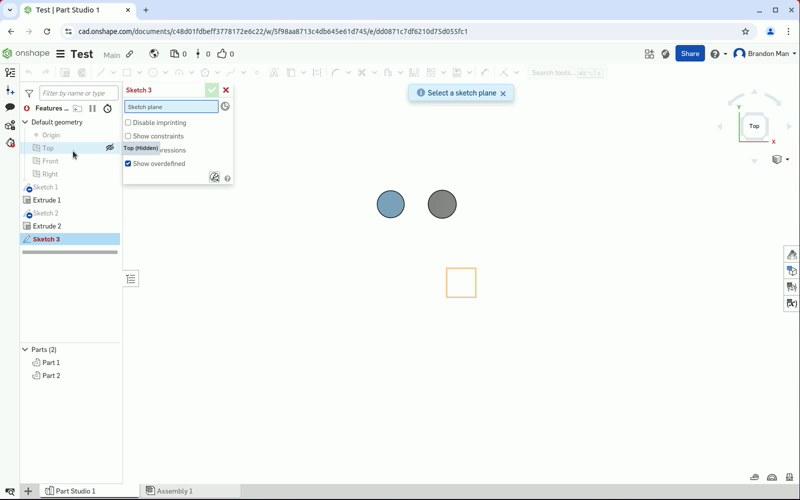
click(73, 150)
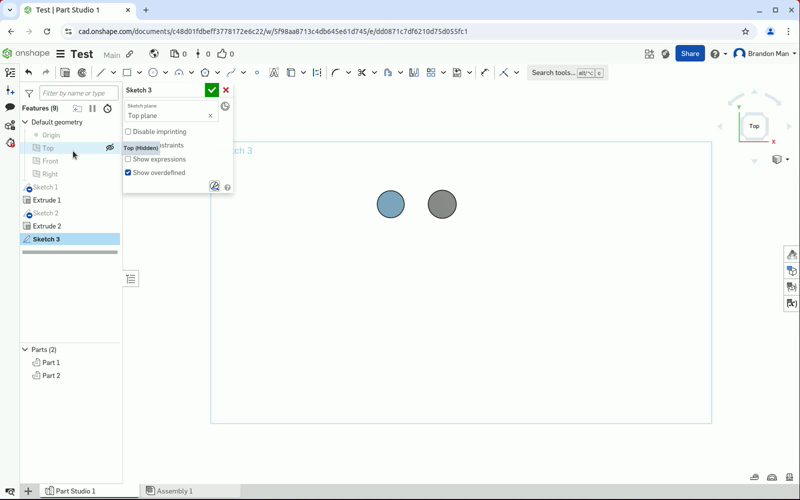
mouse_move(73, 352)
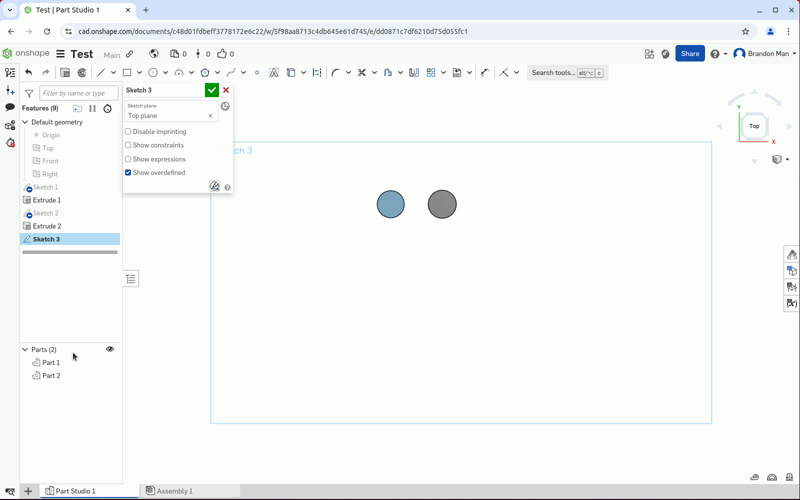
key(y)
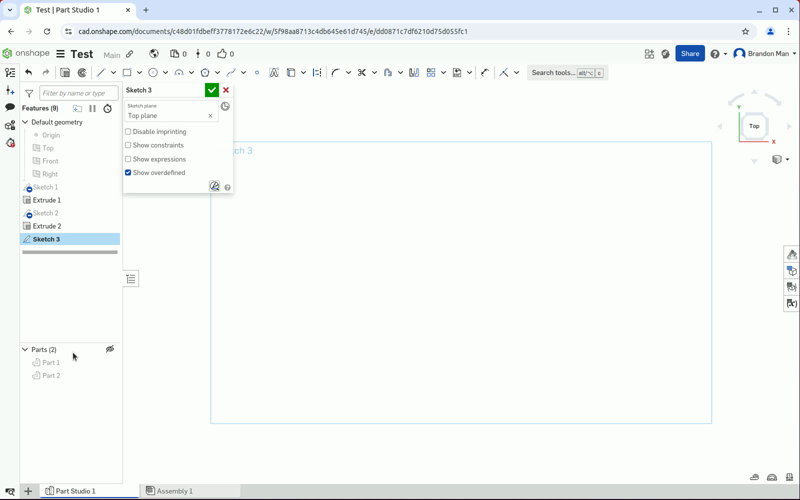
key(c)
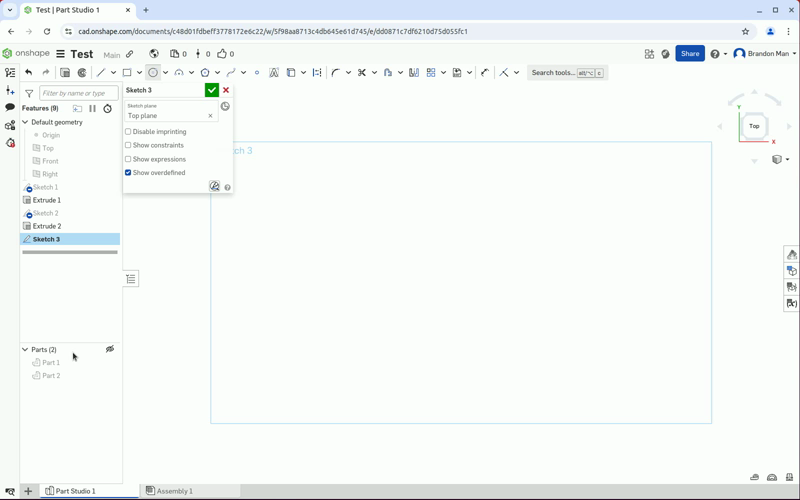
key_down(shift)
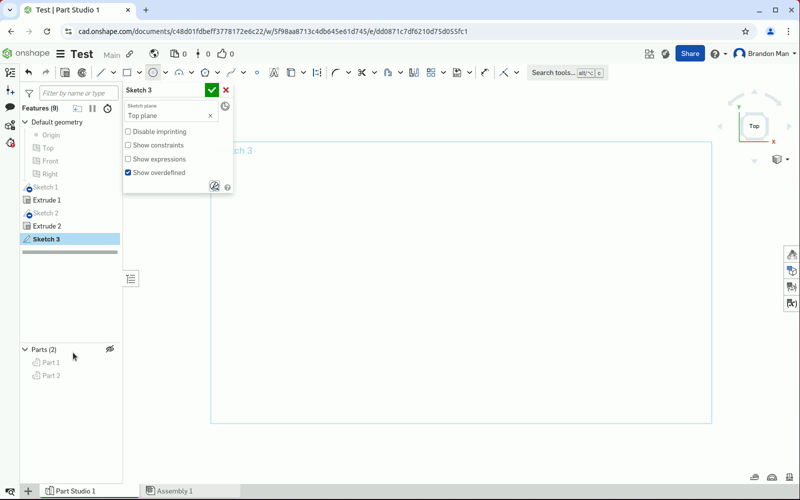
mouse_move(500, 200)
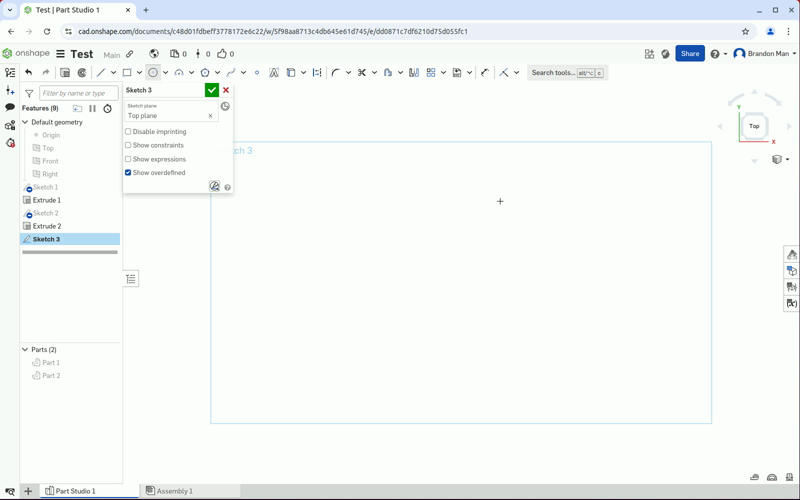
click(500, 200)
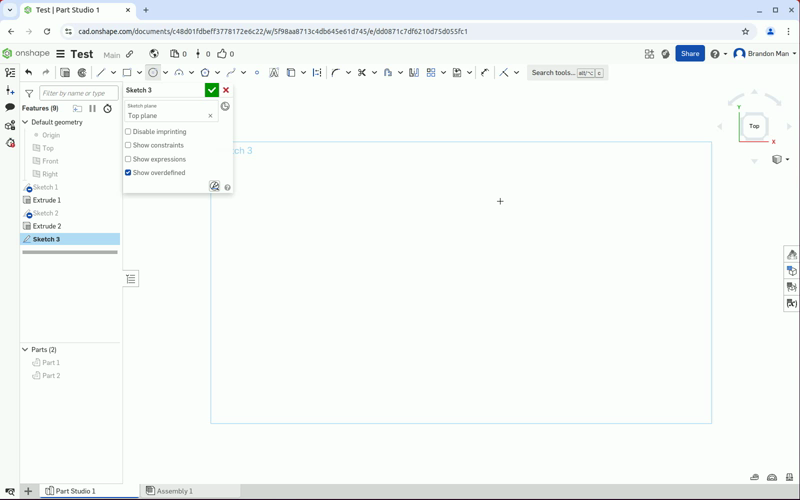
key_up(shift)
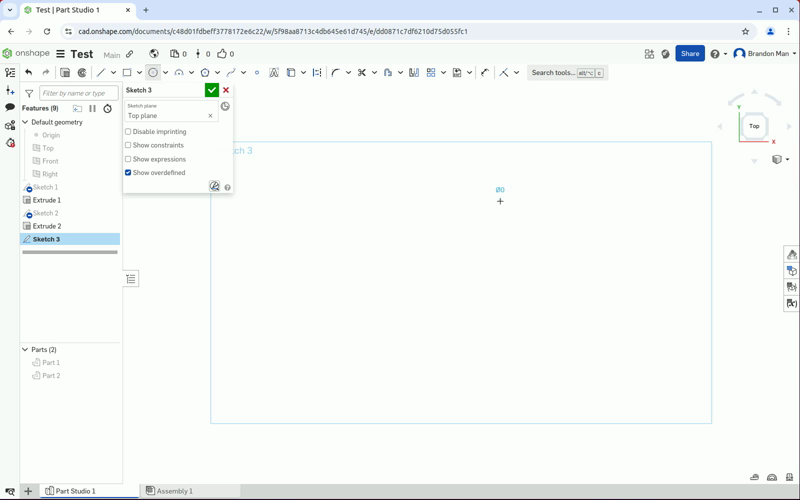
mouse_move(513, 200)
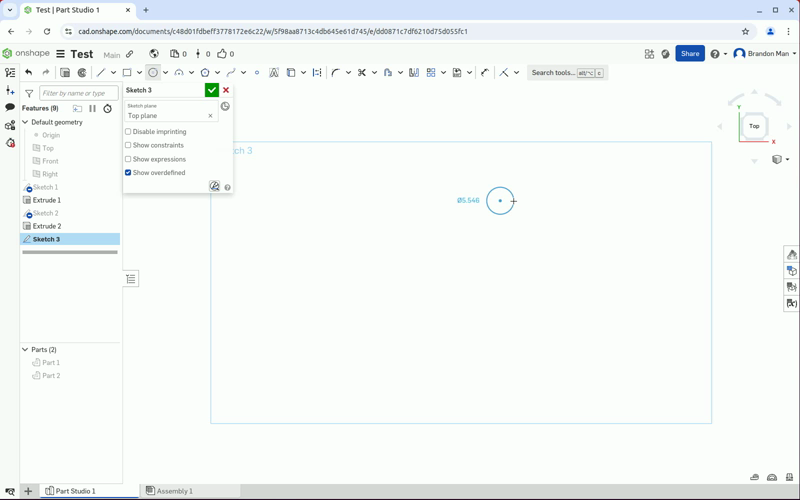
click(513, 200)
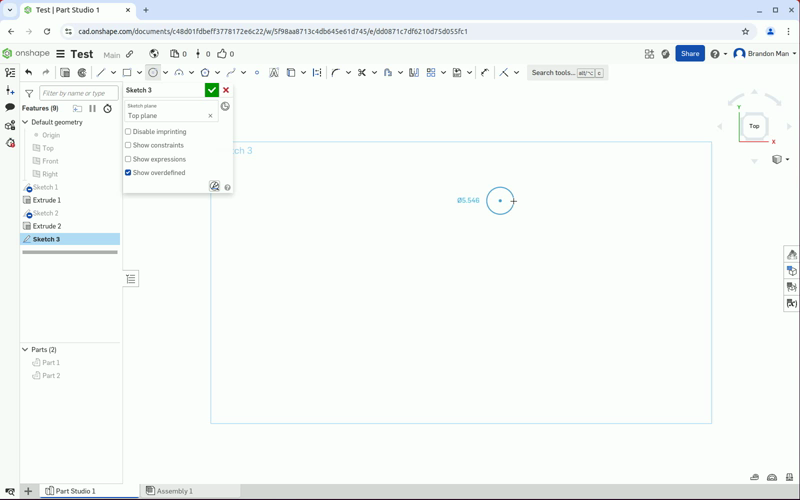
key(esc)
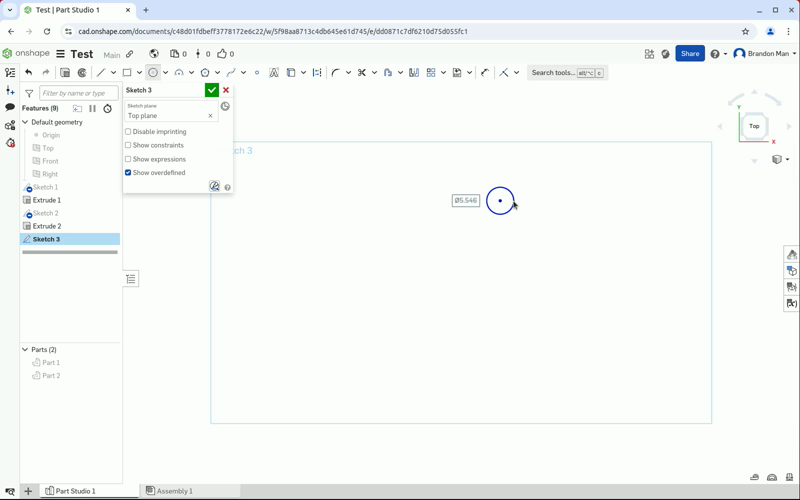
mouse_move(507, 199)
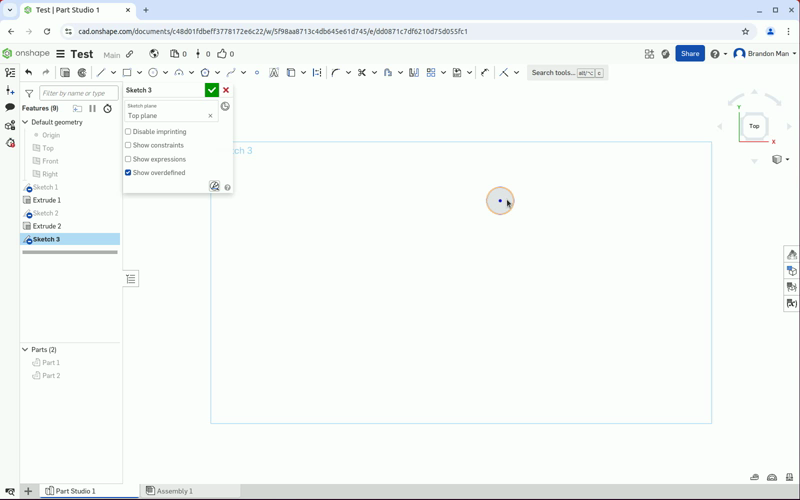
scroll(6)
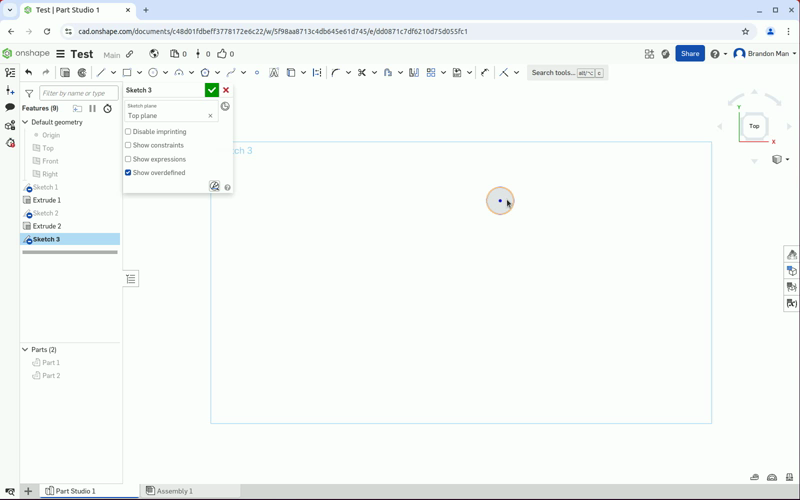
scroll(6)
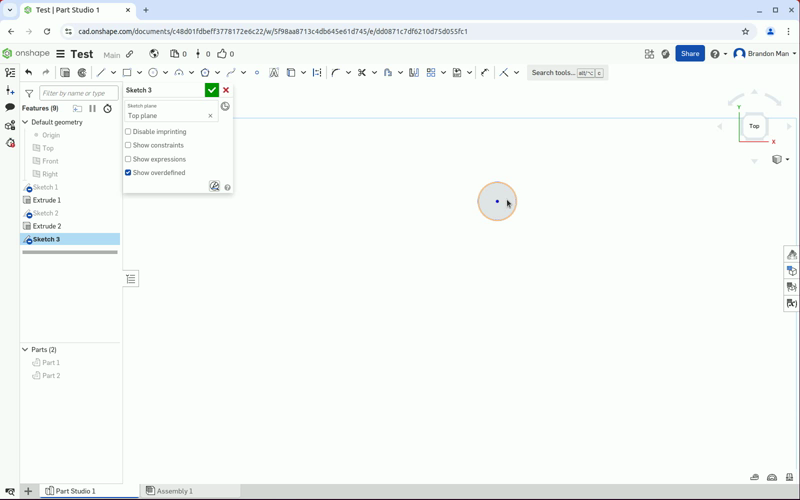
scroll(6)
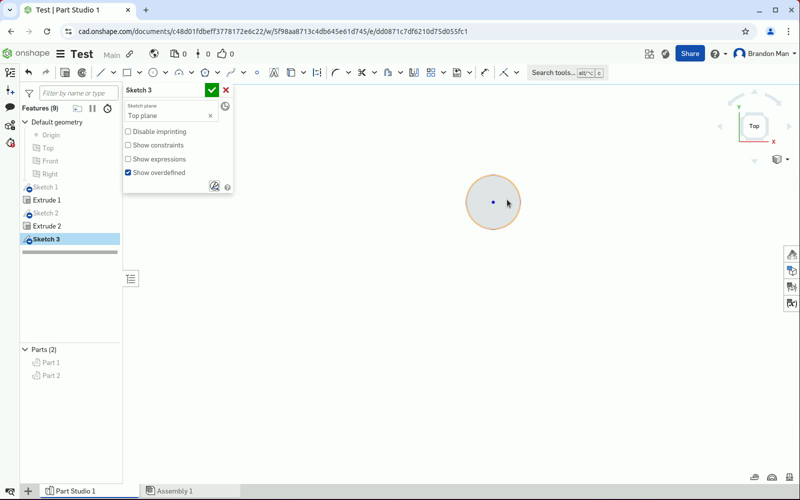
scroll(6)
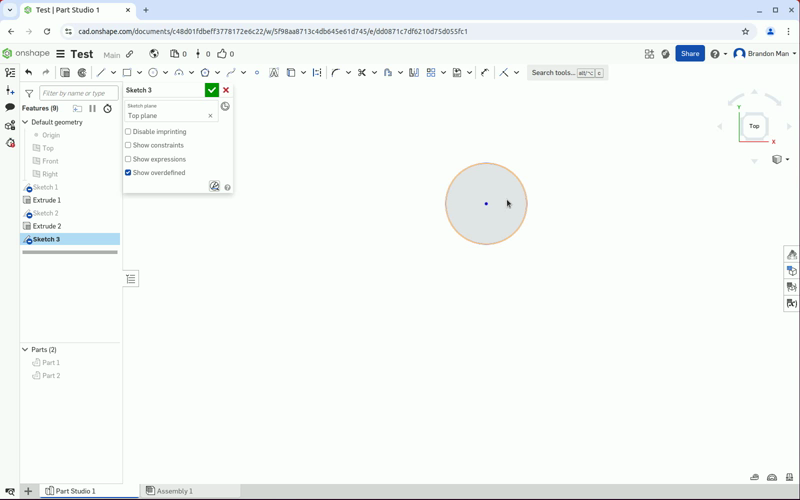
scroll(6)
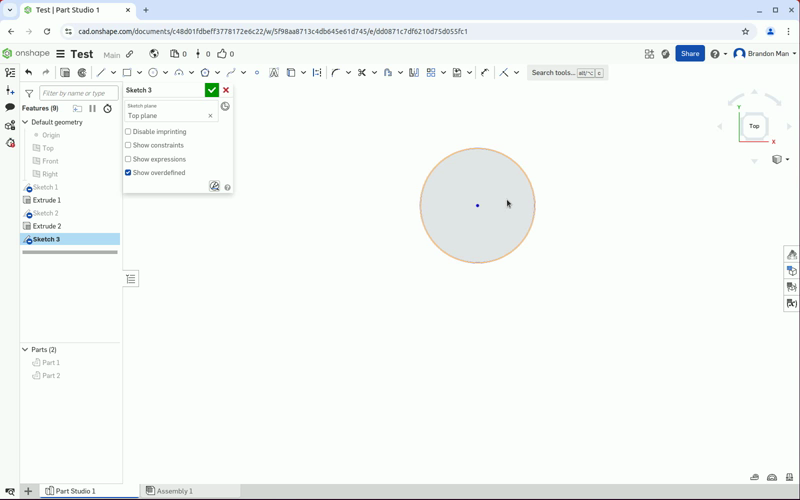
scroll(6)
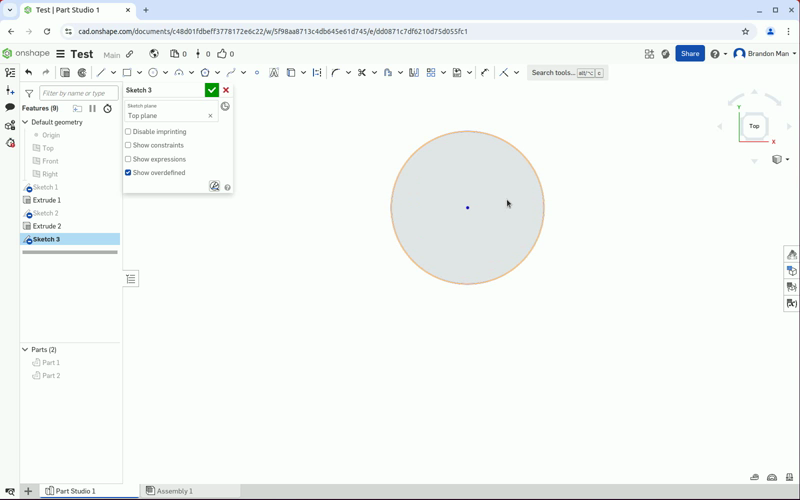
scroll(6)
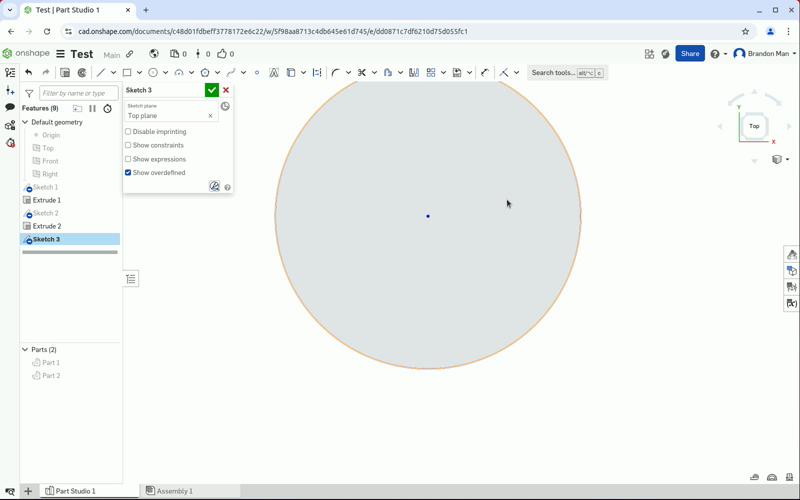
click(507, 199)
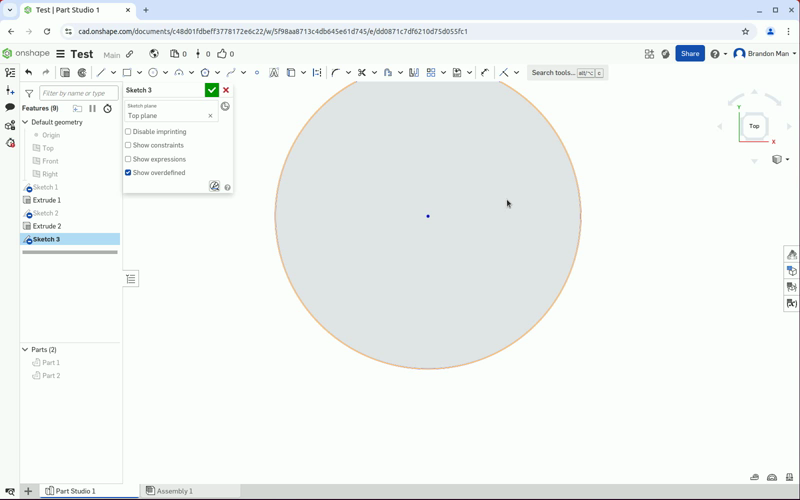
scroll(-6)
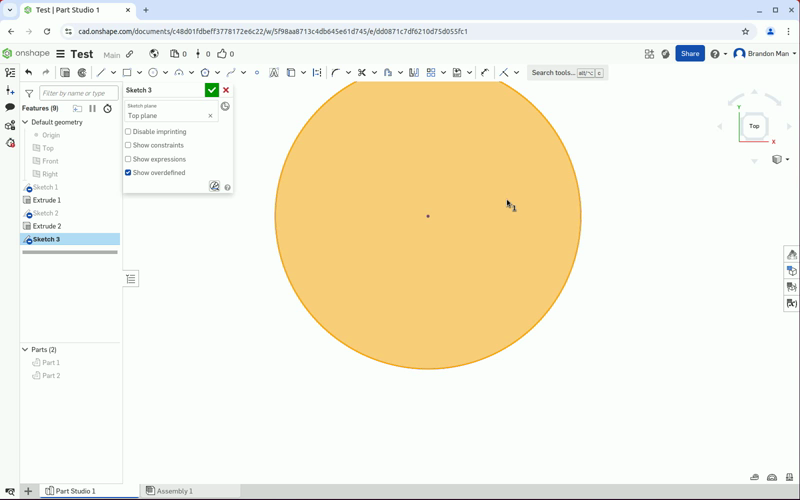
scroll(-6)
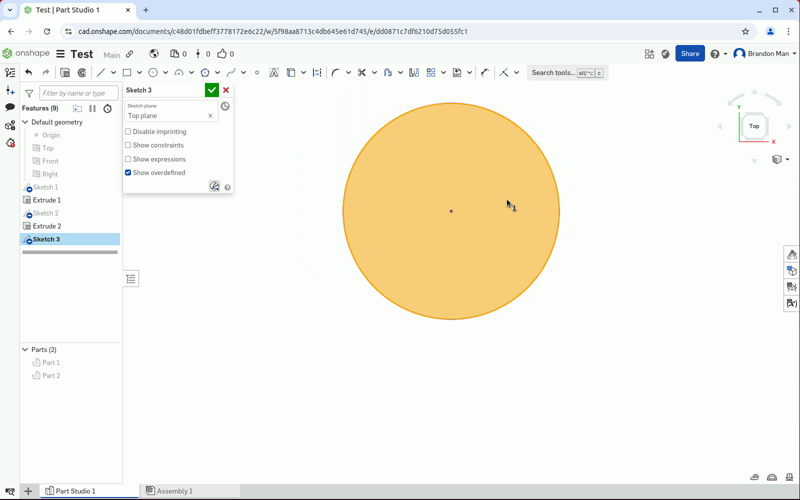
scroll(-6)
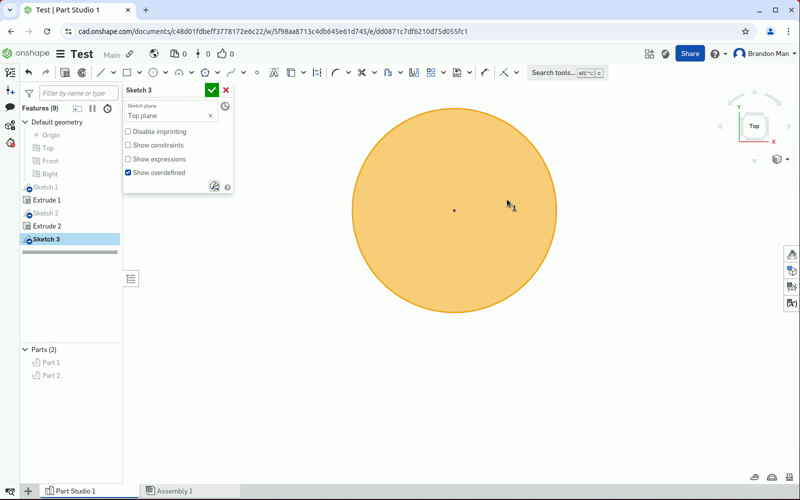
scroll(-6)
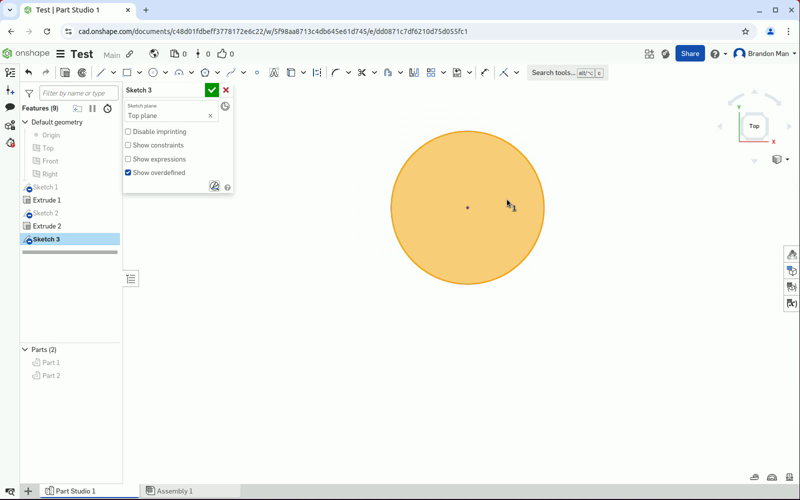
scroll(-6)
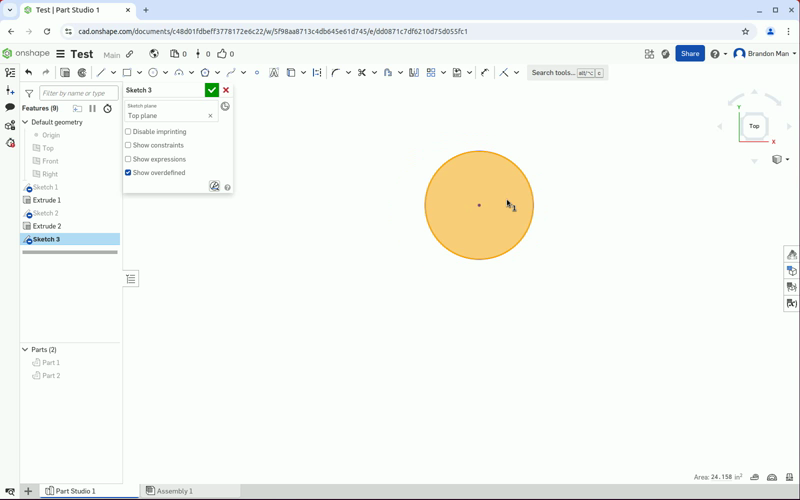
scroll(-6)
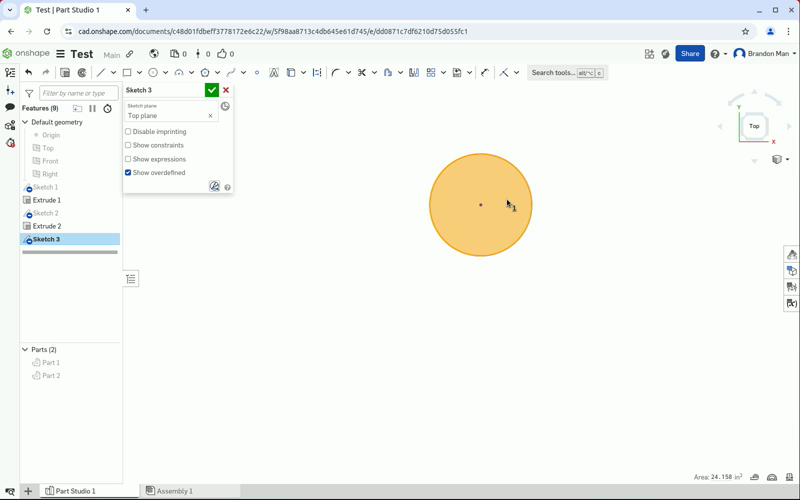
scroll(-6)
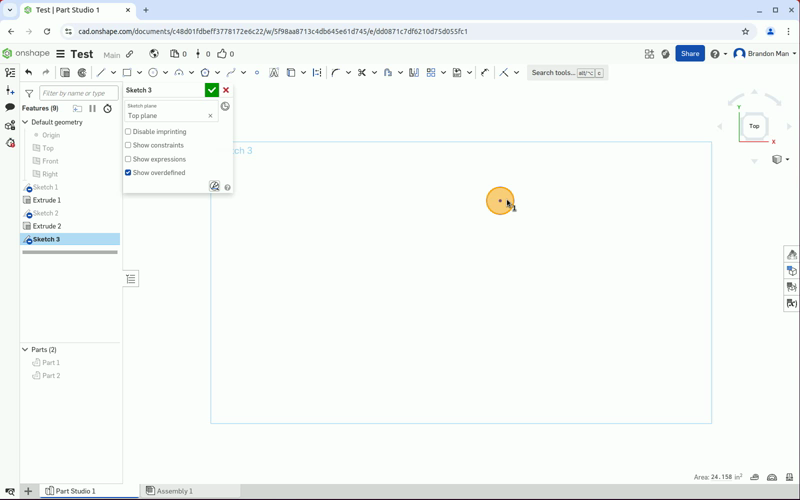
mouse_move(73, 352)
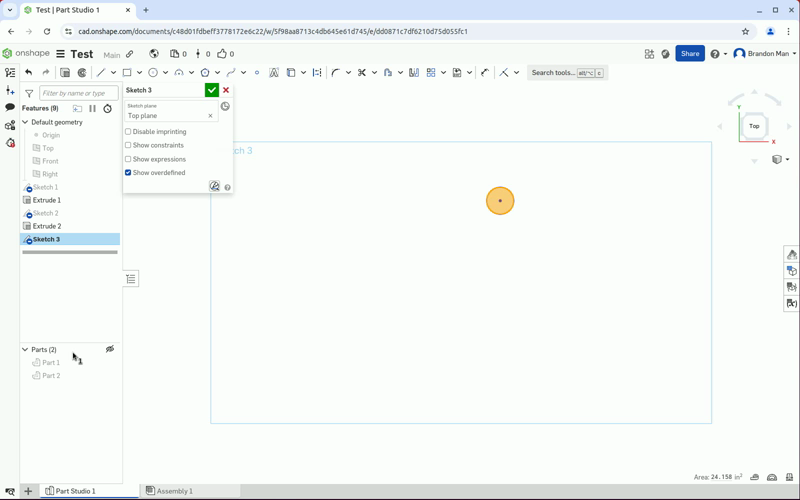
key(shift+y)
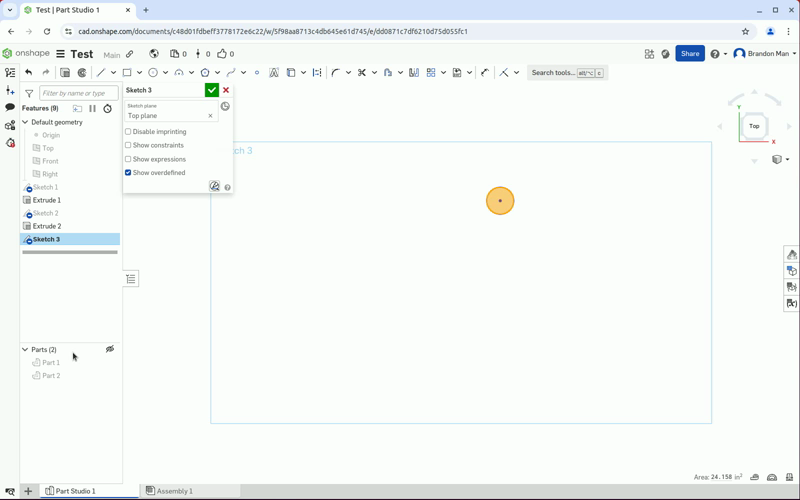
key(shift+e)
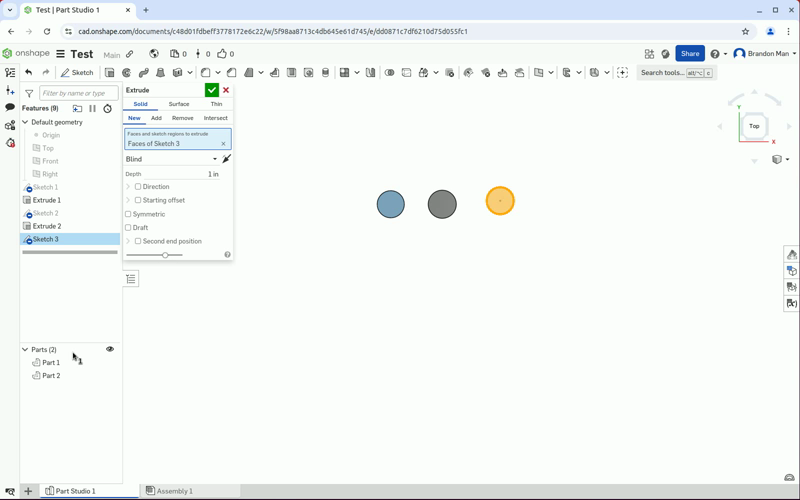
mouse_move(143, 106)
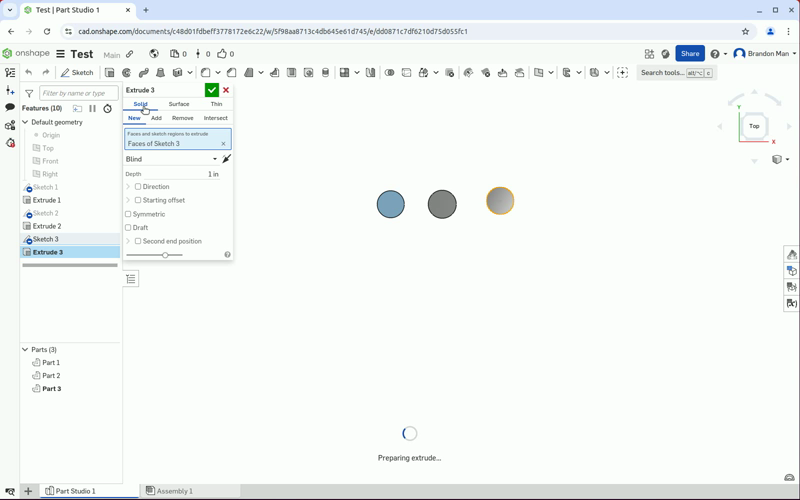
click(143, 106)
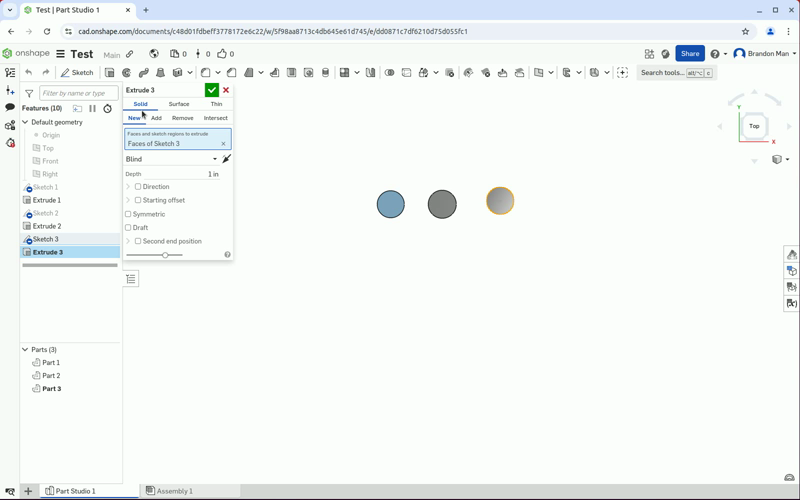
mouse_move(137, 120)
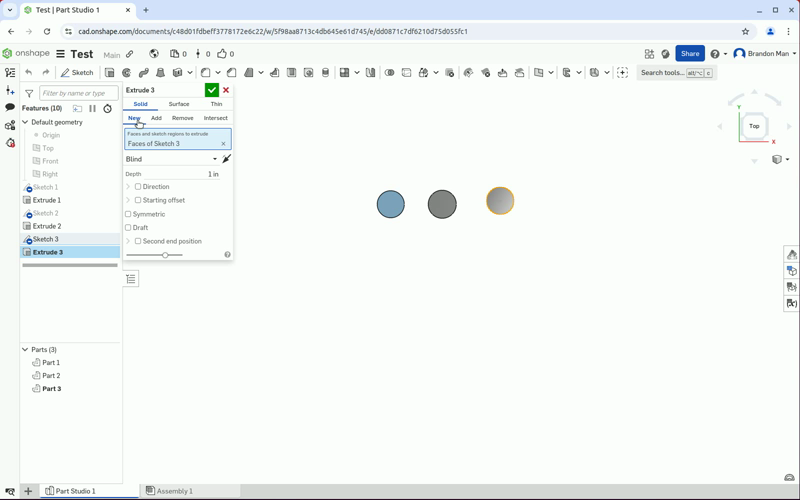
click(137, 120)
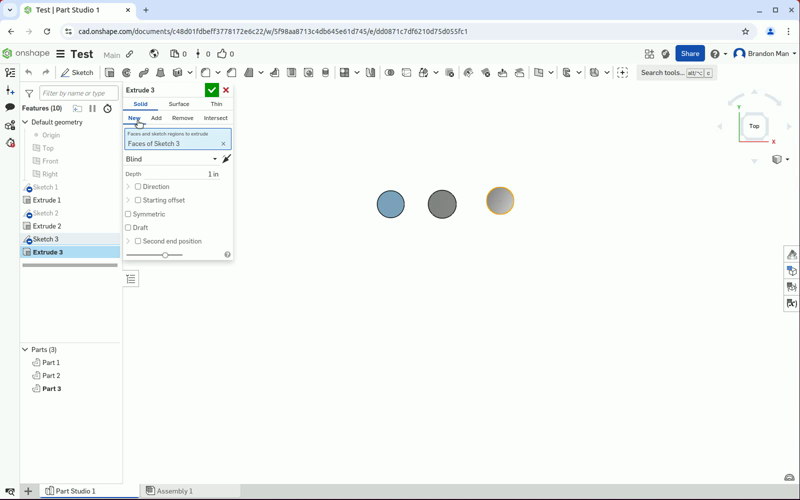
key(tab, 4)
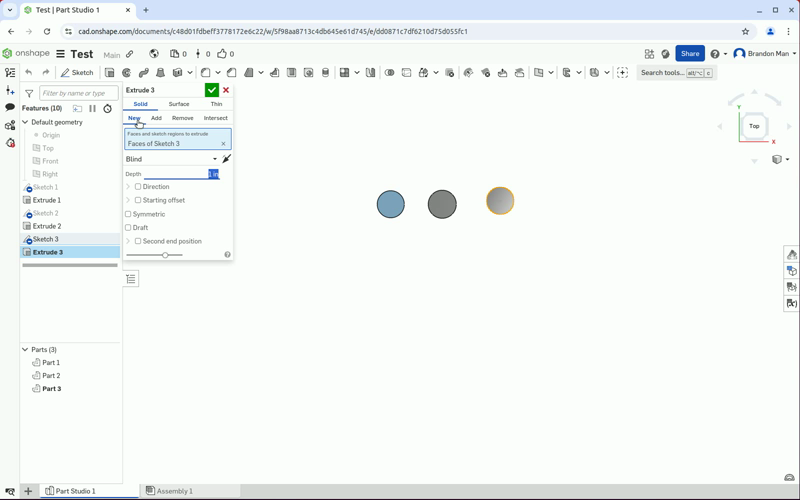
text(0.963)
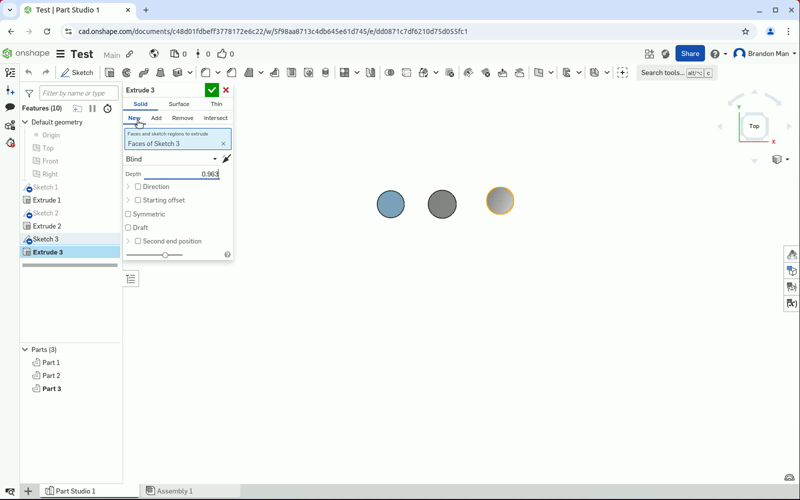
key(enter)
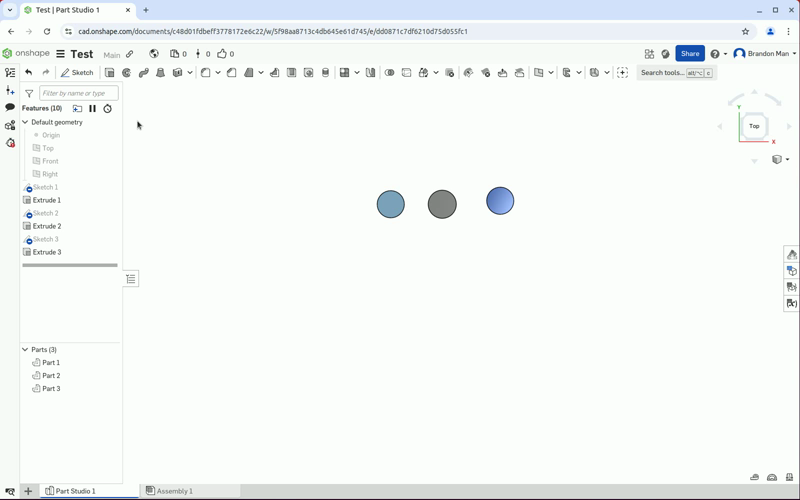
key(shift+h)
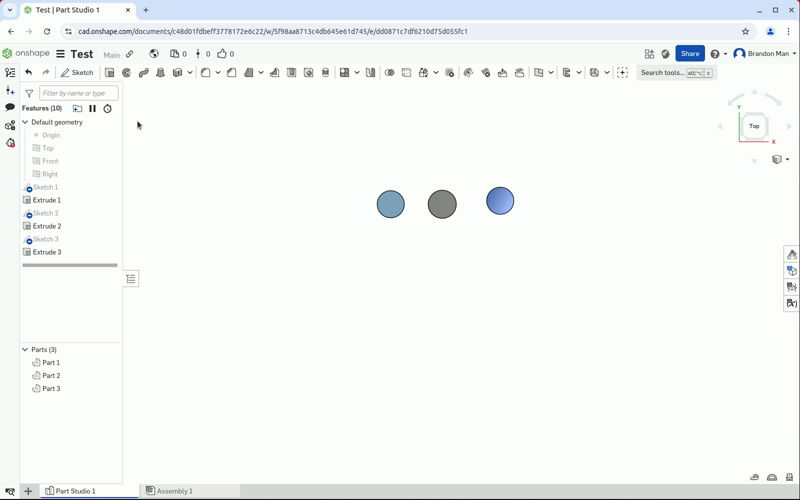
key(shift+h)
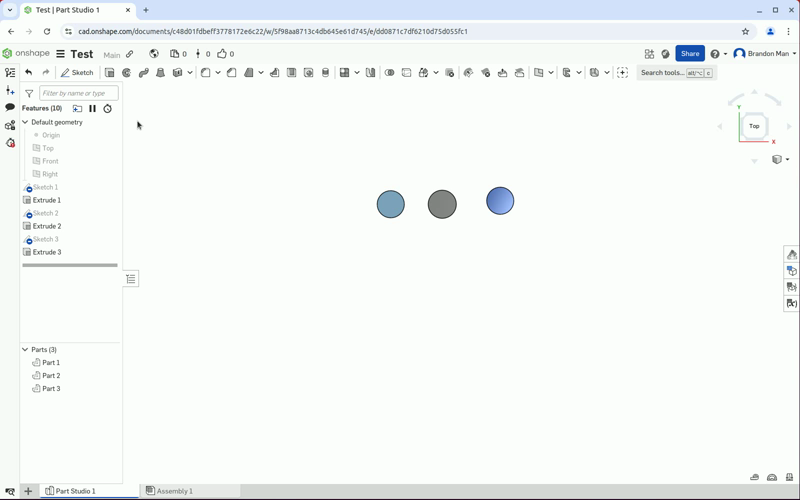
mouse_move(73, 189)
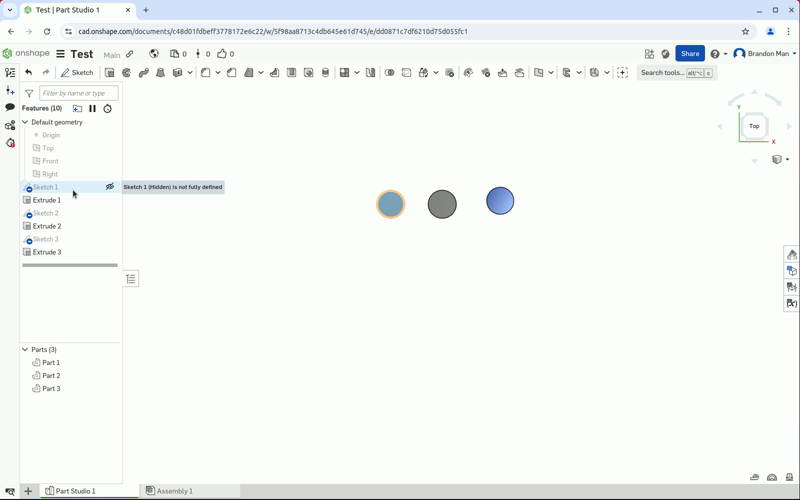
click(73, 189)
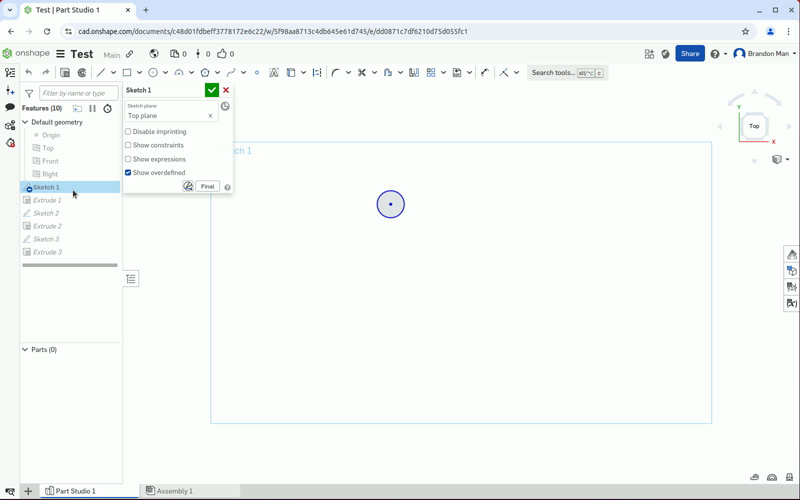
mouse_move(229, 92)
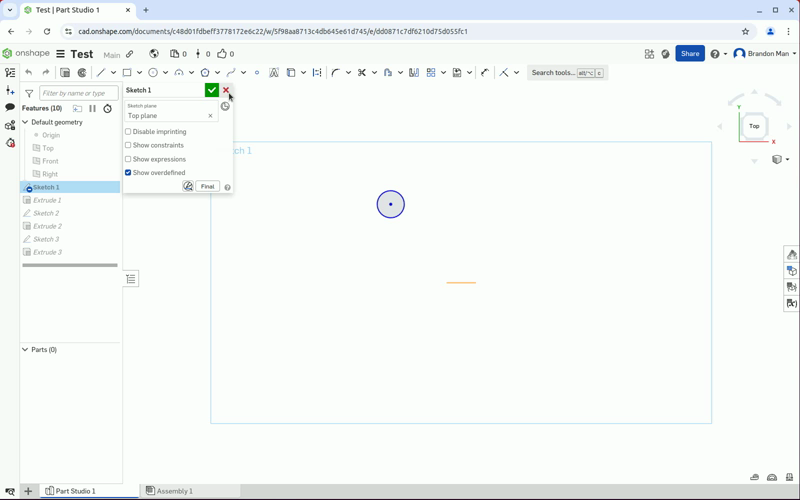
click(229, 92)
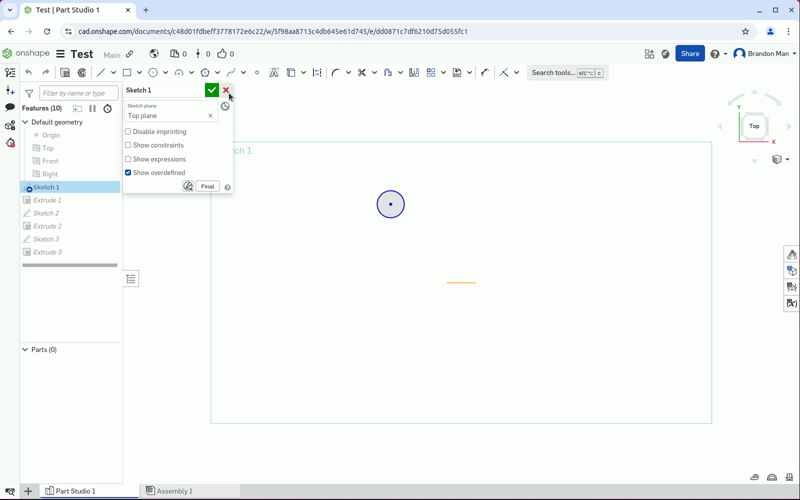
key(shift+s)
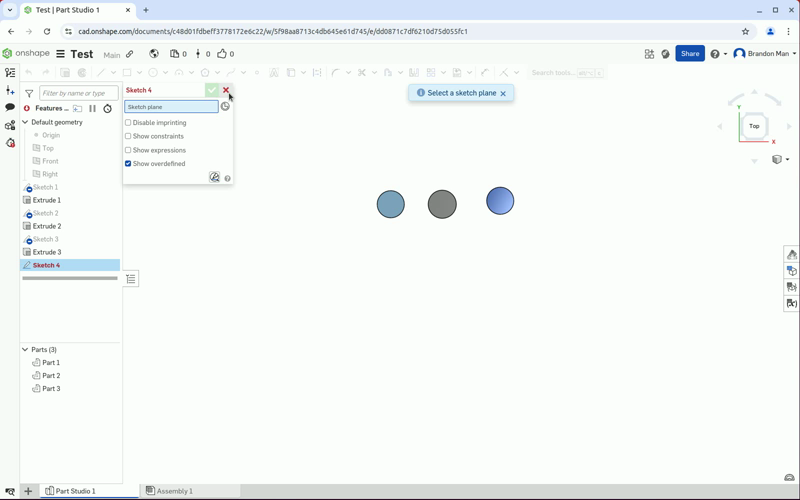
mouse_move(73, 150)
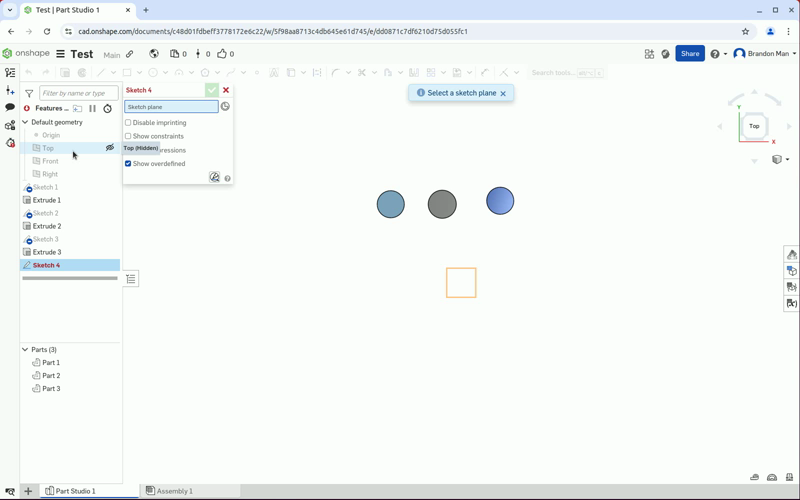
click(73, 150)
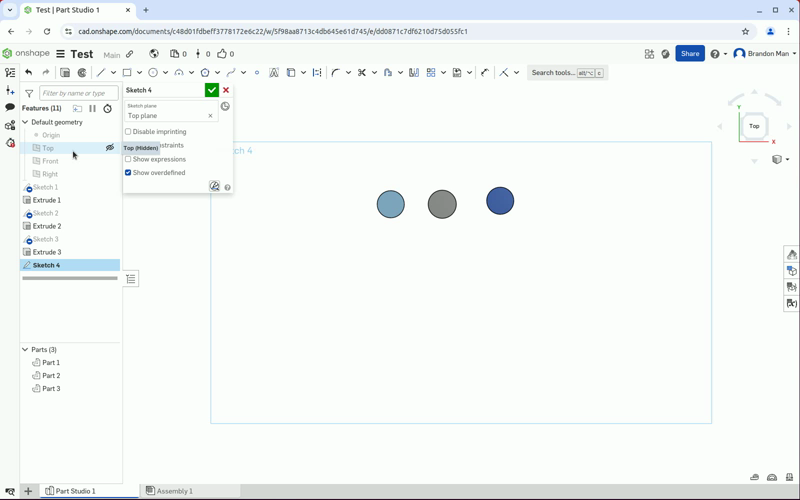
mouse_move(73, 352)
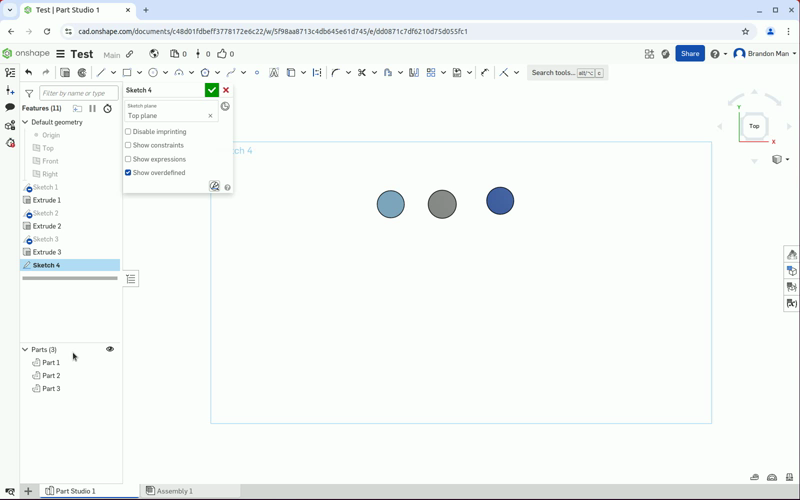
key(y)
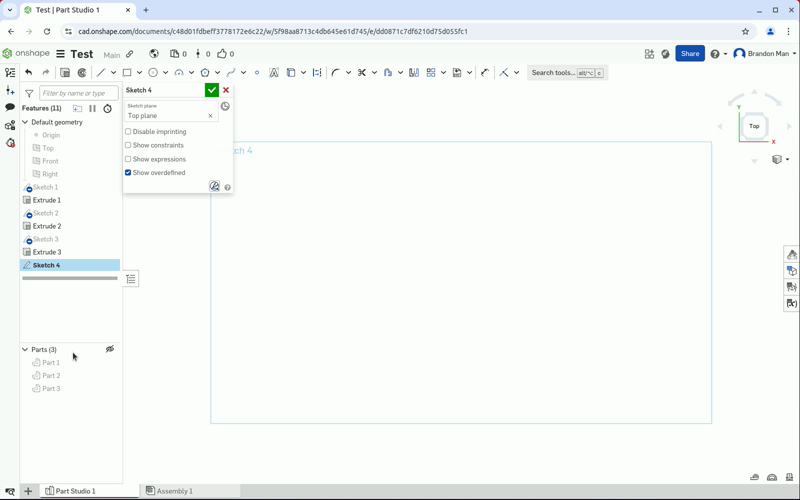
key(l)
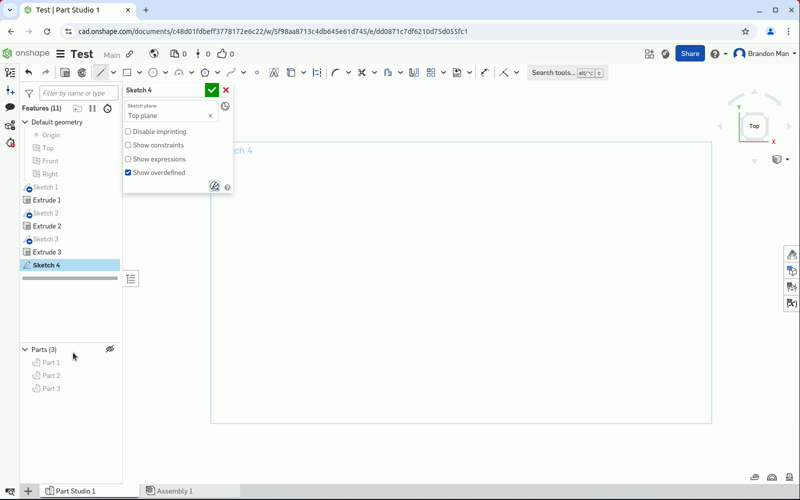
key_down(shift)
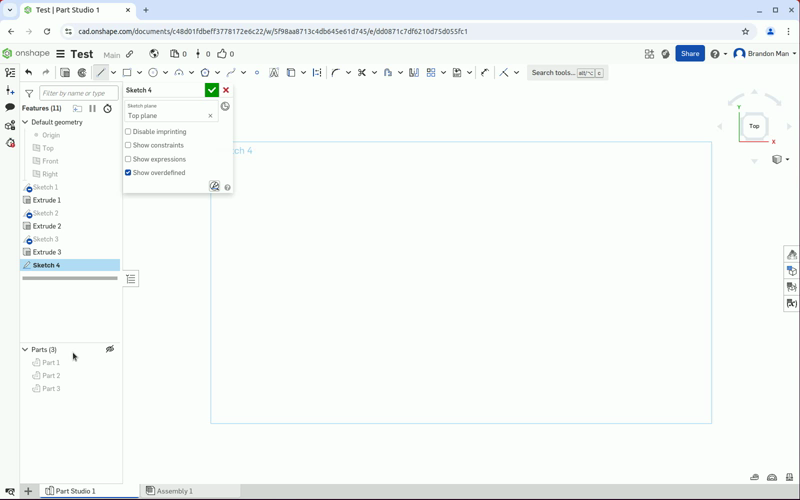
mouse_move(375, 219)
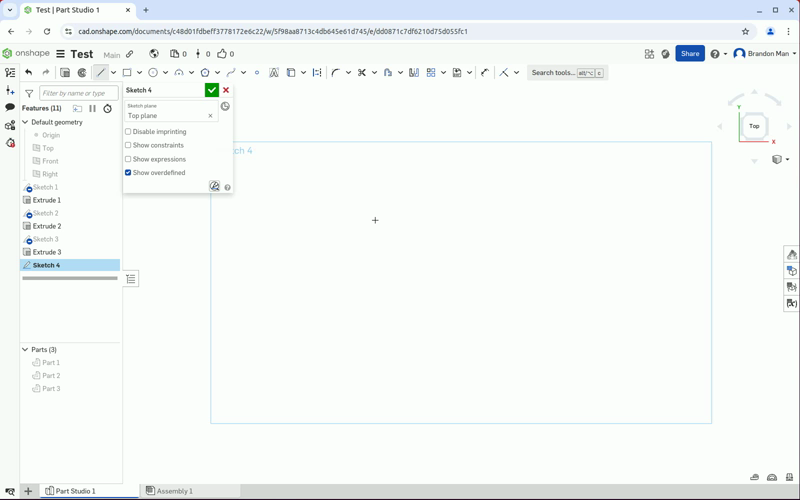
click(375, 219)
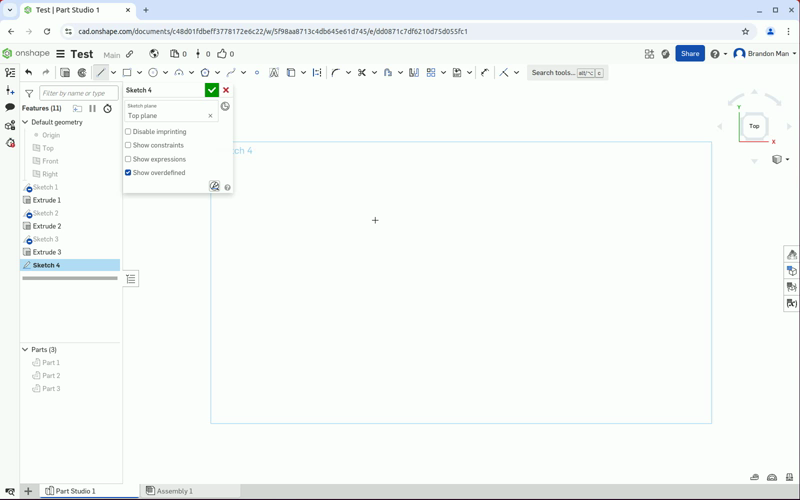
key_up(shift)
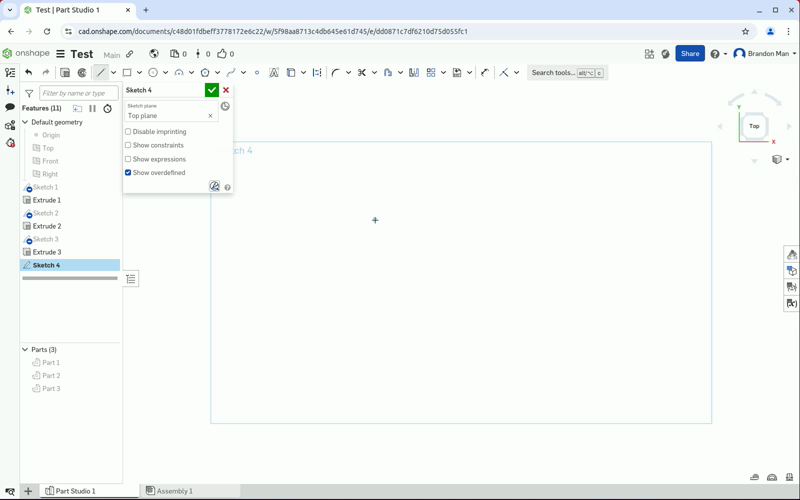
key_down(shift)
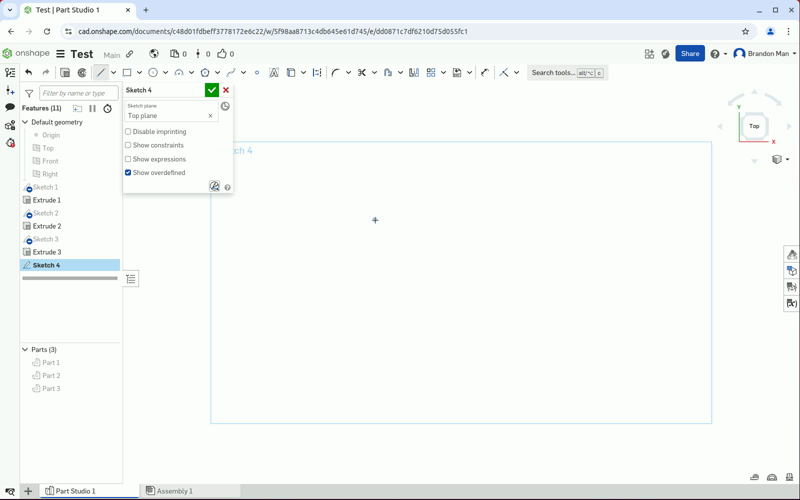
mouse_move(405, 219)
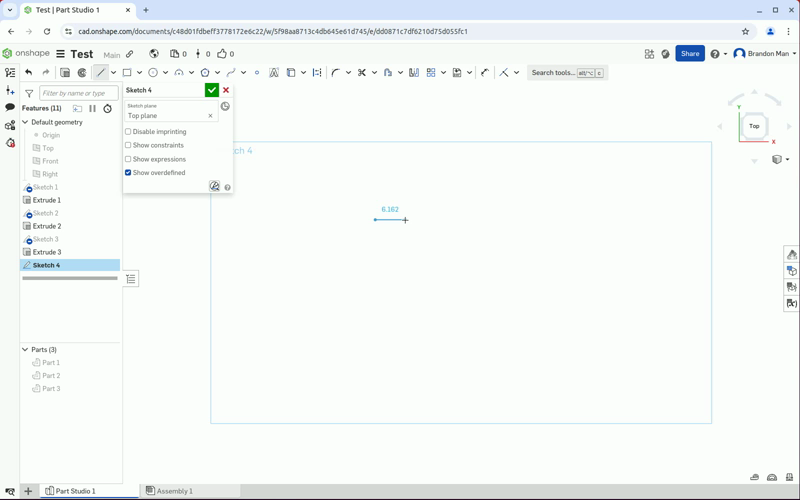
mouse_move(406, 219)
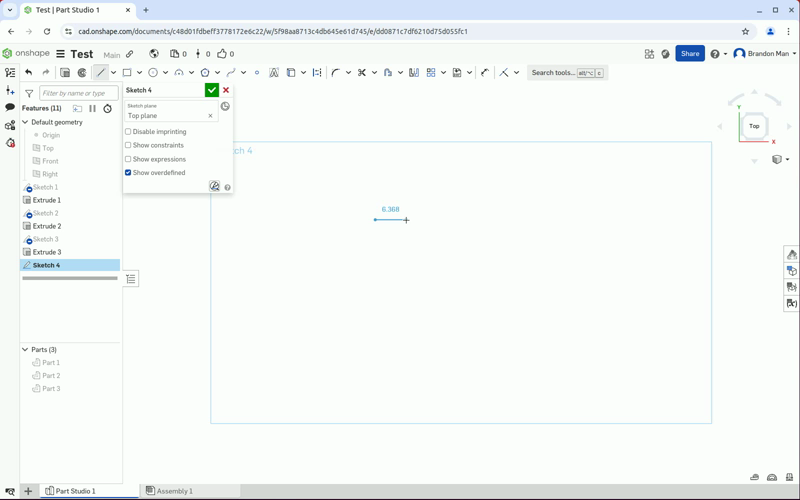
click(406, 219)
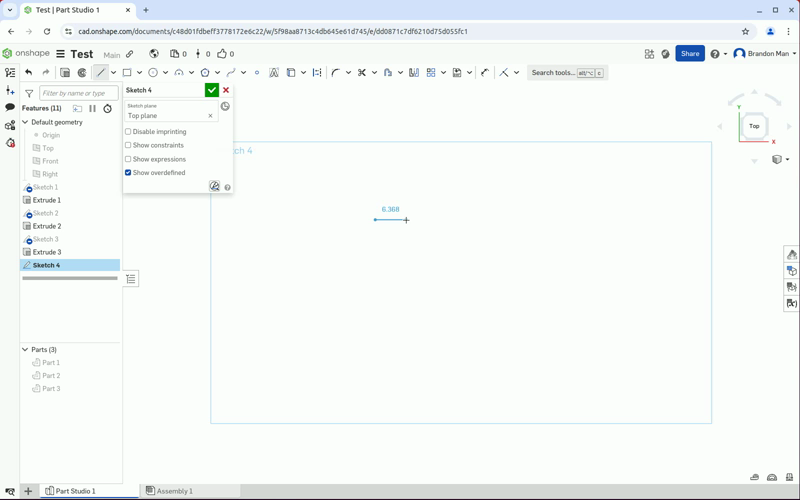
key_up(shift)
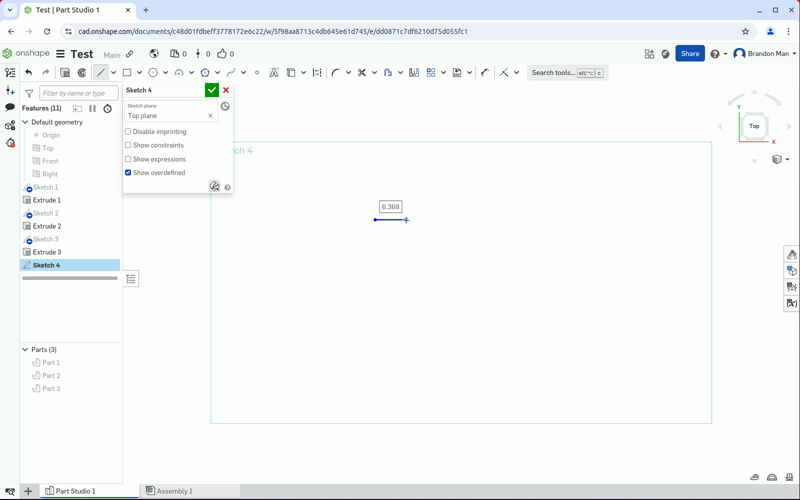
key_down(shift)
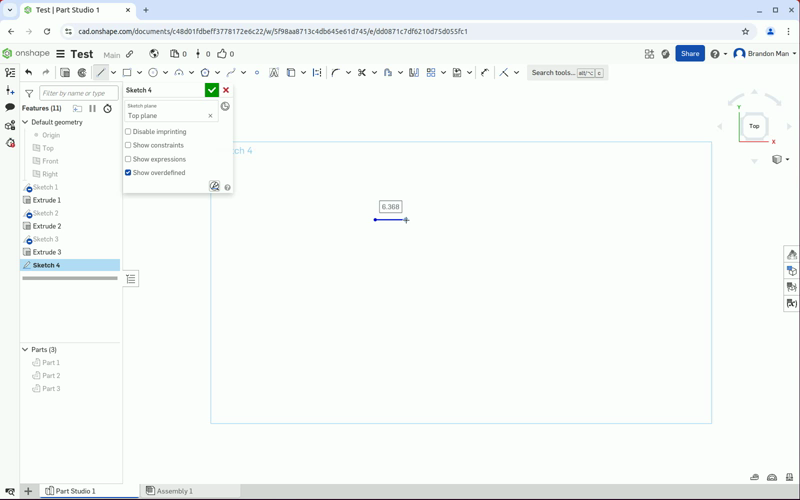
mouse_move(436, 219)
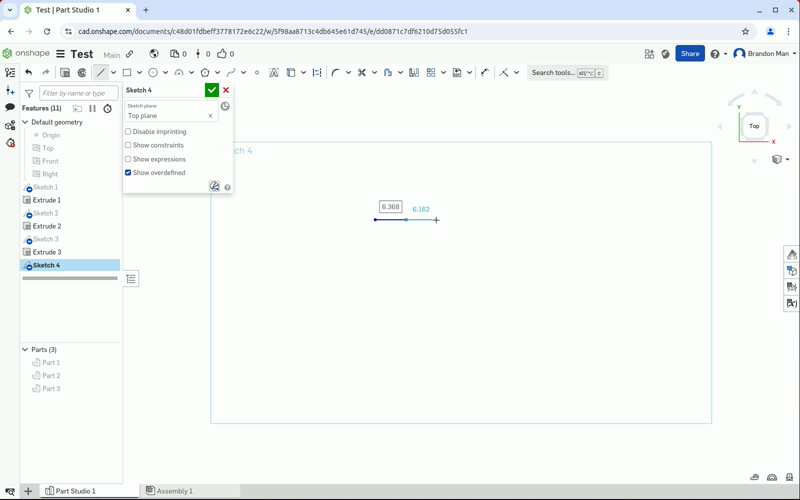
mouse_move(406, 188)
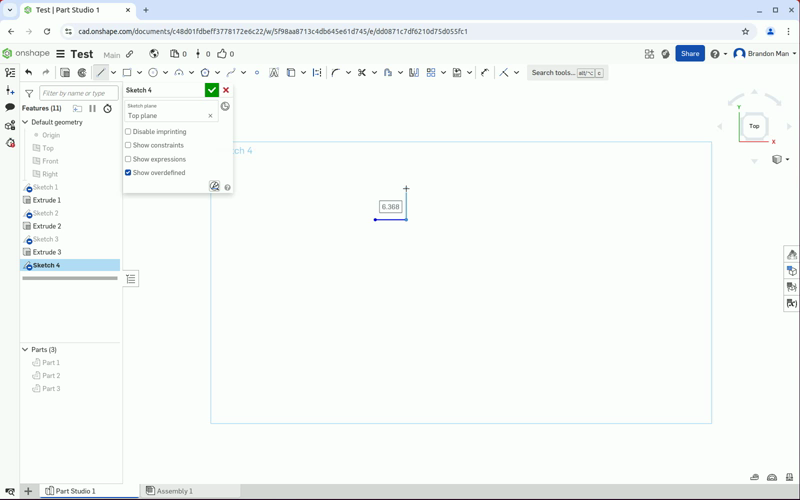
click(406, 188)
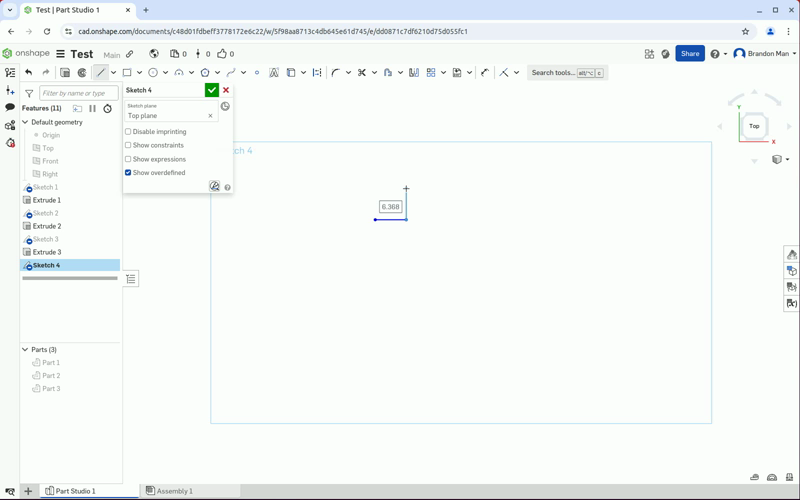
key_up(shift)
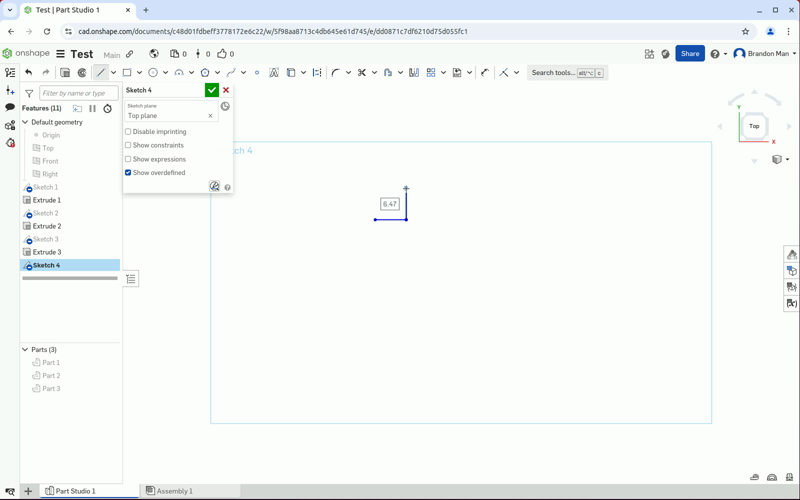
key_down(shift)
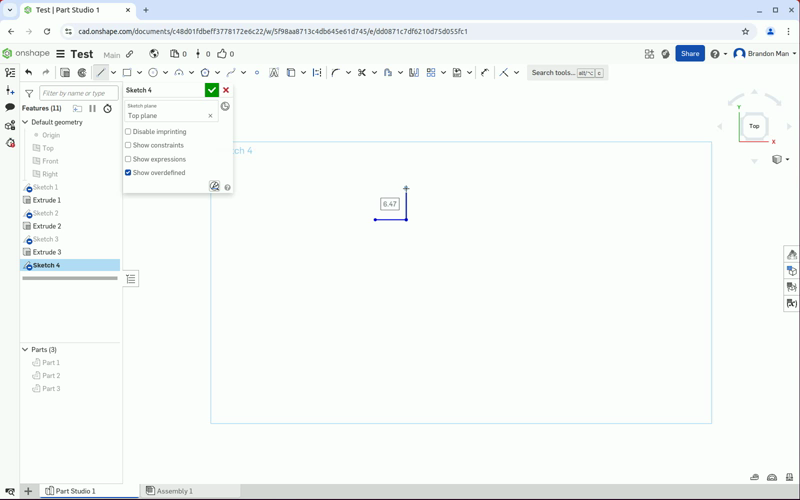
mouse_move(436, 188)
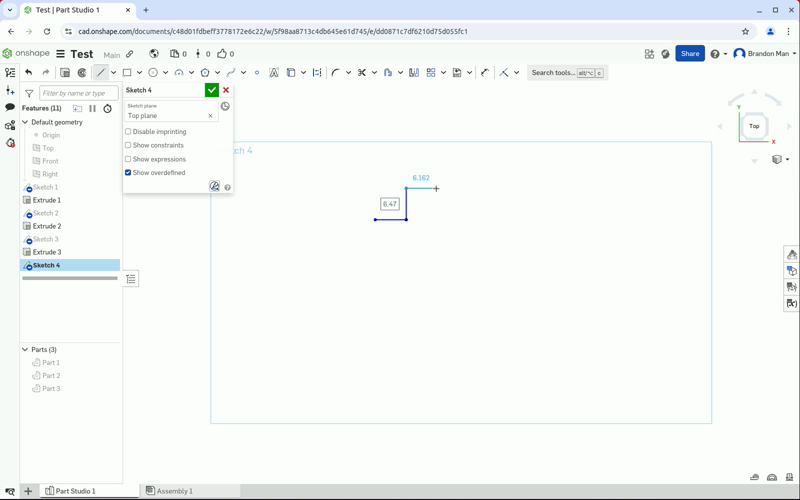
mouse_move(375, 188)
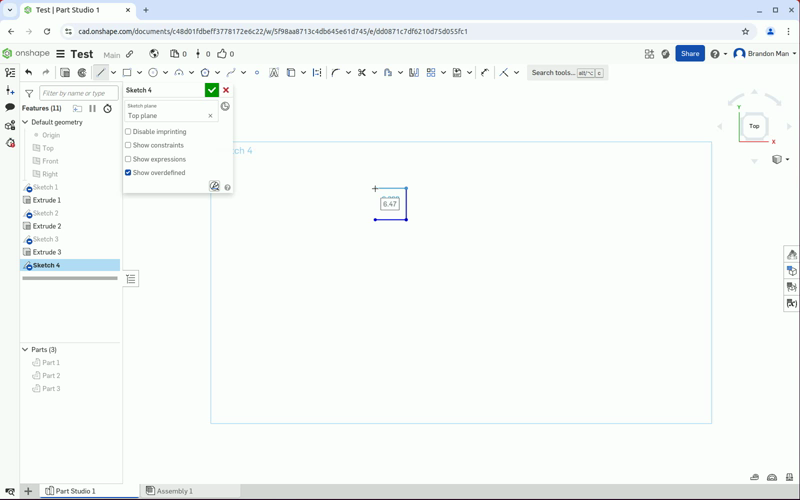
click(375, 188)
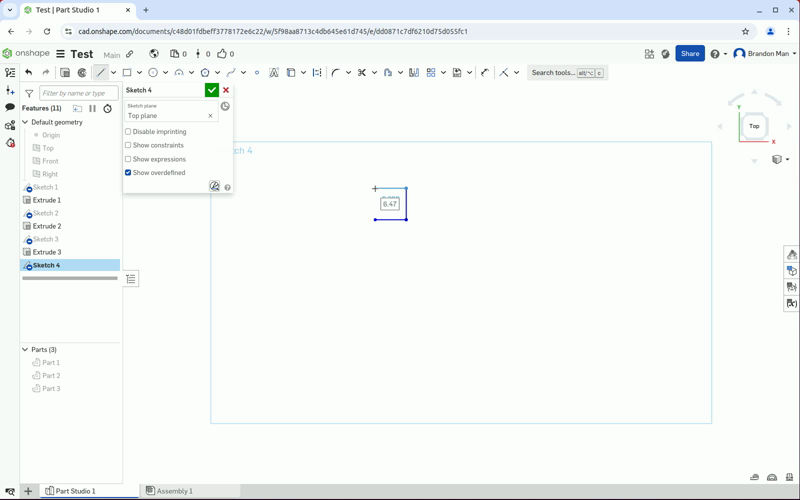
key_up(shift)
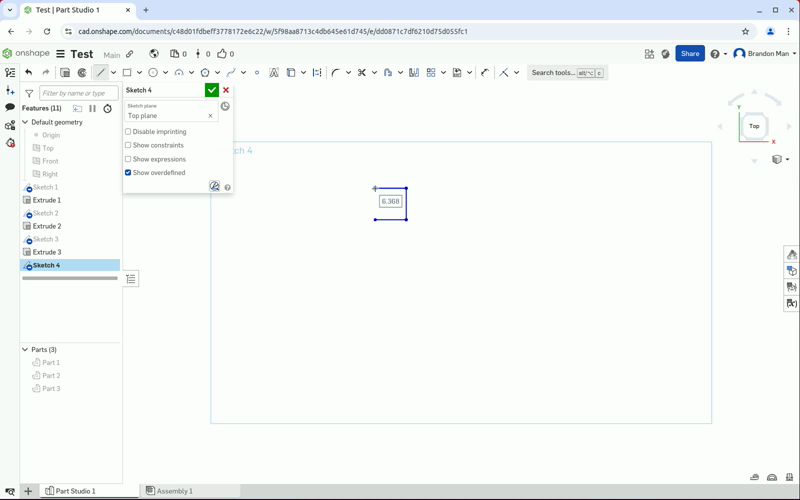
mouse_move(405, 188)
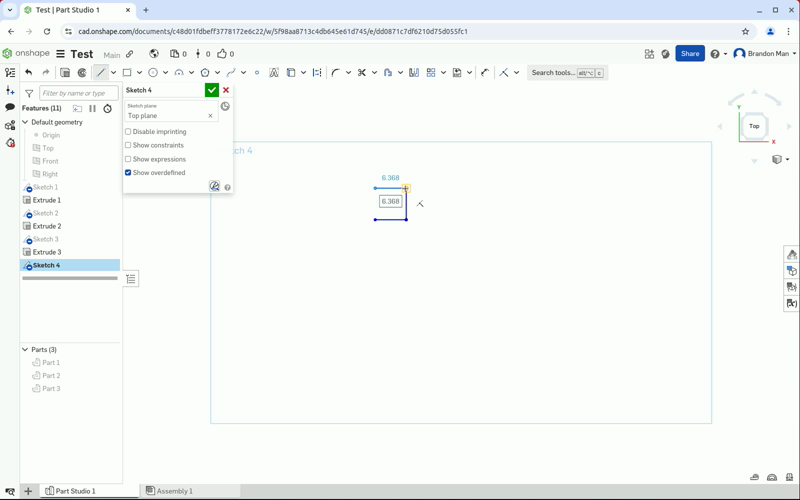
key_down(shift)
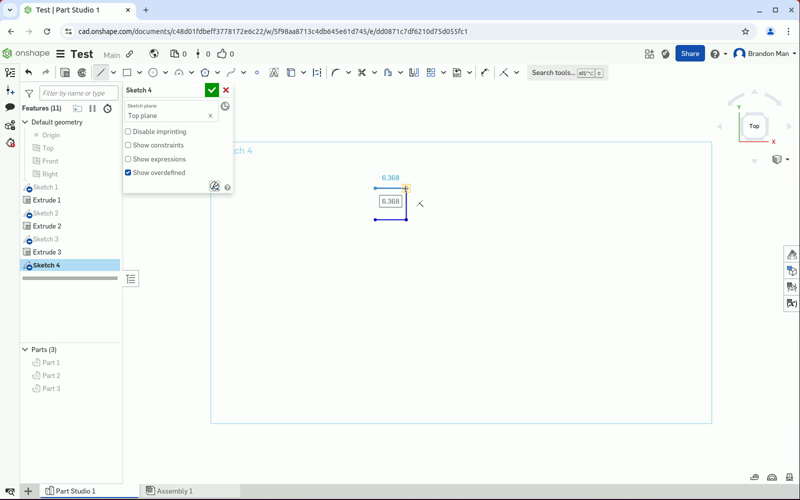
mouse_move(375, 219)
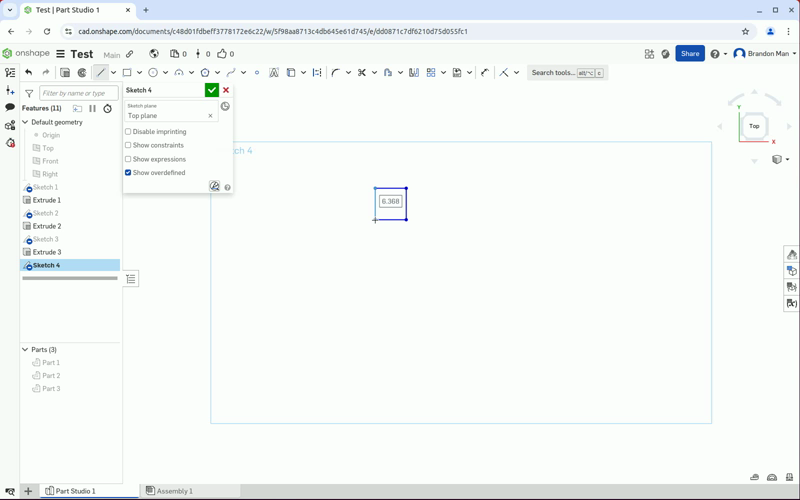
key_up(shift)
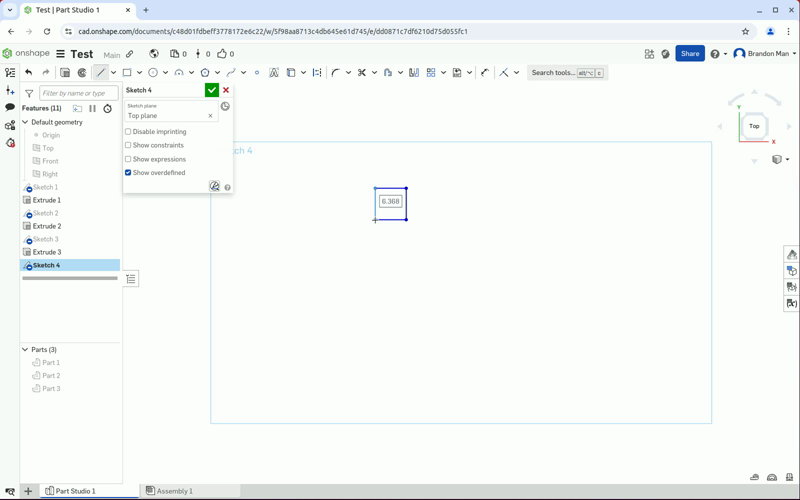
click(375, 219)
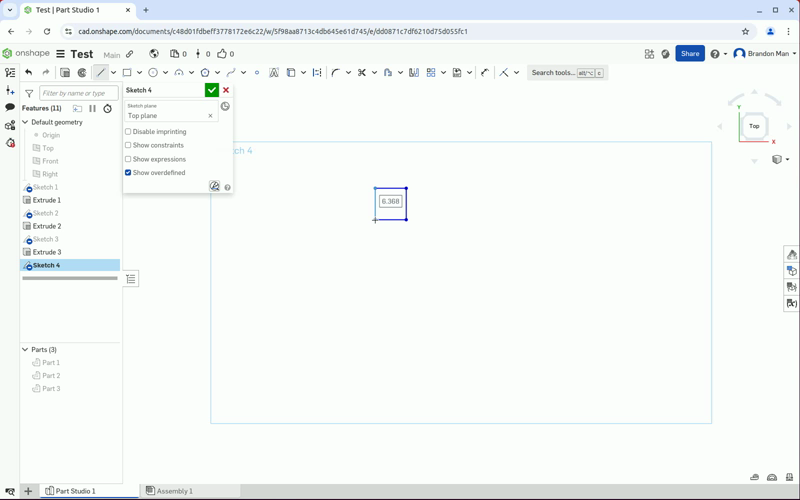
key(esc)
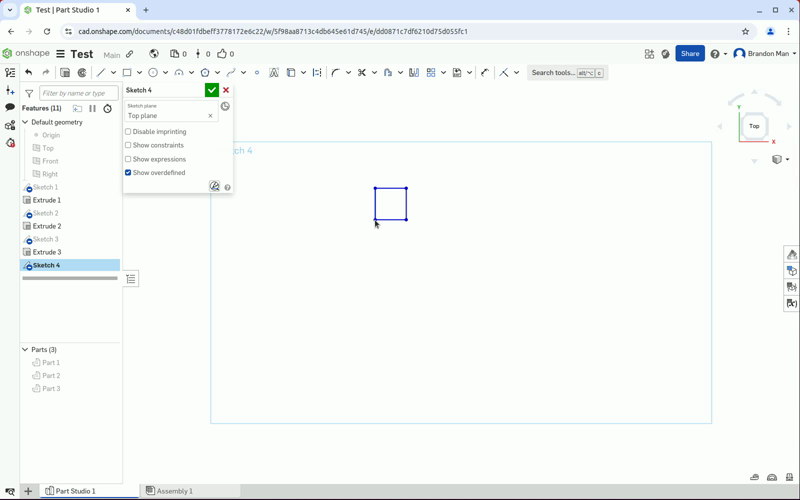
key(c)
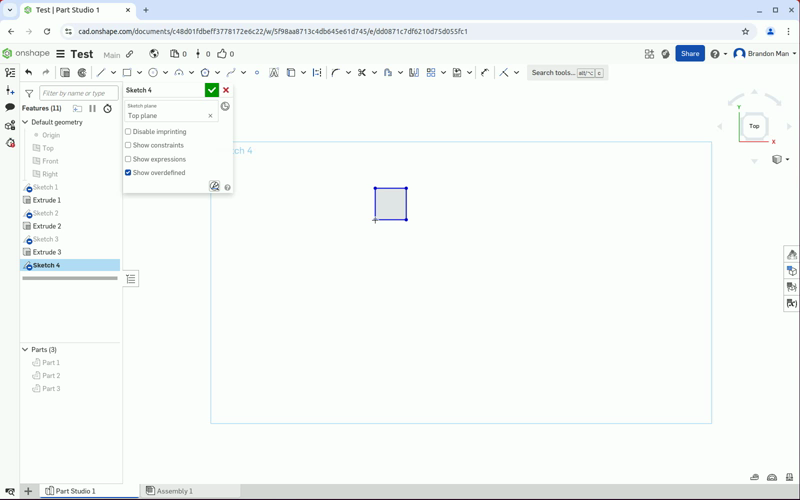
key_down(shift)
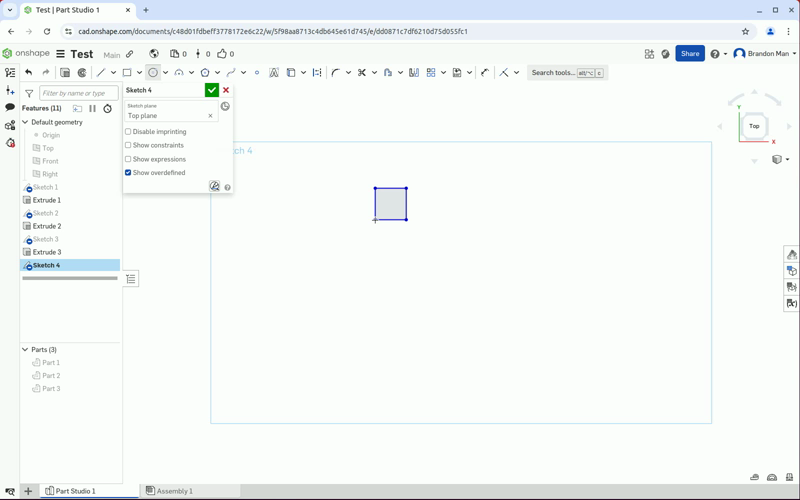
mouse_move(391, 203)
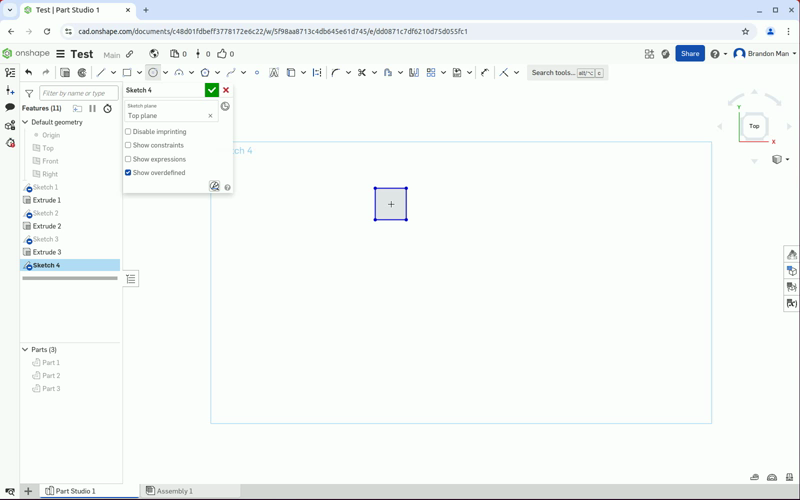
click(391, 203)
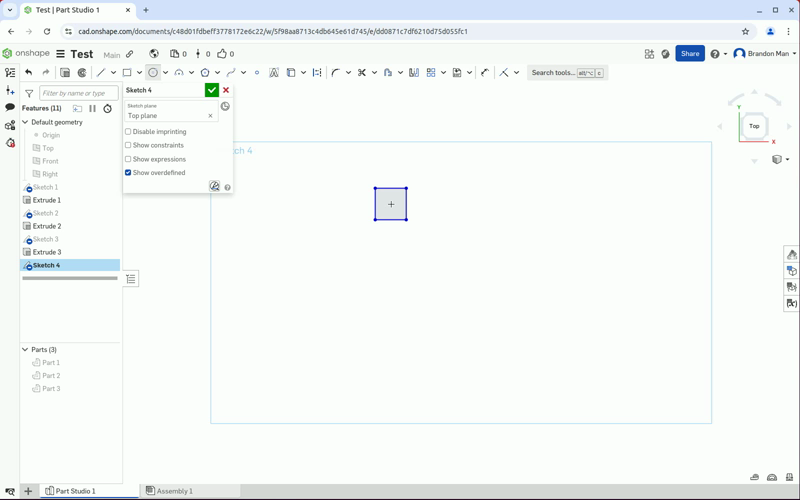
key_up(shift)
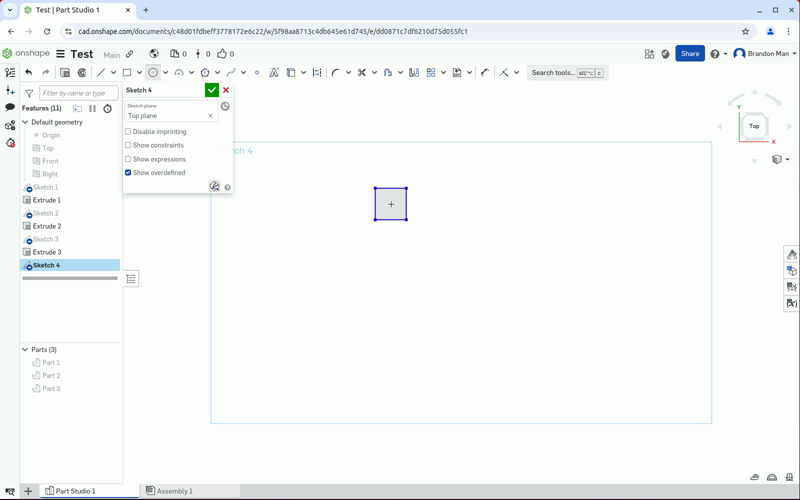
mouse_move(404, 203)
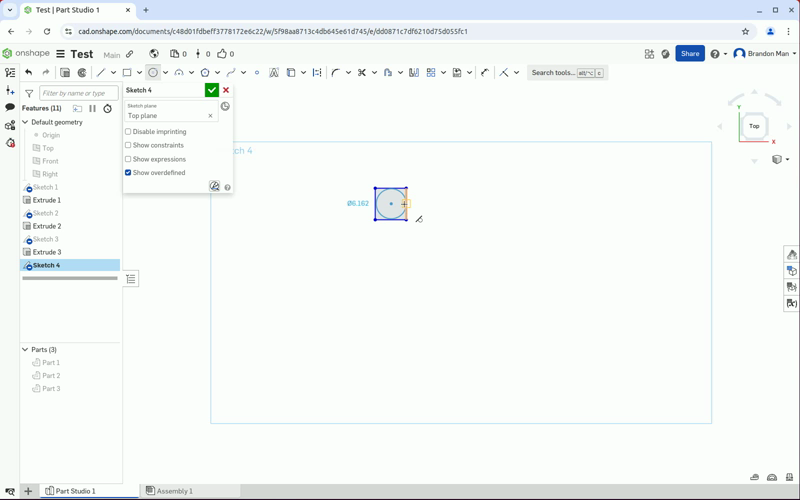
click(404, 203)
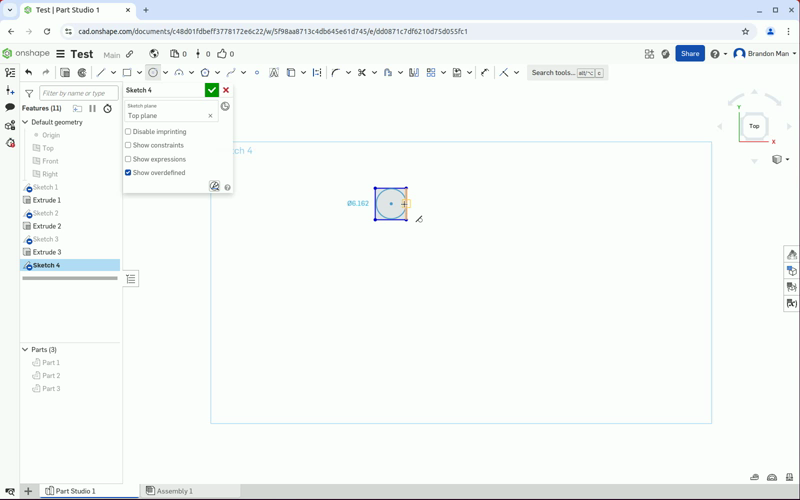
key(esc)
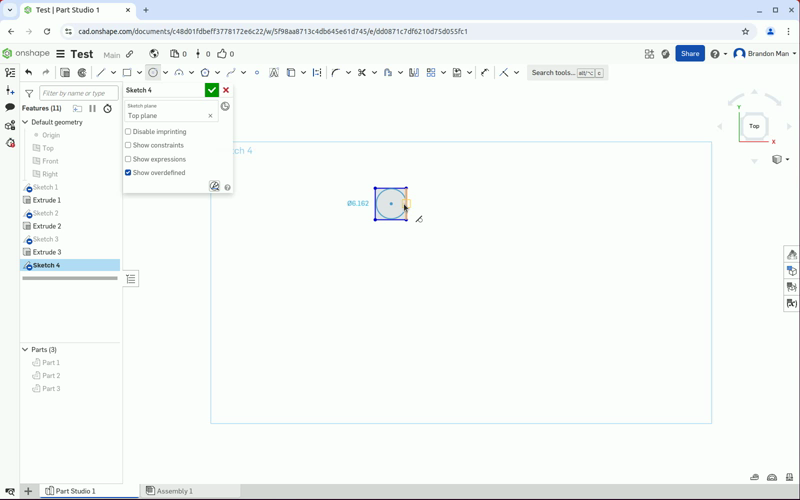
mouse_move(386, 190)
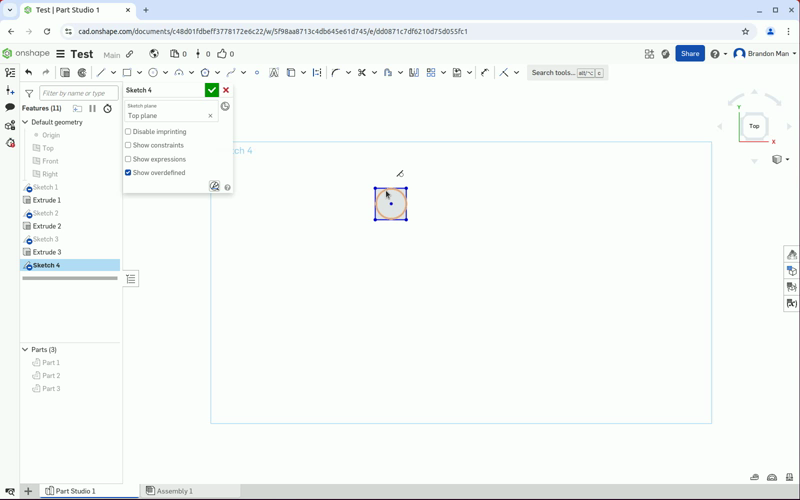
scroll(6)
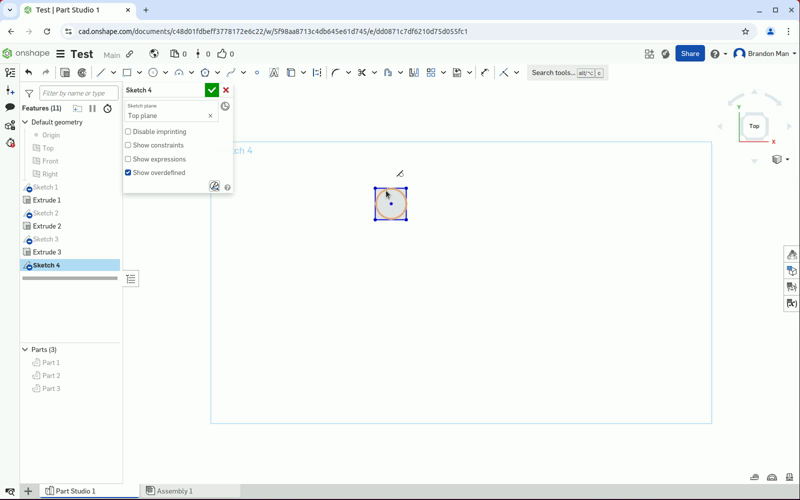
scroll(6)
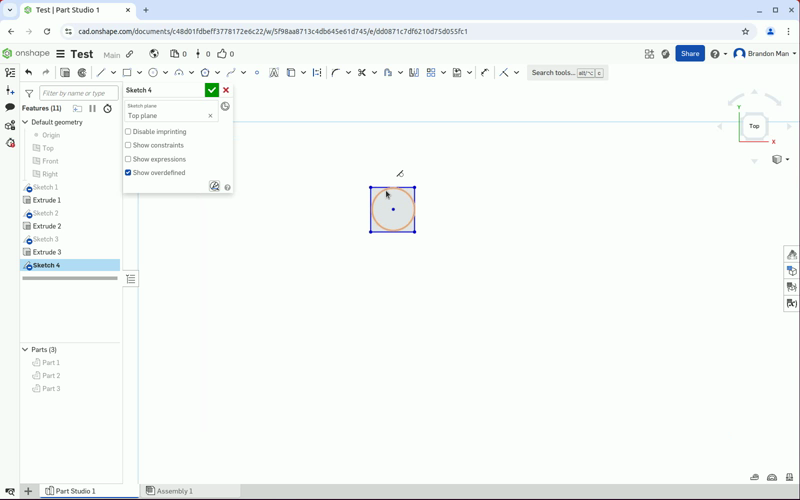
scroll(6)
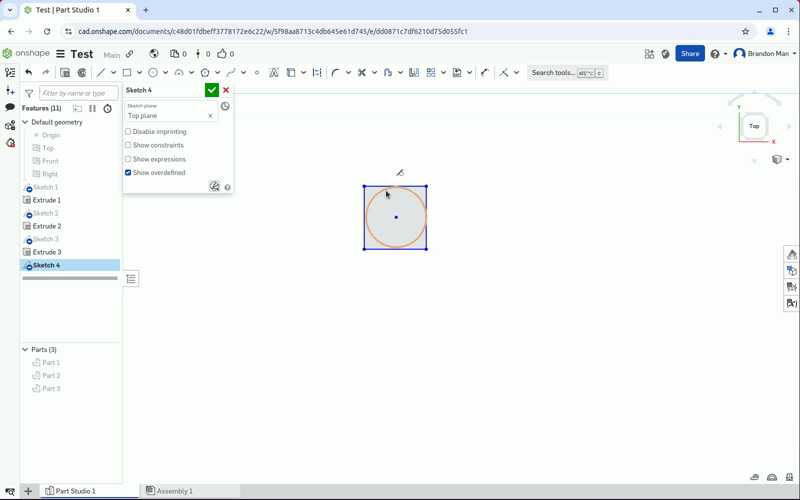
scroll(6)
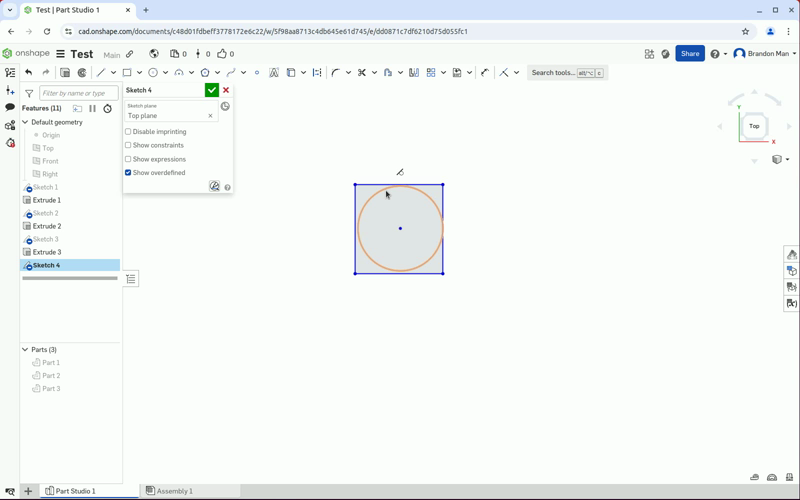
scroll(6)
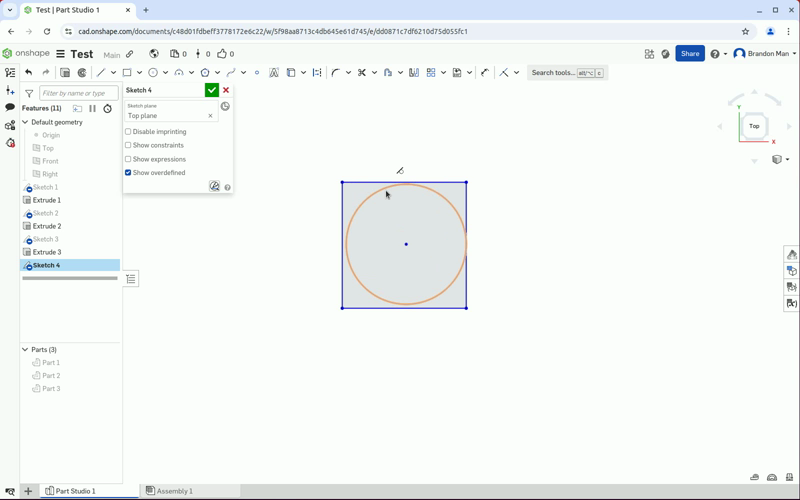
scroll(6)
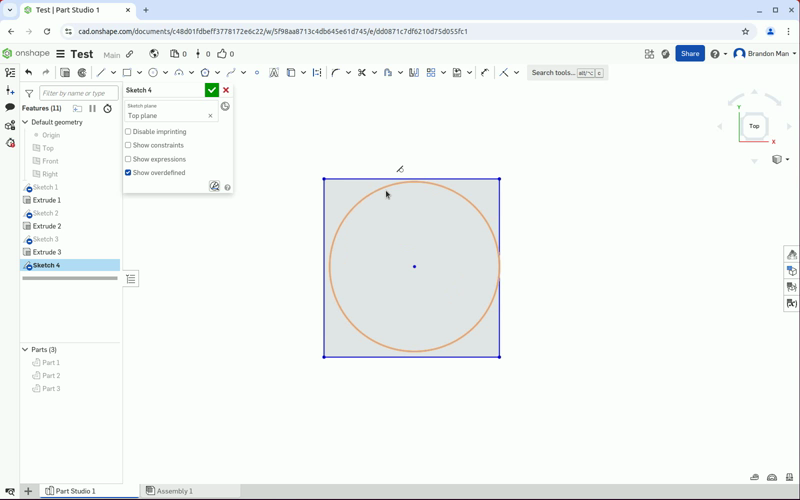
scroll(6)
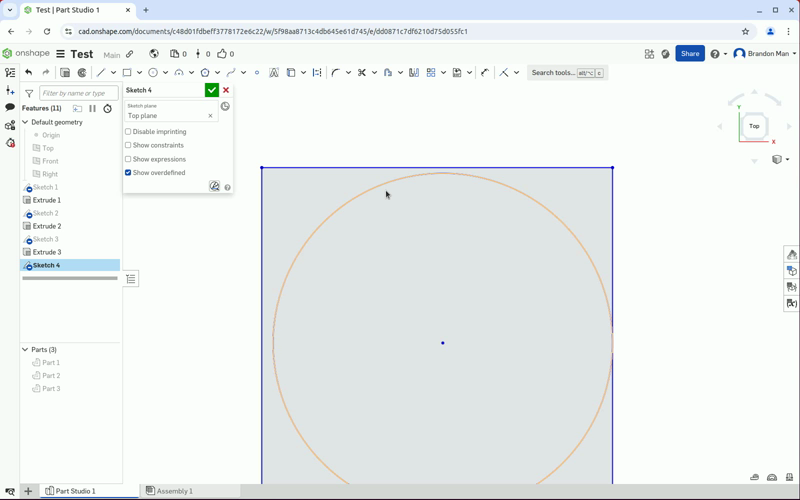
click(386, 190)
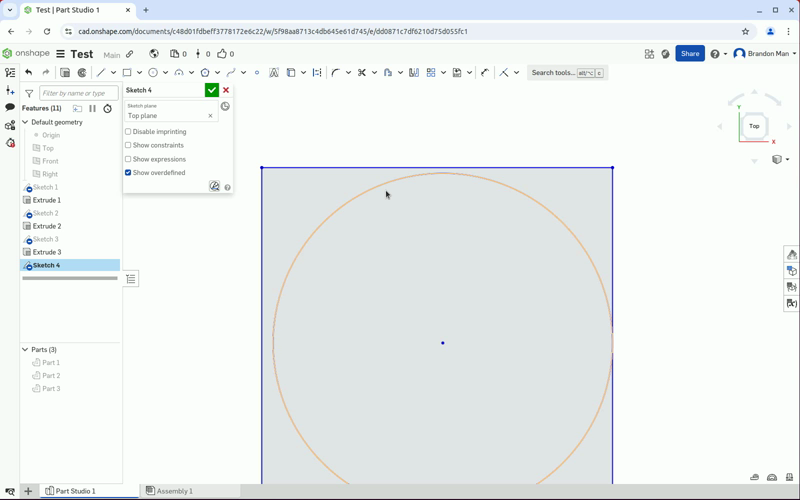
scroll(-6)
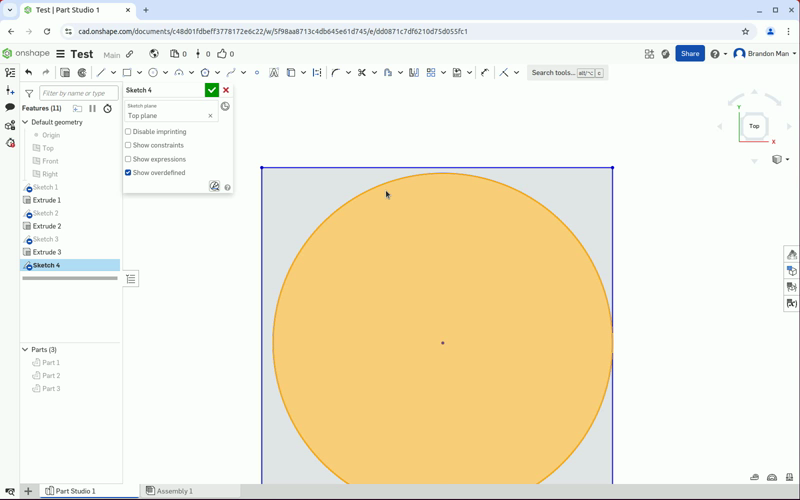
scroll(-6)
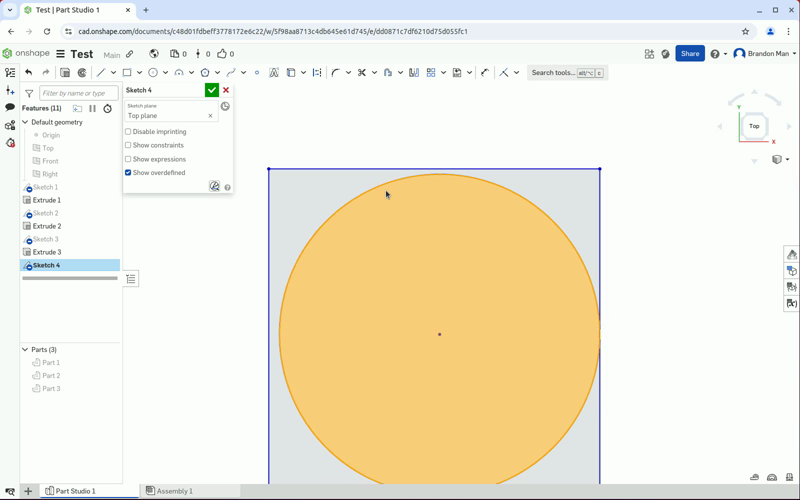
scroll(-6)
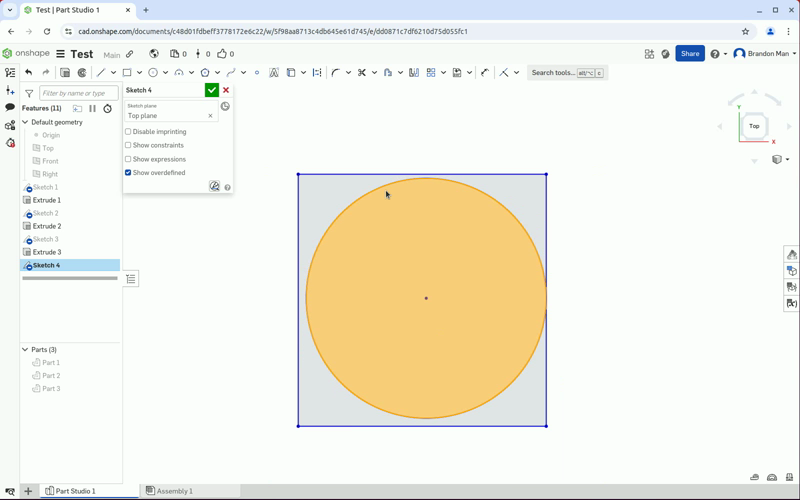
scroll(-6)
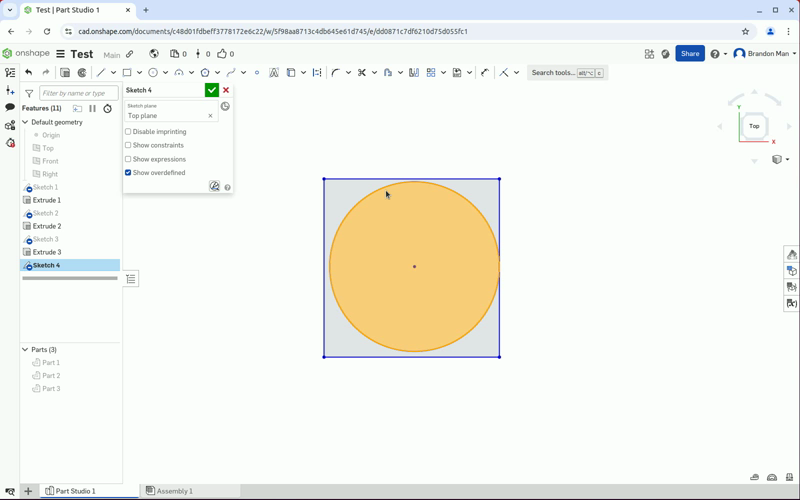
scroll(-6)
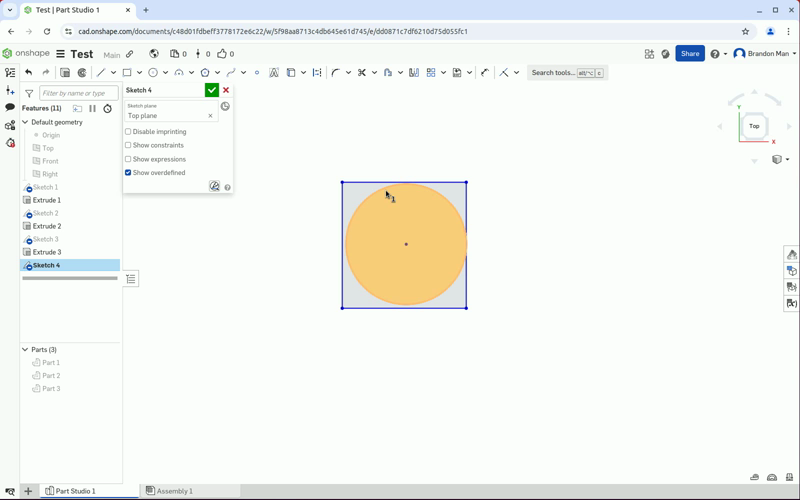
scroll(-6)
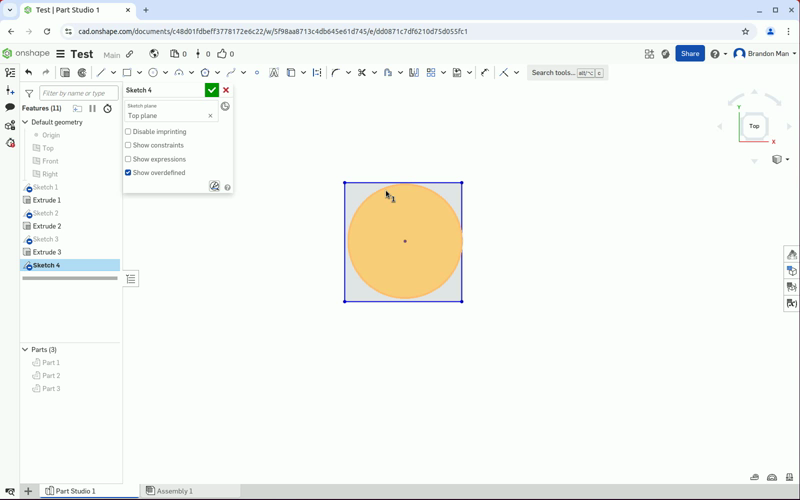
scroll(-6)
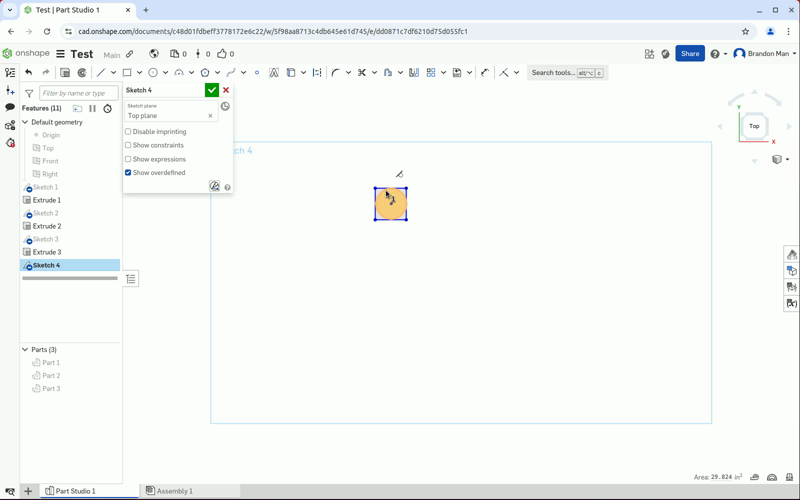
mouse_move(73, 352)
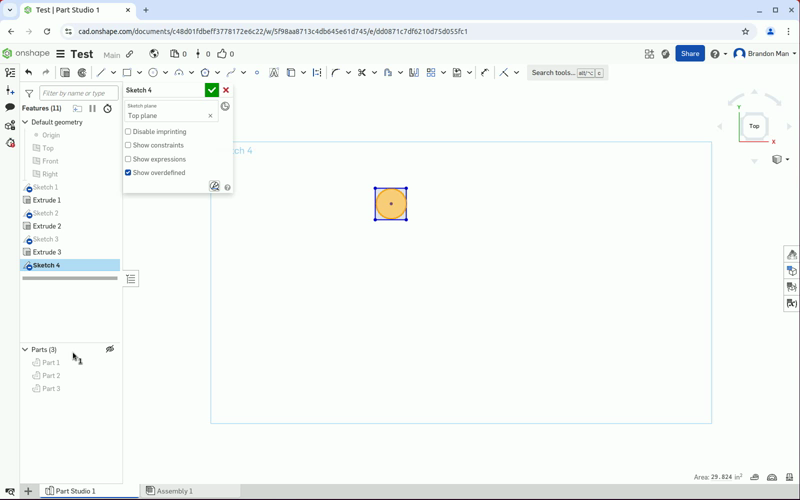
key(shift+y)
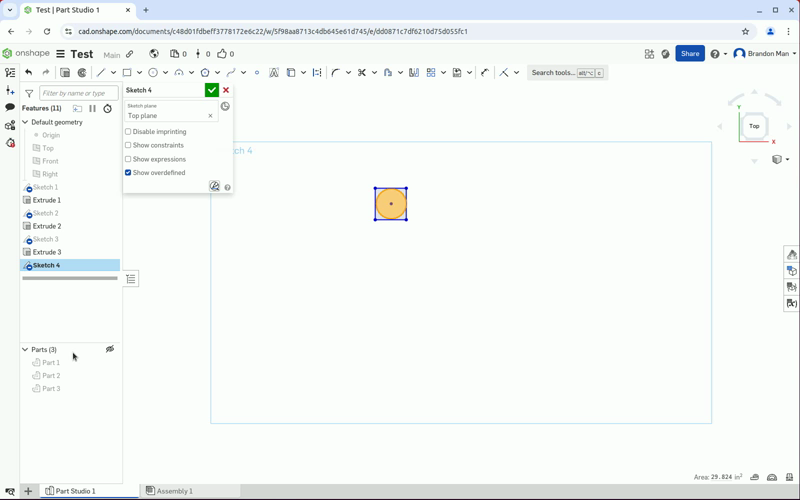
key(shift+e)
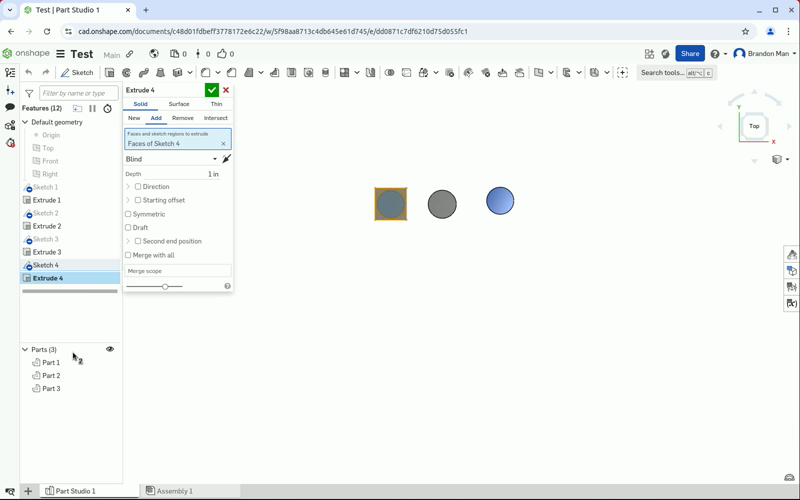
mouse_move(143, 106)
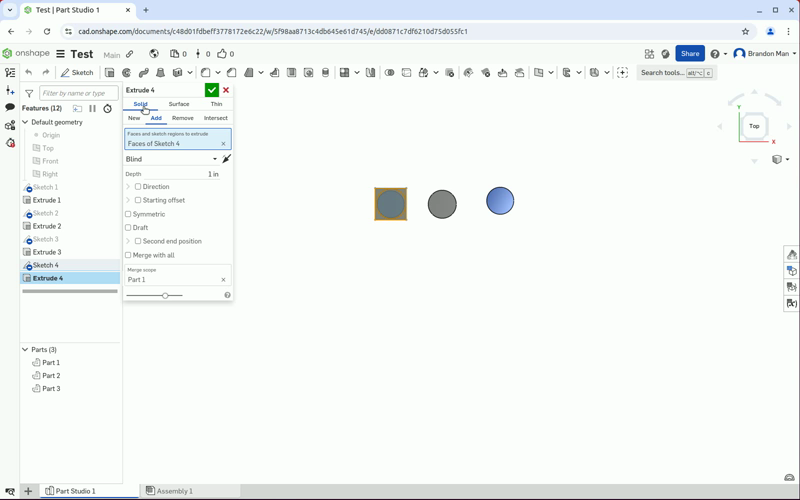
click(143, 106)
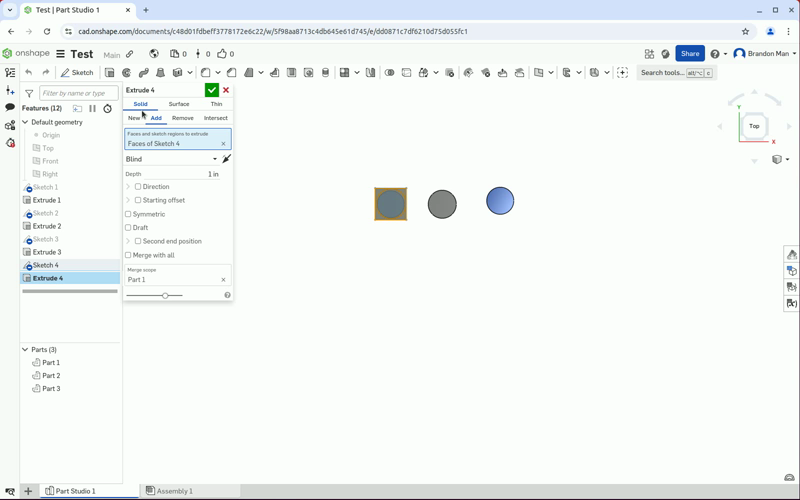
mouse_move(137, 120)
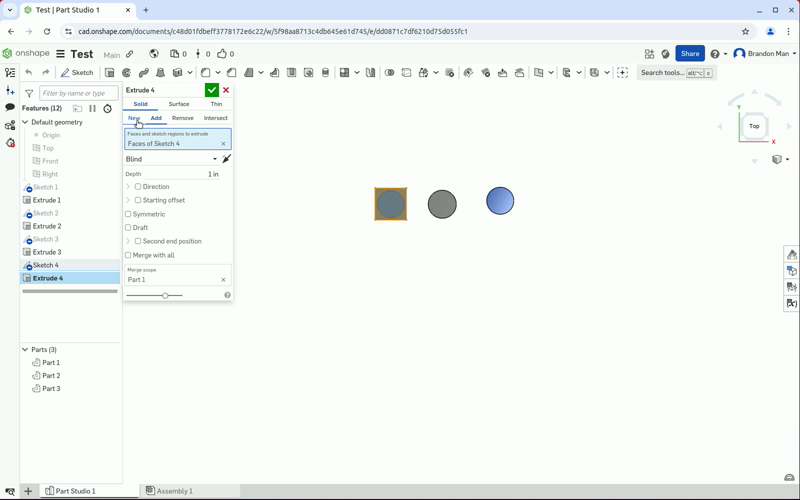
click(137, 120)
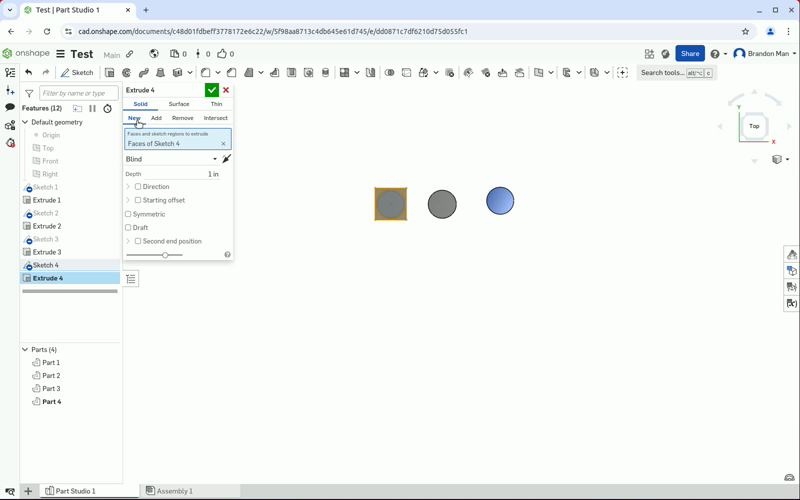
key(tab, 4)
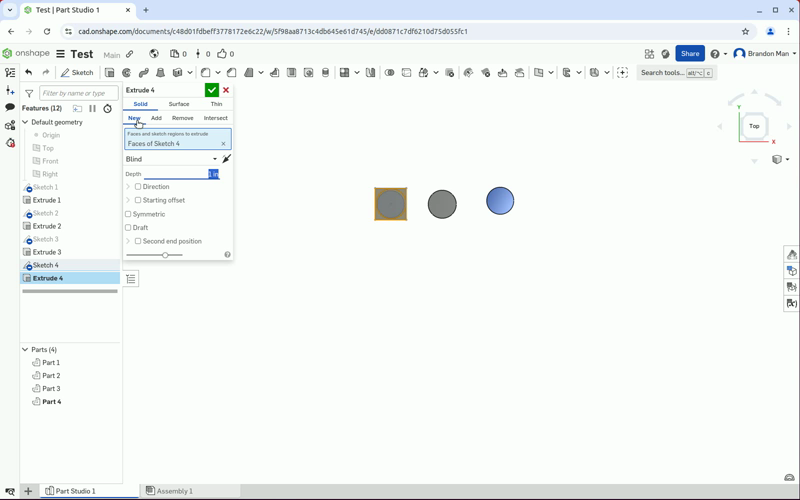
text(1.444)
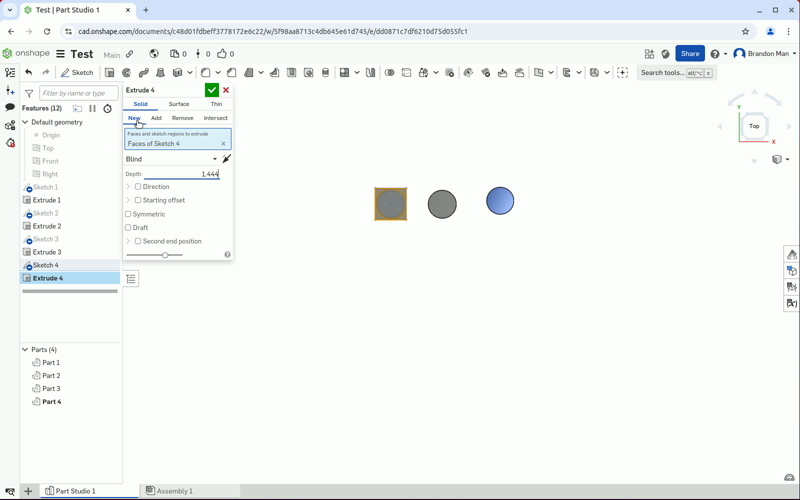
key(enter)
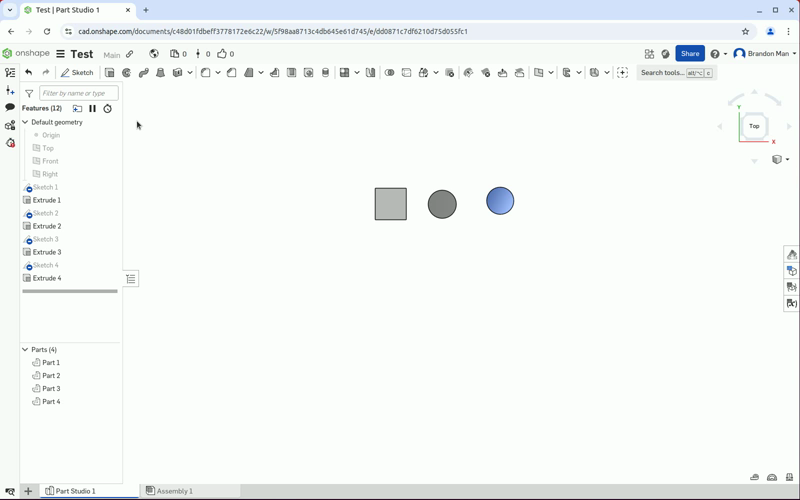
key(shift+h)
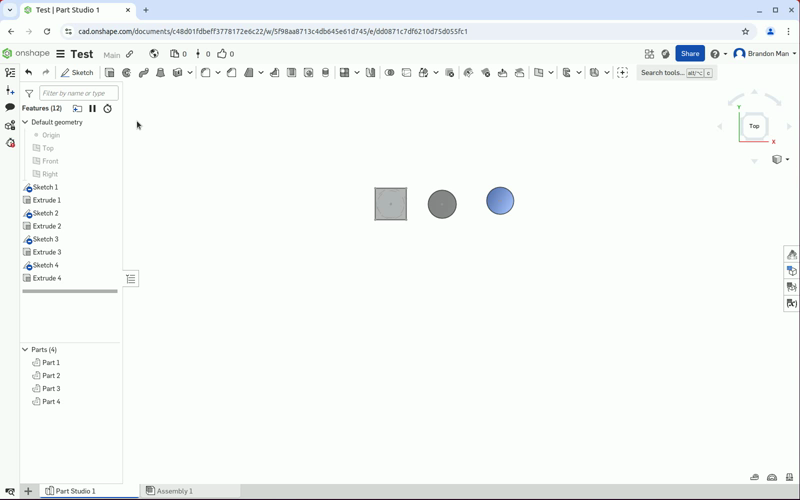
key(shift+h)
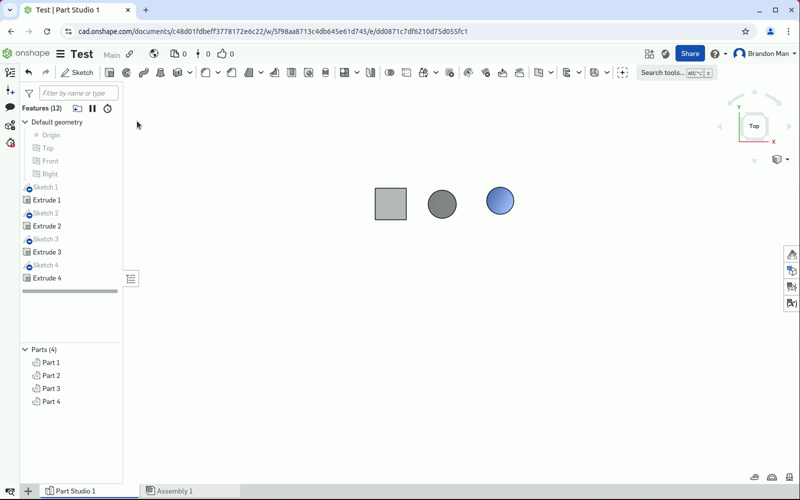
mouse_move(73, 189)
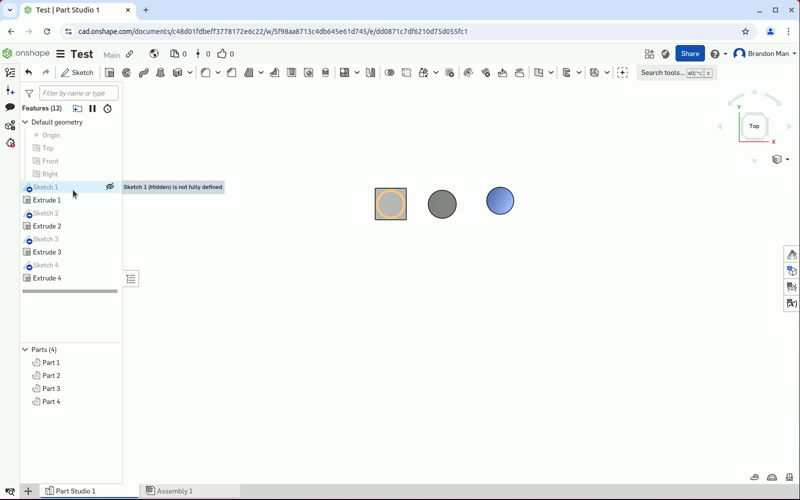
click(73, 189)
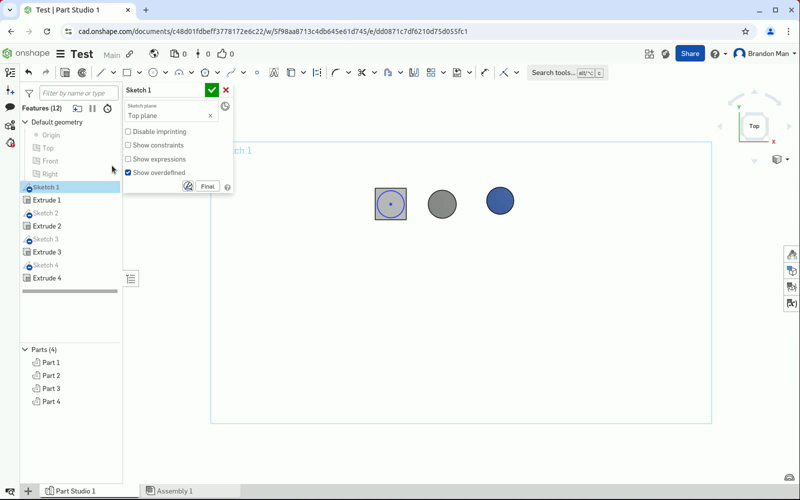
mouse_move(229, 92)
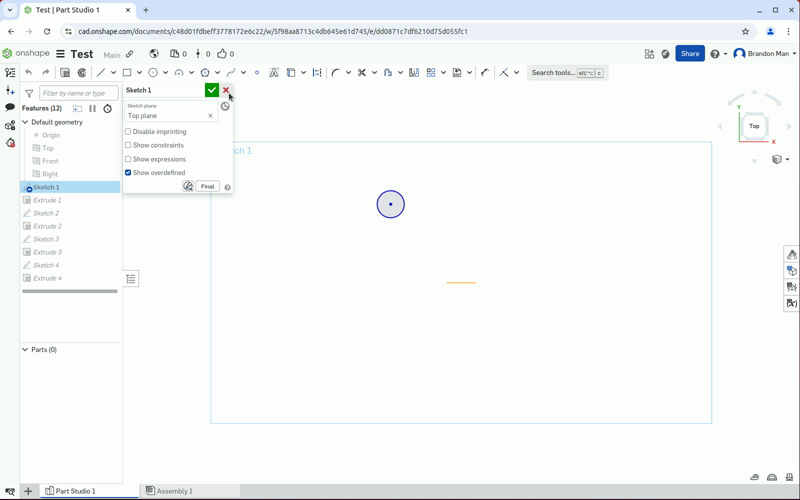
click(229, 92)
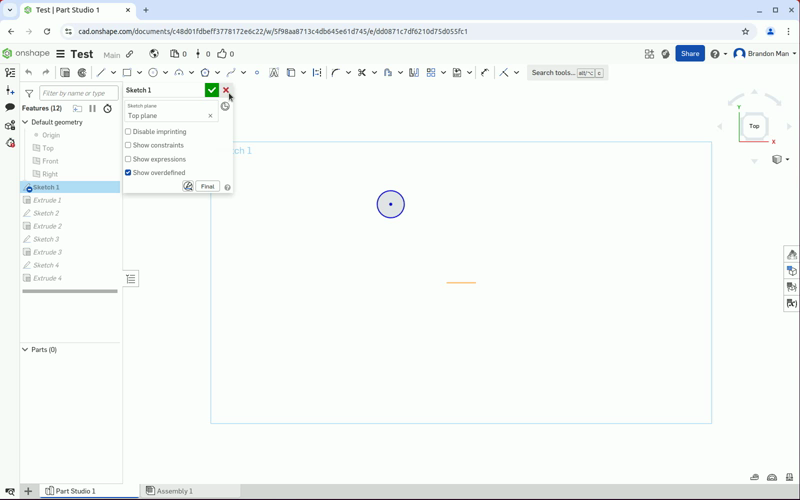
key(shift+s)
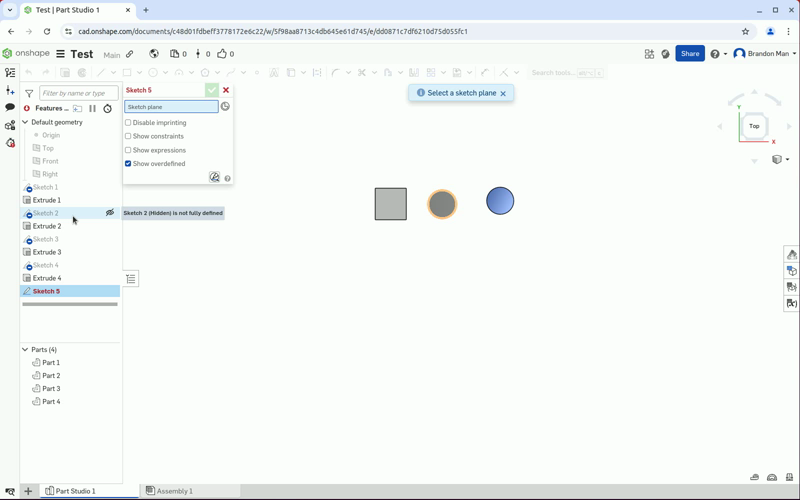
scroll(3)
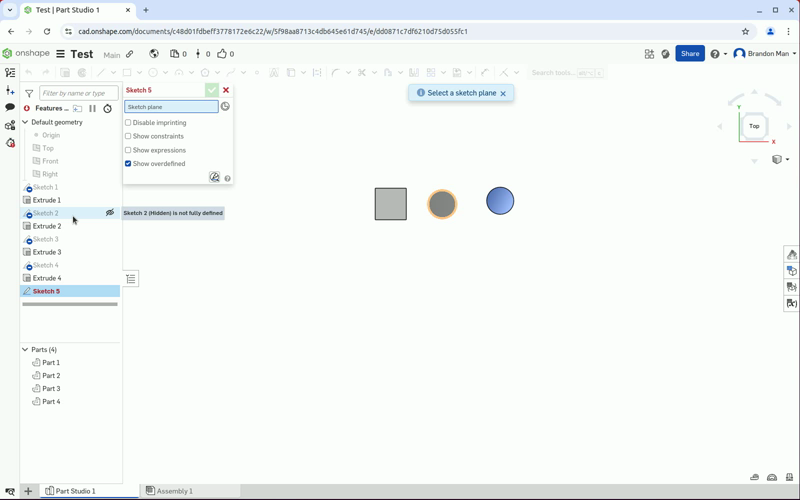
mouse_move(73, 150)
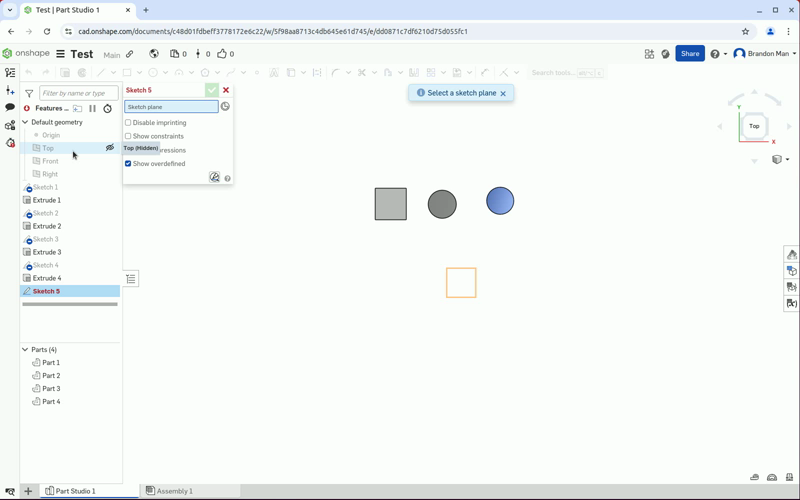
click(73, 150)
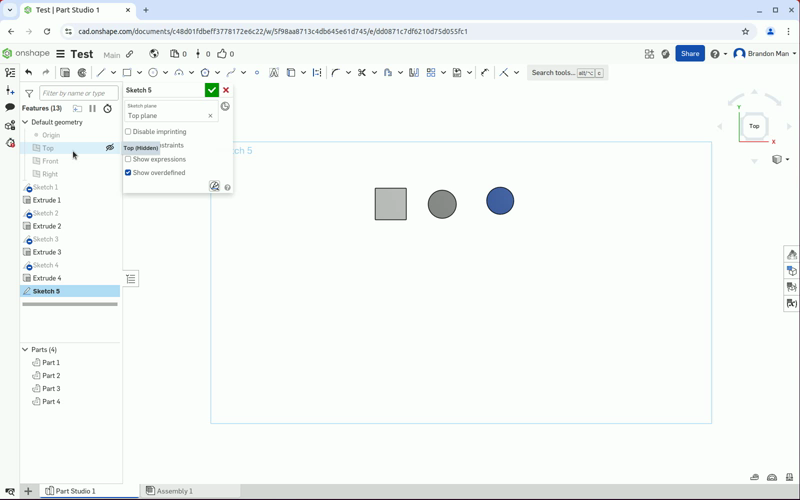
mouse_move(73, 352)
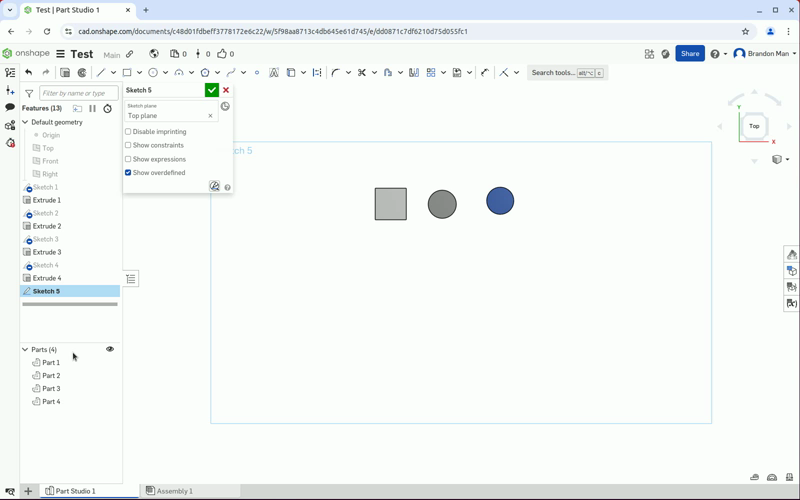
key(y)
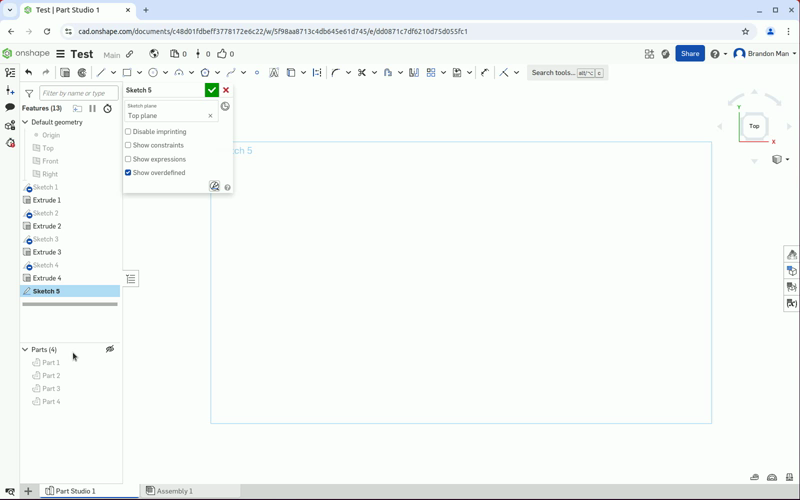
key(l)
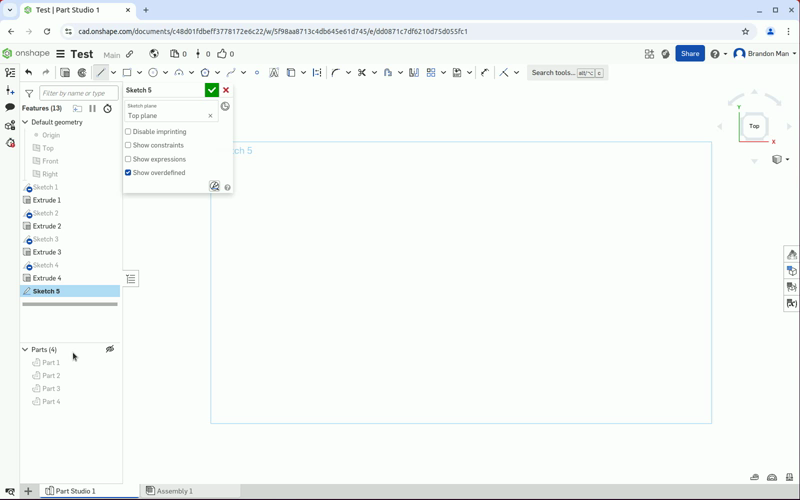
key_down(shift)
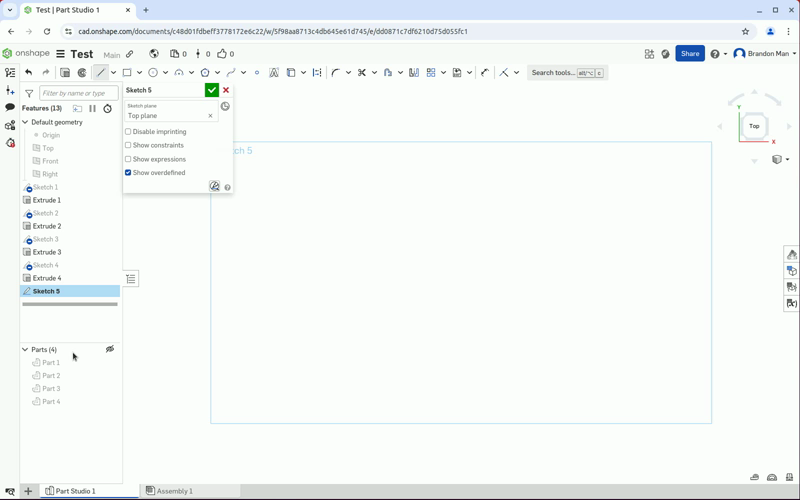
mouse_move(427, 234)
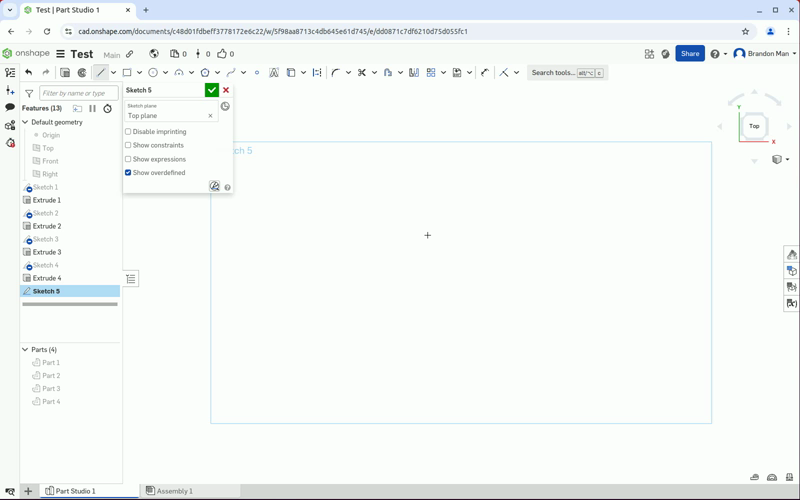
click(427, 234)
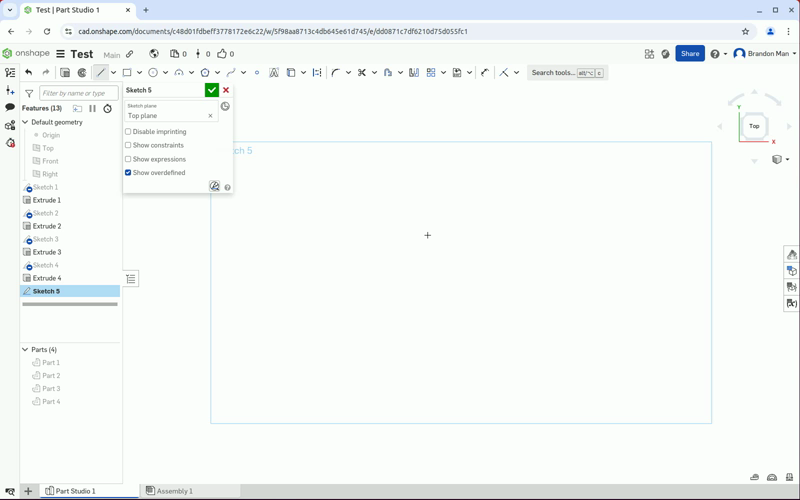
key_up(shift)
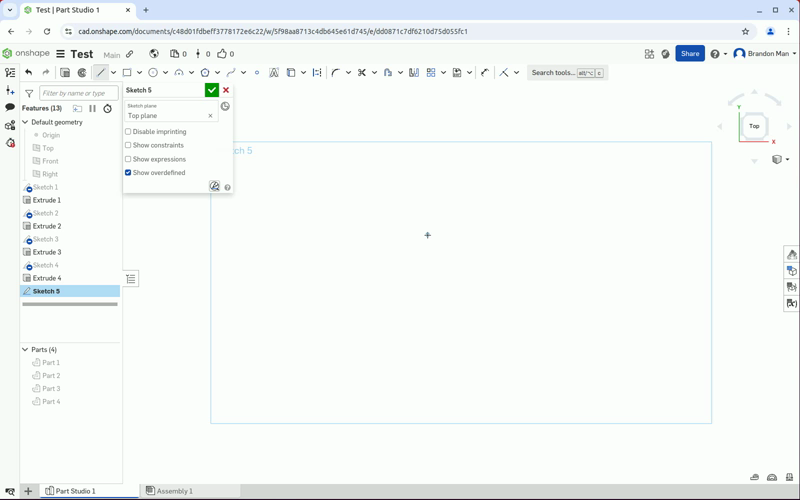
key_down(shift)
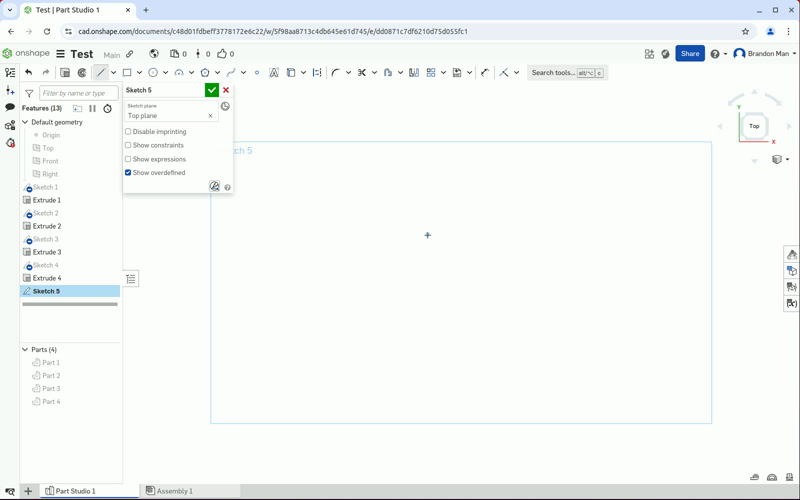
mouse_move(457, 234)
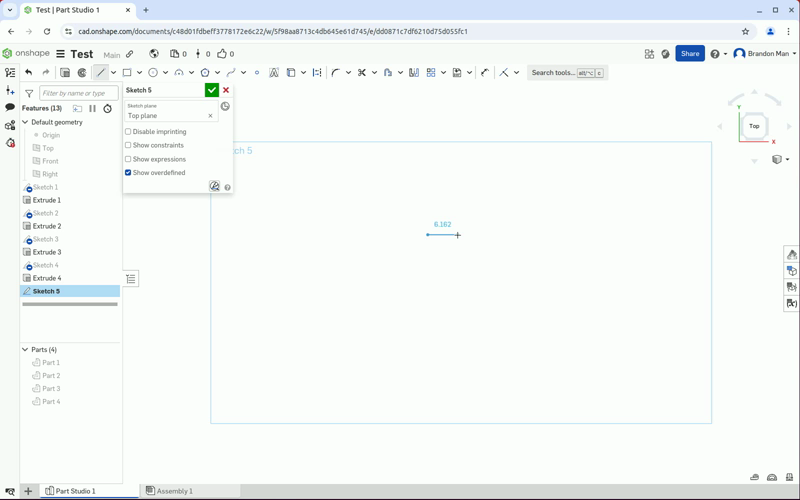
mouse_move(458, 234)
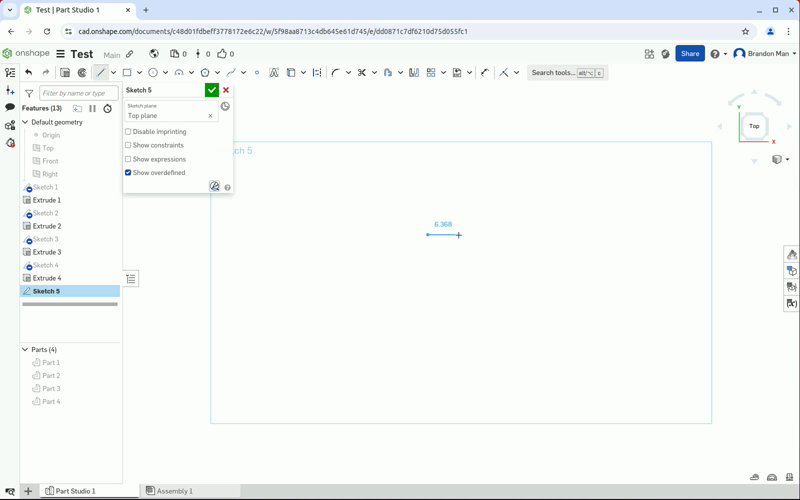
click(458, 234)
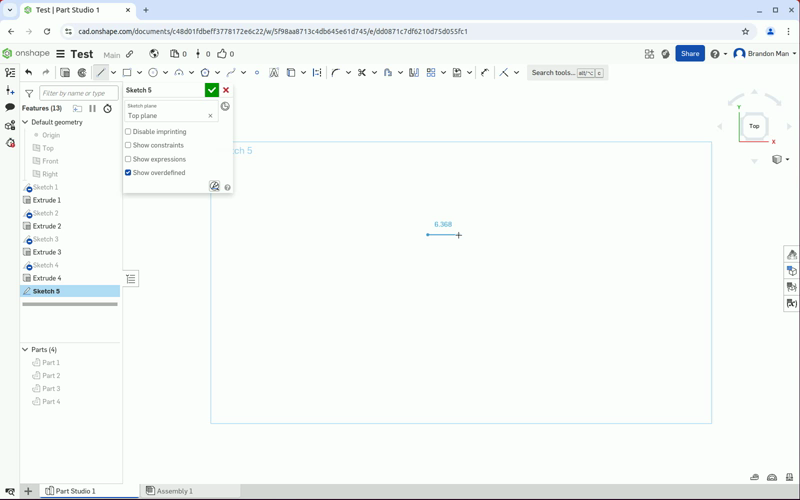
key_up(shift)
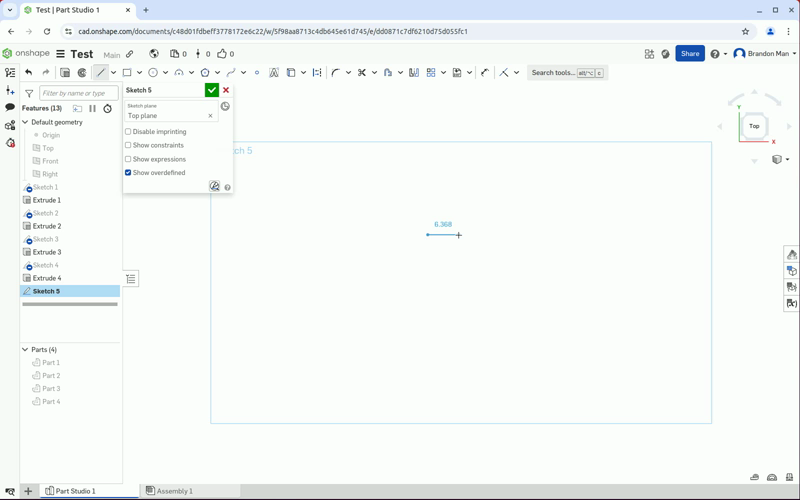
key_down(shift)
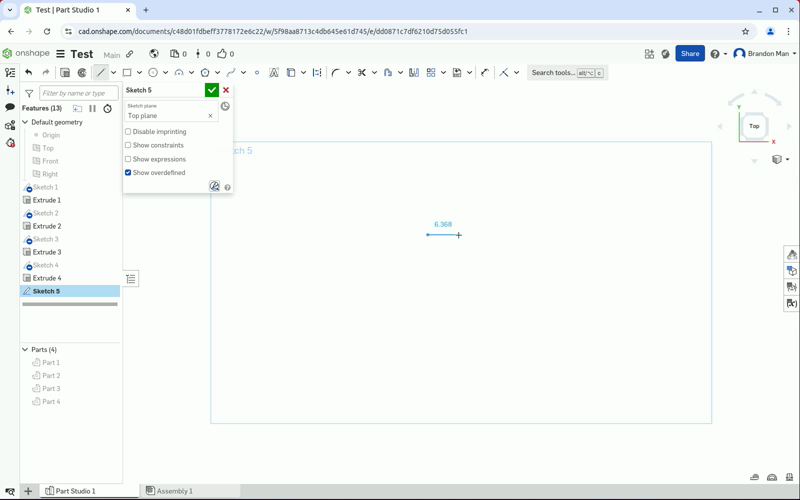
mouse_move(458, 173)
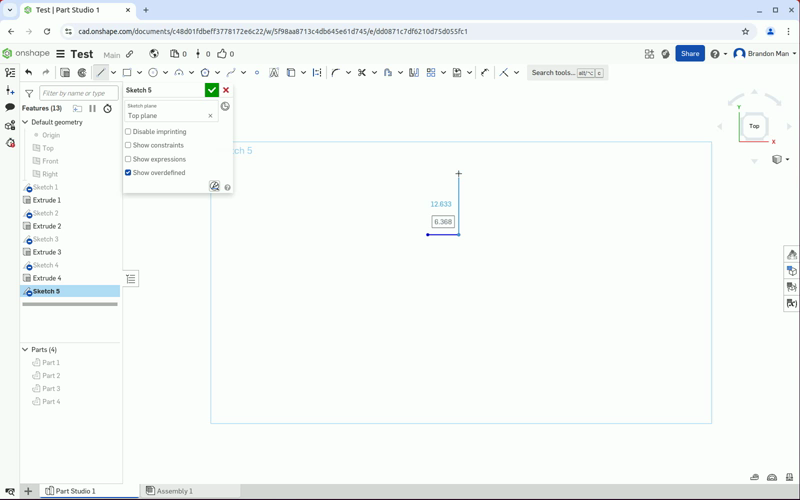
click(458, 173)
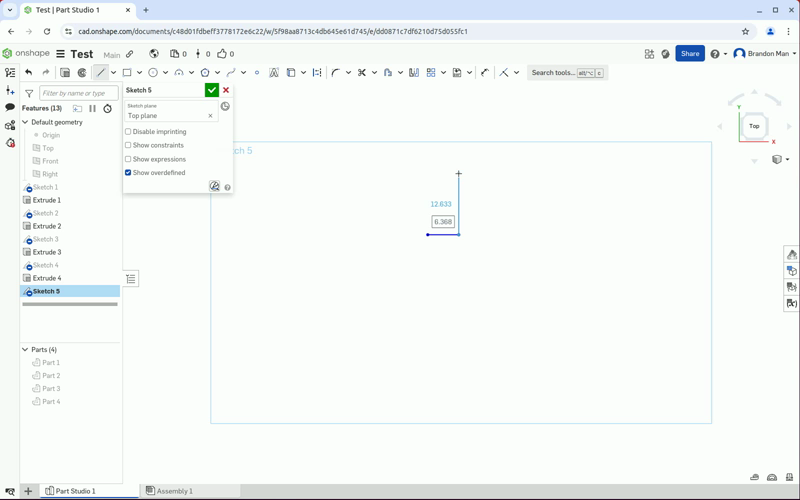
key_up(shift)
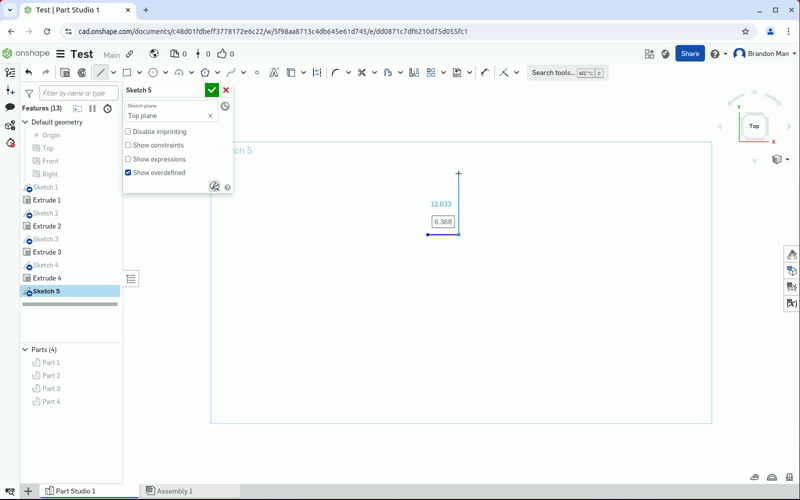
key_down(shift)
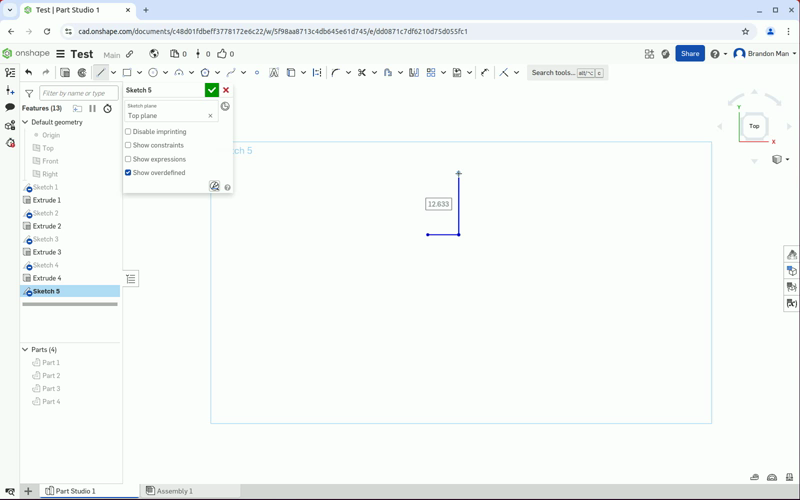
mouse_move(489, 173)
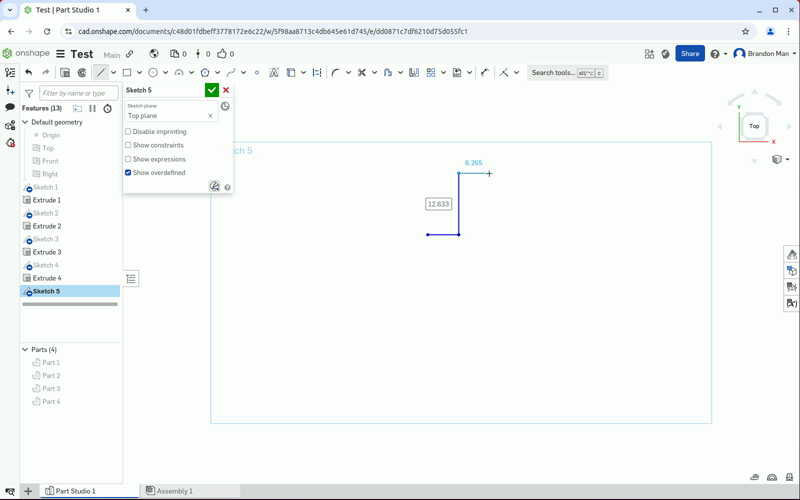
mouse_move(427, 173)
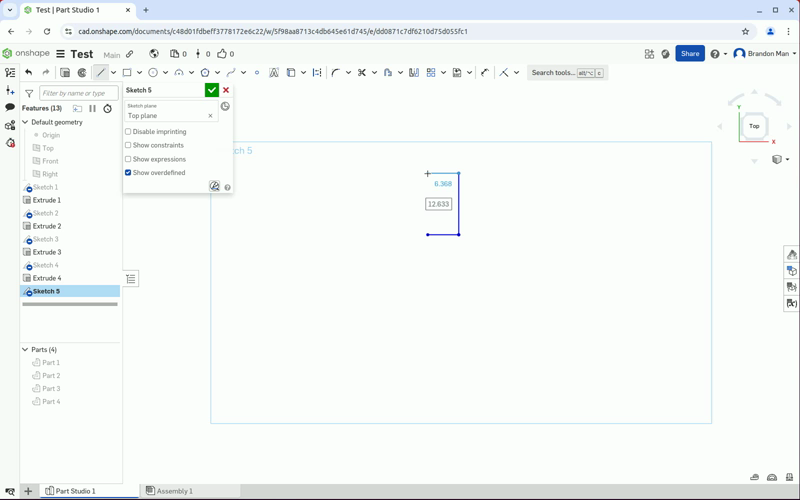
click(427, 173)
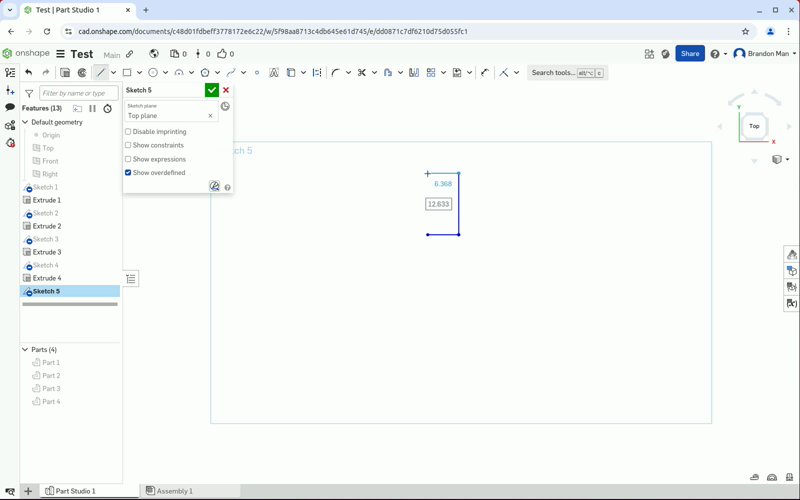
key_up(shift)
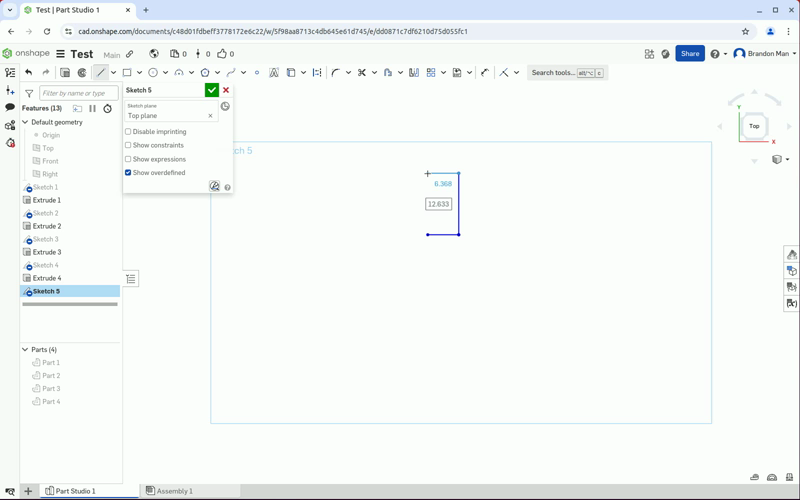
key_down(shift)
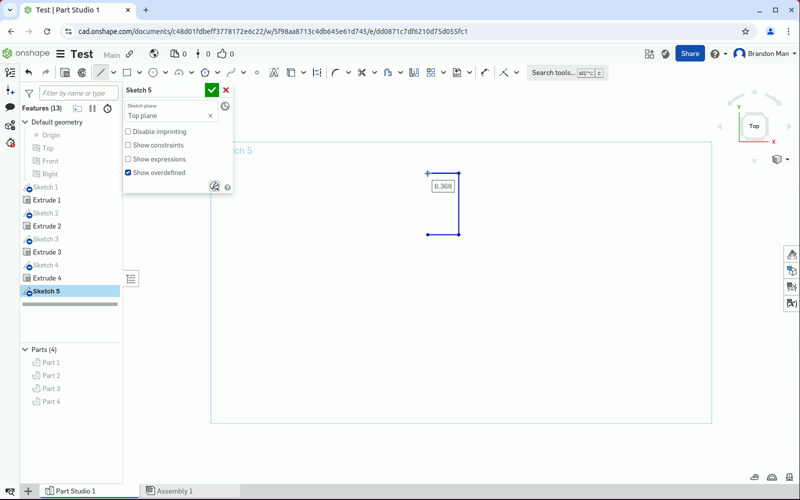
mouse_move(427, 234)
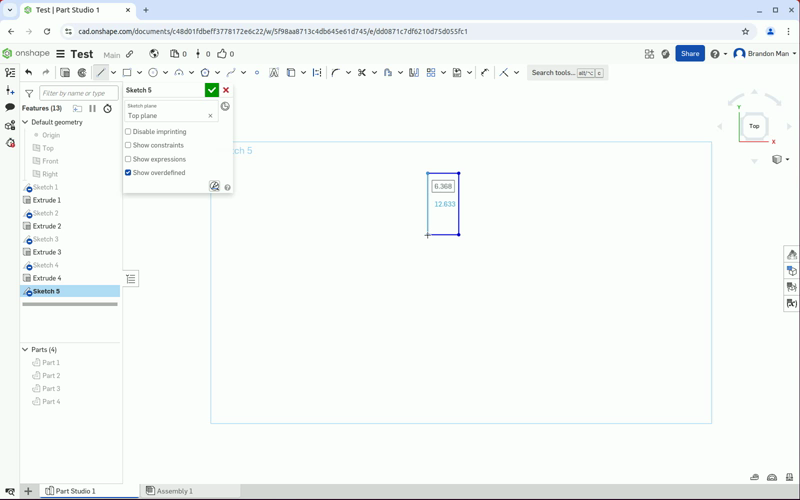
key_up(shift)
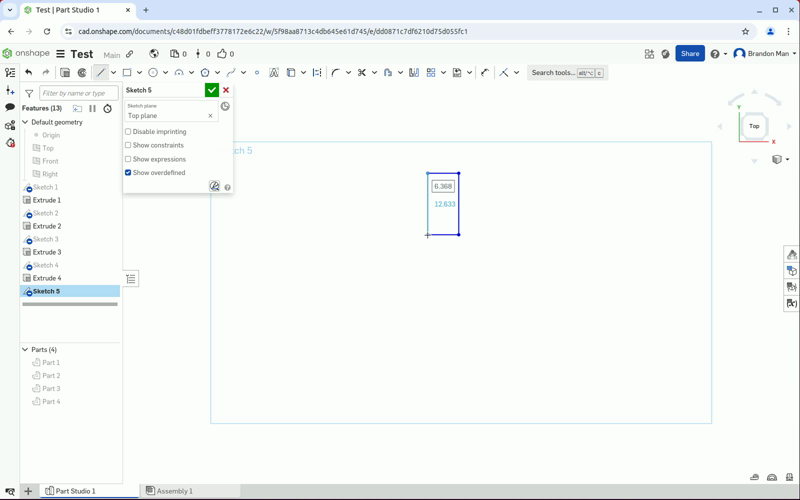
click(427, 234)
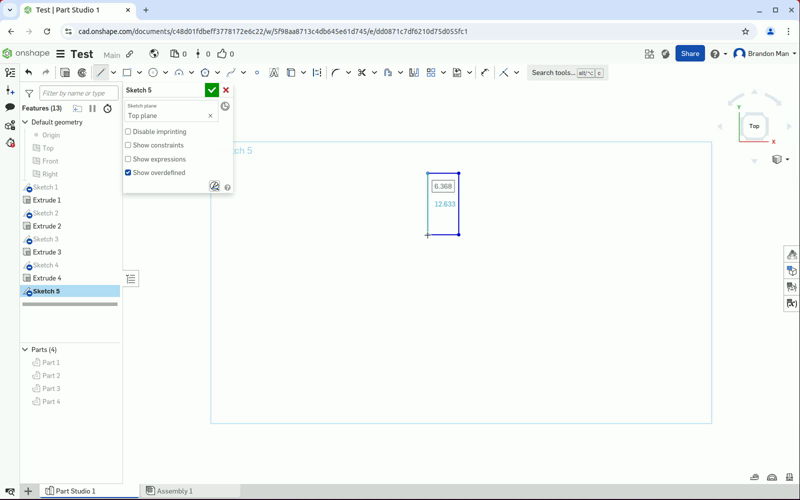
key(esc)
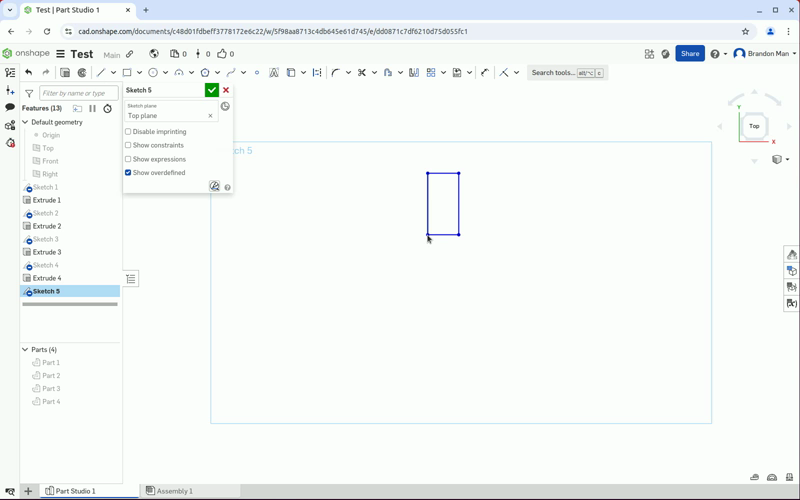
key(c)
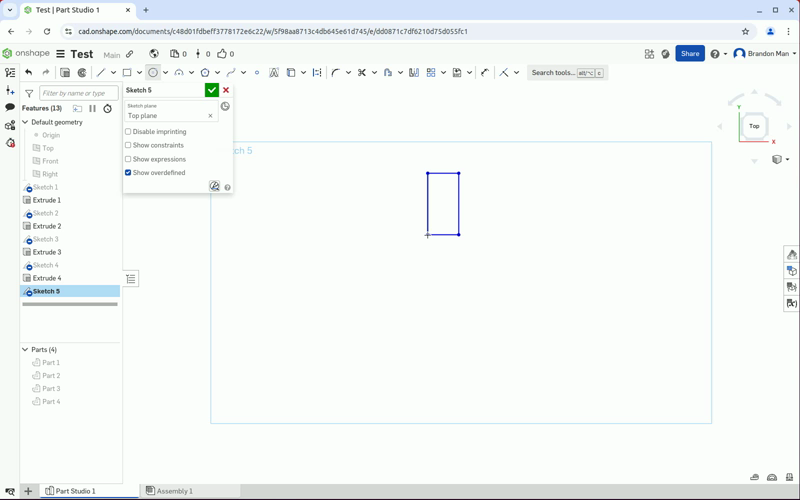
key_down(shift)
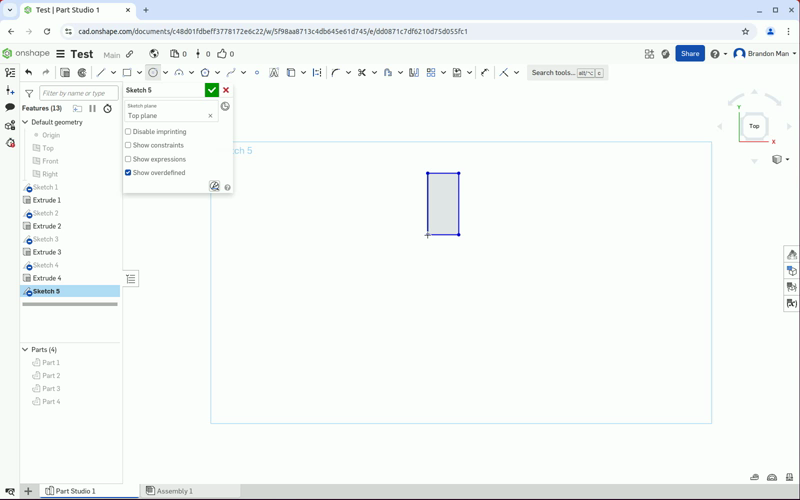
mouse_move(443, 203)
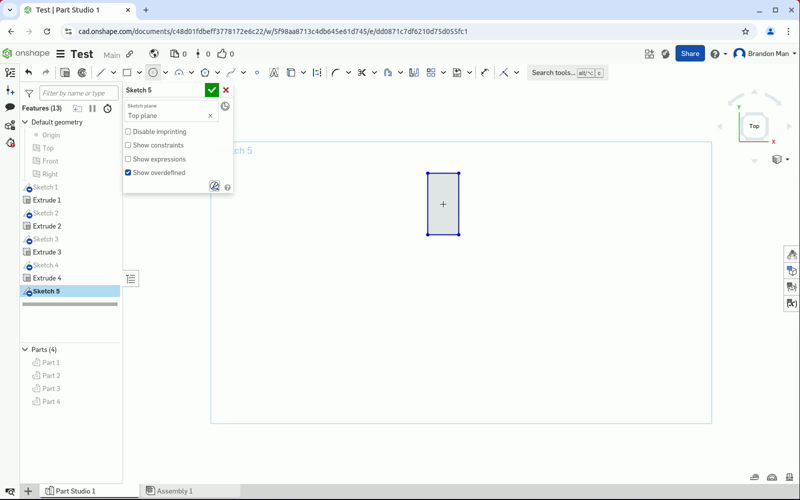
click(443, 203)
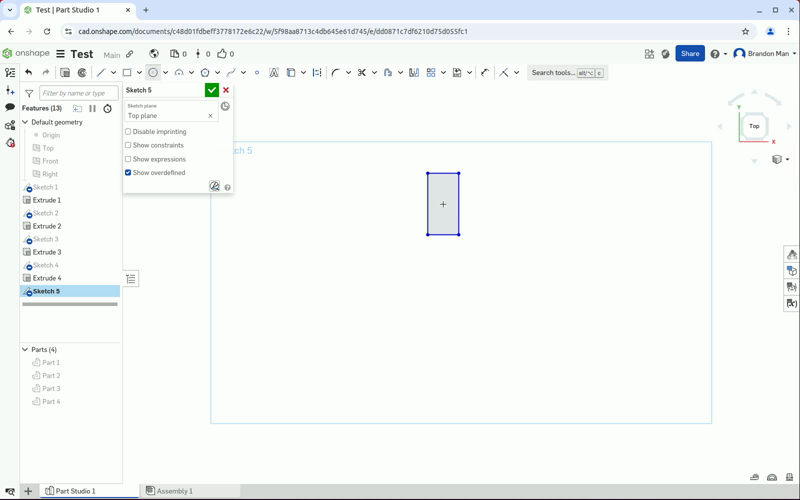
key_up(shift)
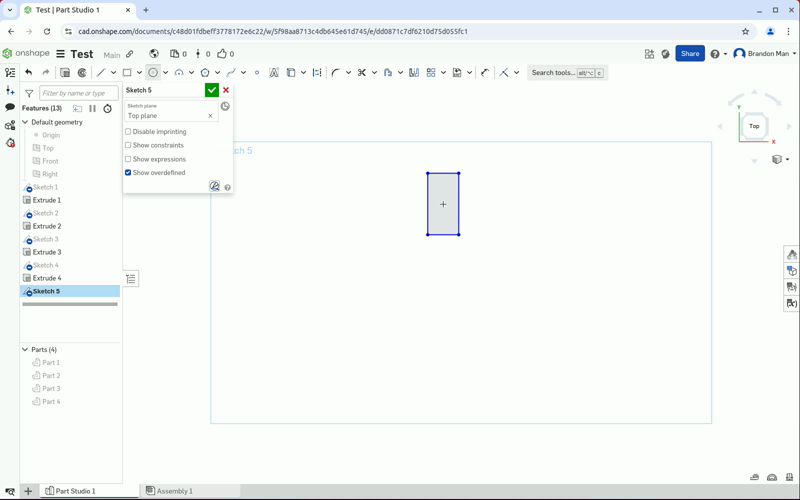
mouse_move(456, 203)
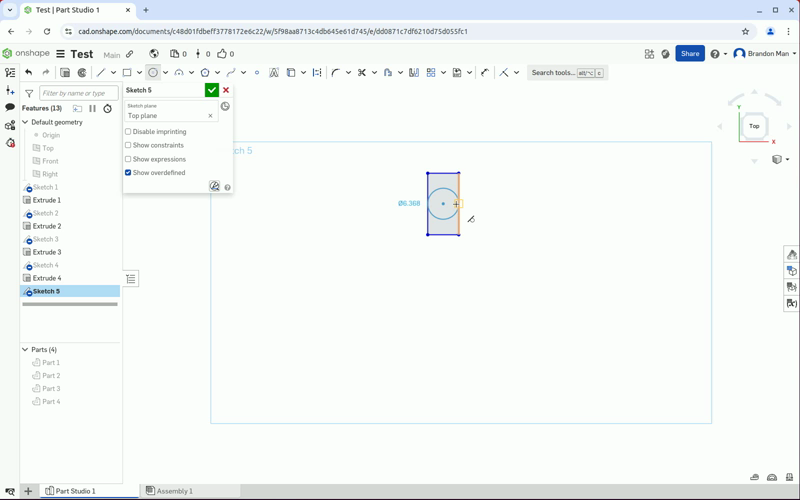
click(456, 203)
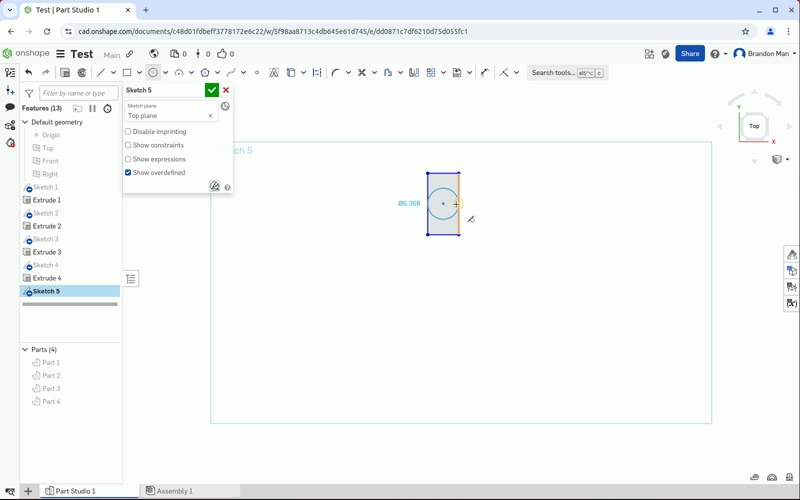
key(esc)
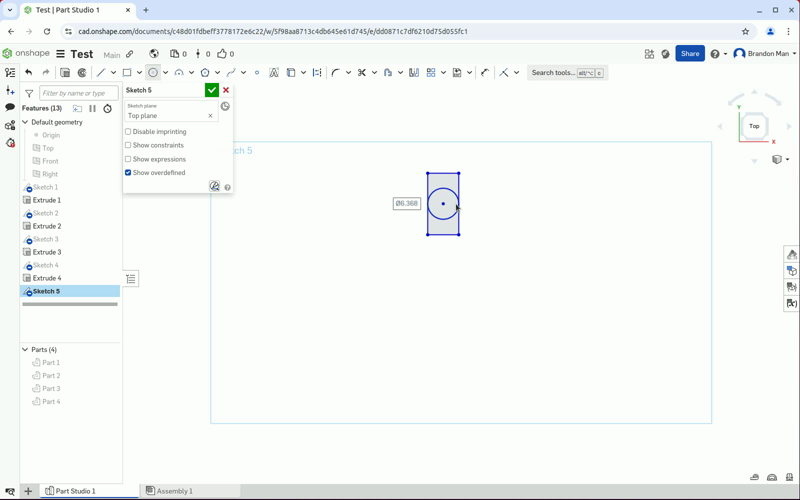
mouse_move(456, 196)
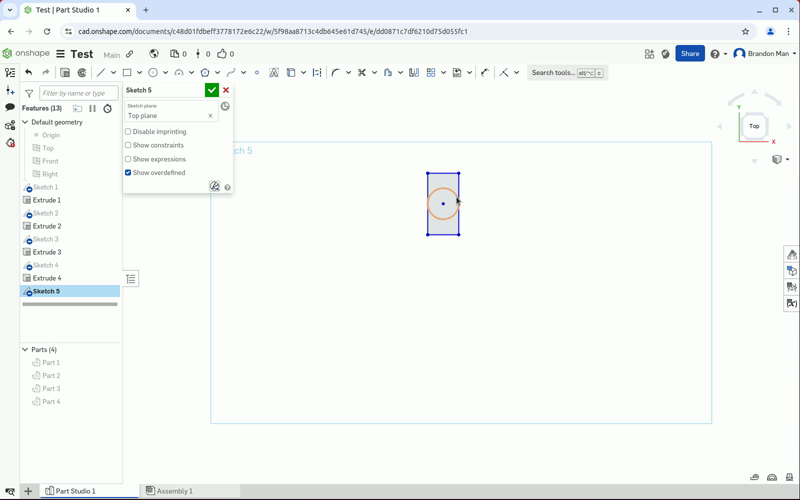
scroll(6)
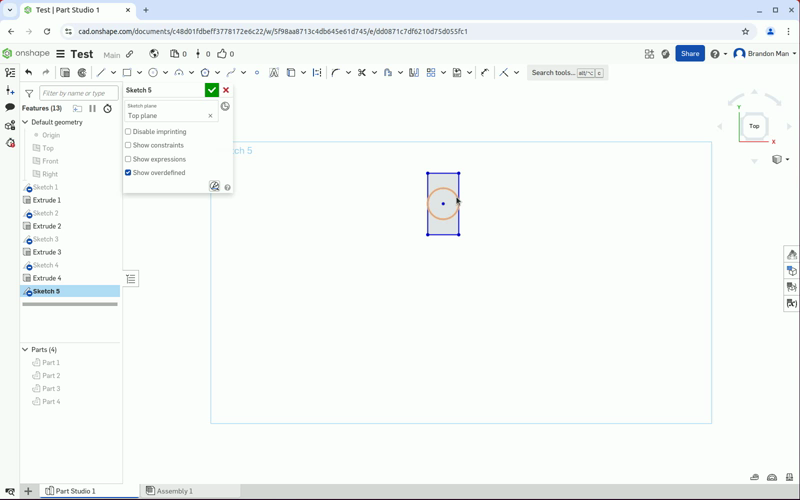
scroll(6)
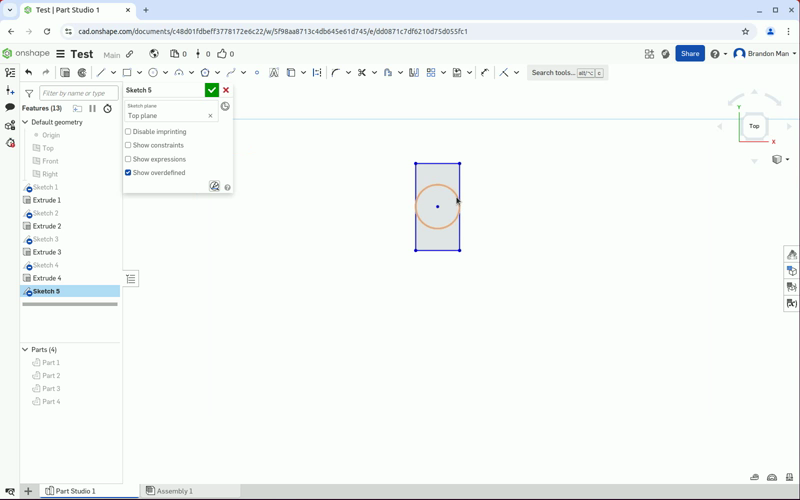
scroll(6)
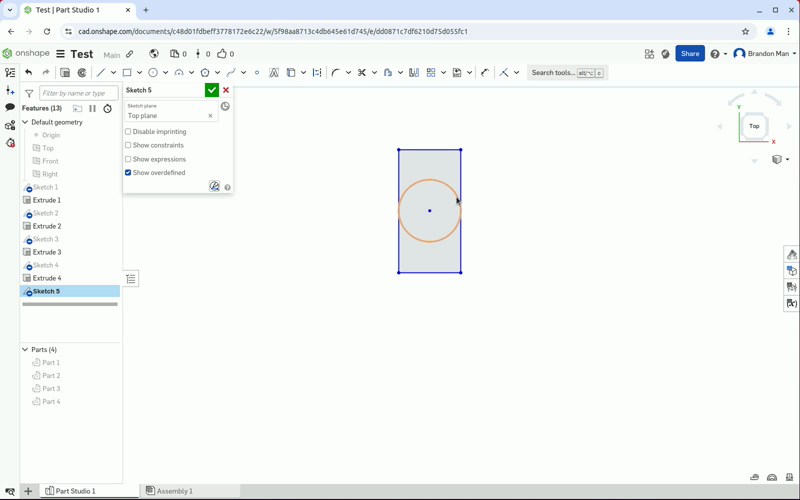
scroll(6)
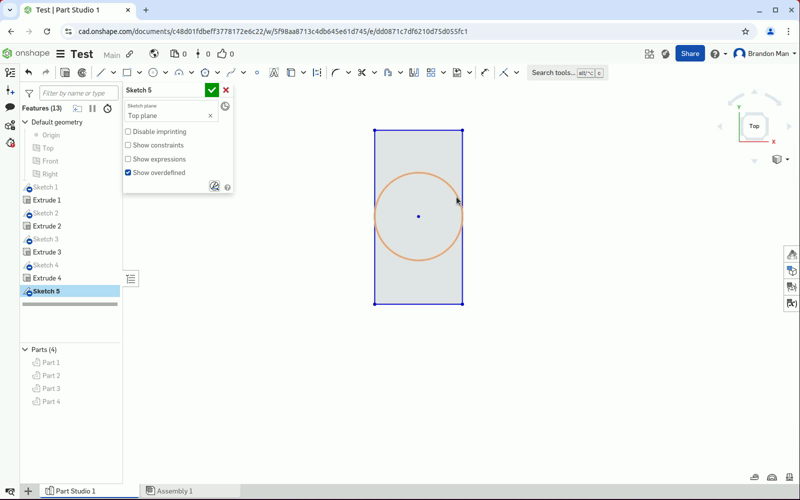
scroll(6)
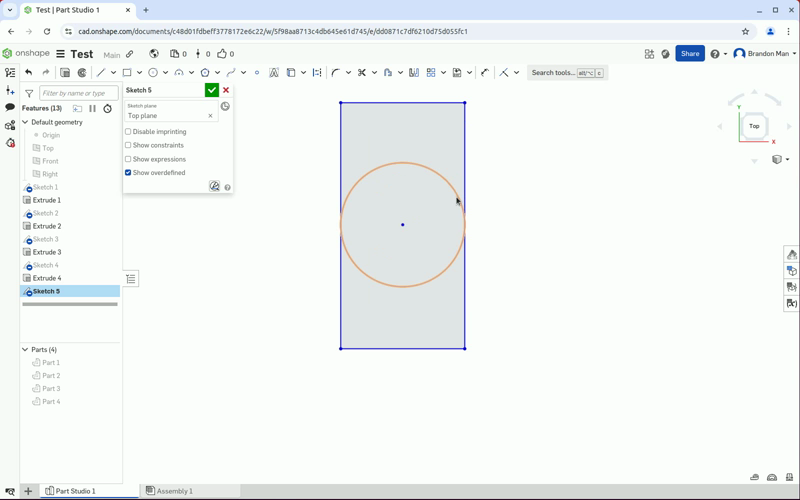
scroll(6)
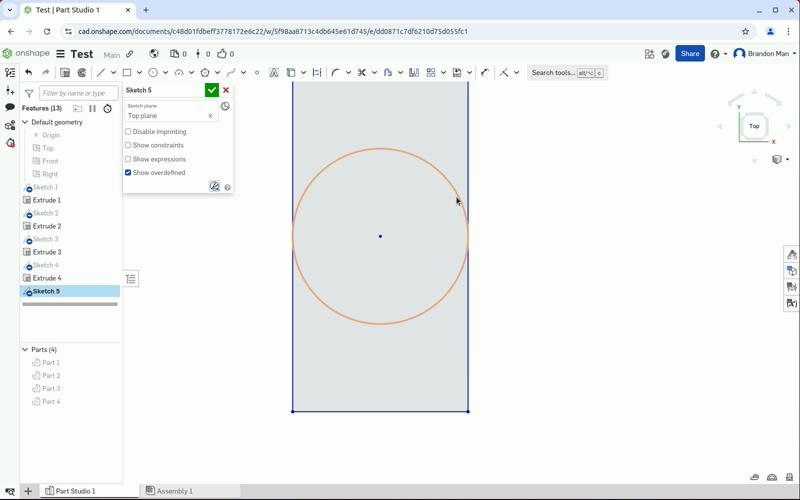
scroll(6)
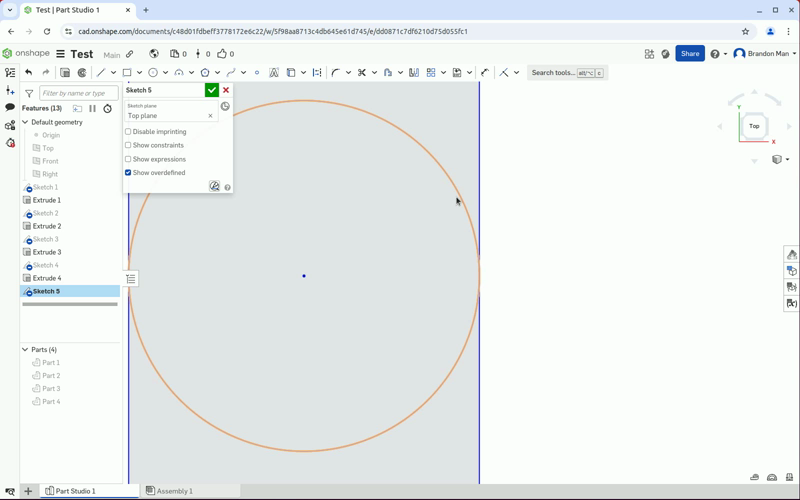
click(456, 196)
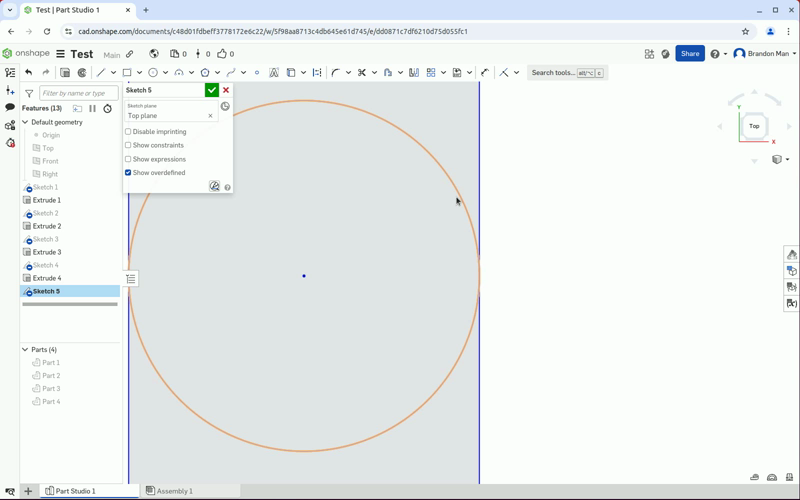
scroll(-6)
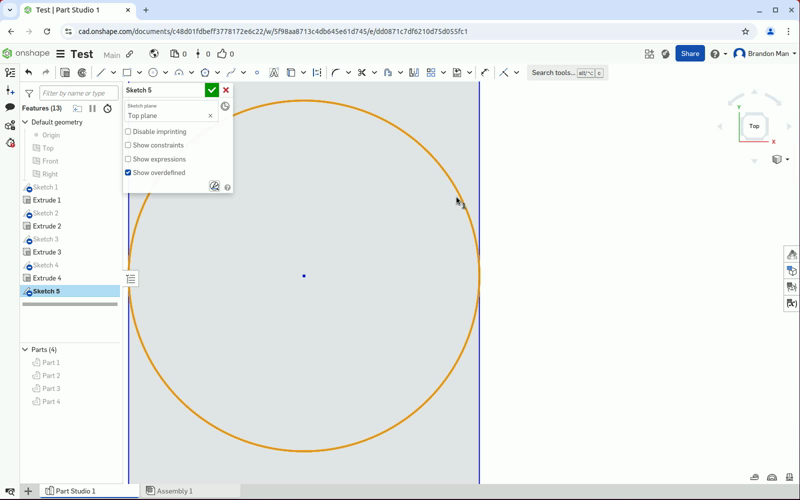
scroll(-6)
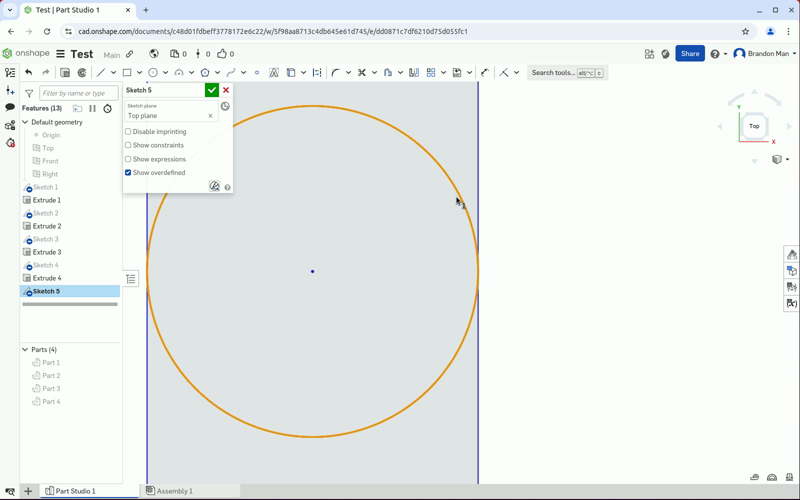
scroll(-6)
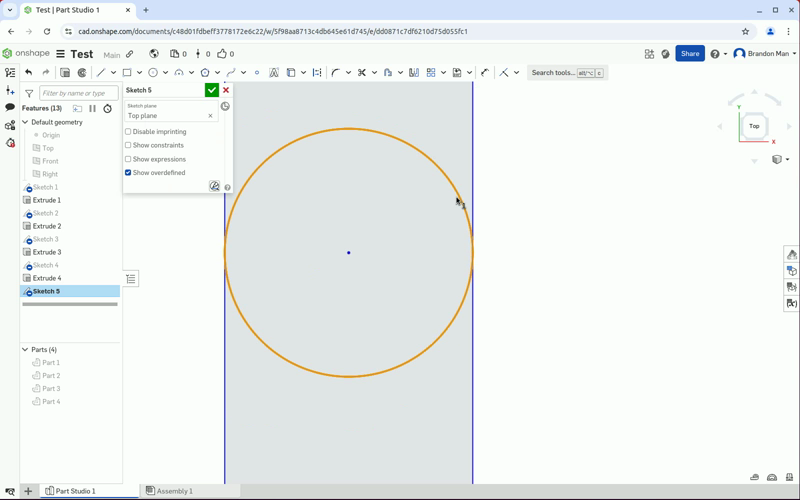
scroll(-6)
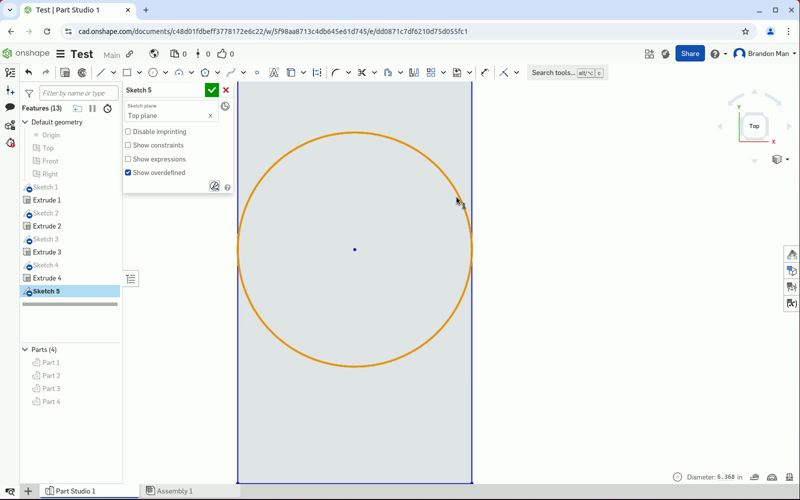
scroll(-6)
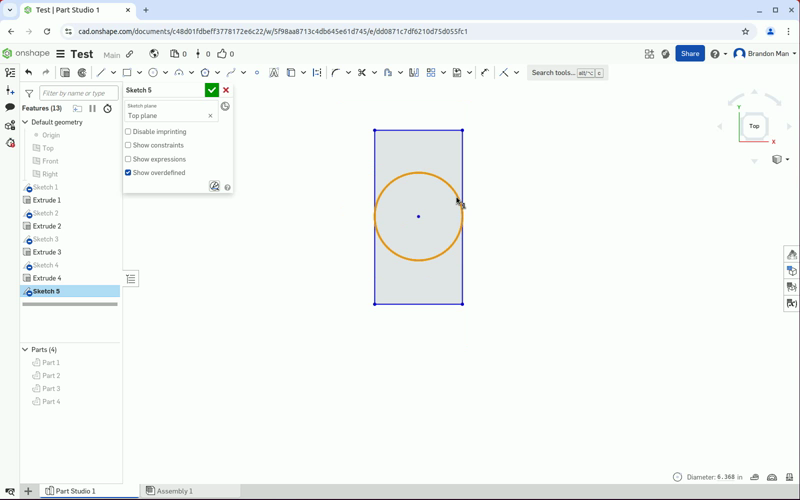
scroll(-6)
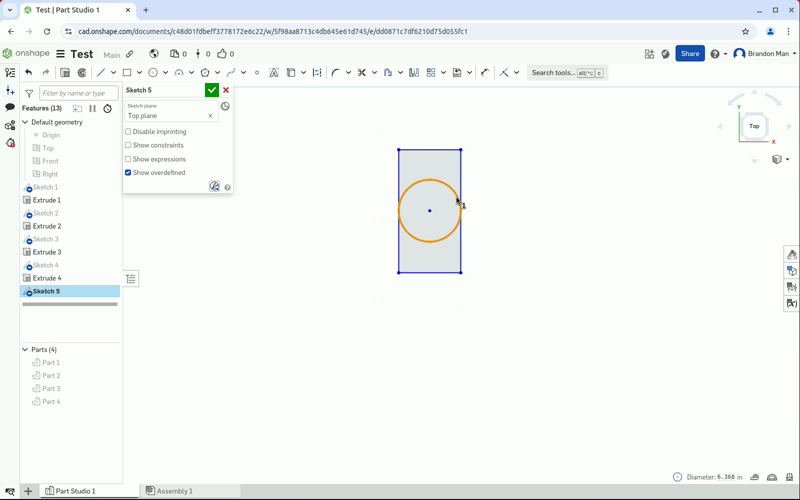
scroll(-6)
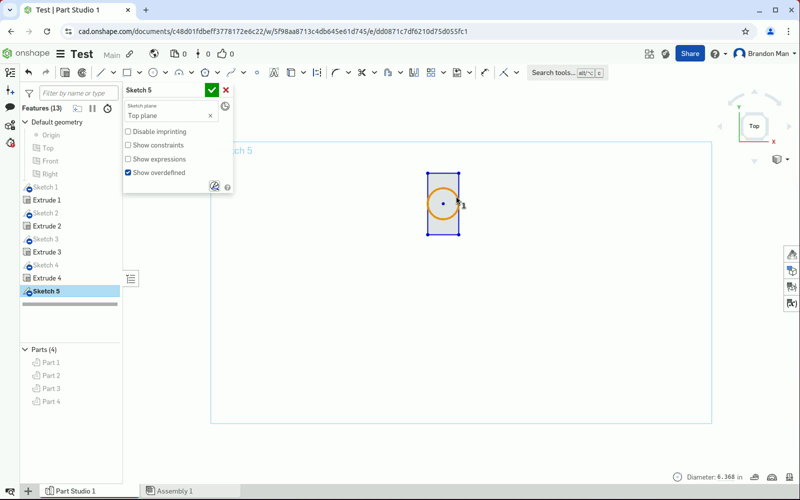
mouse_move(73, 352)
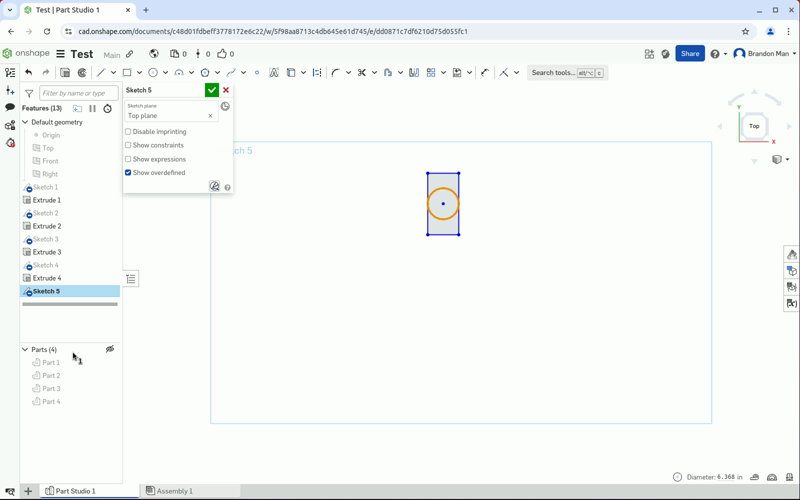
key(shift+y)
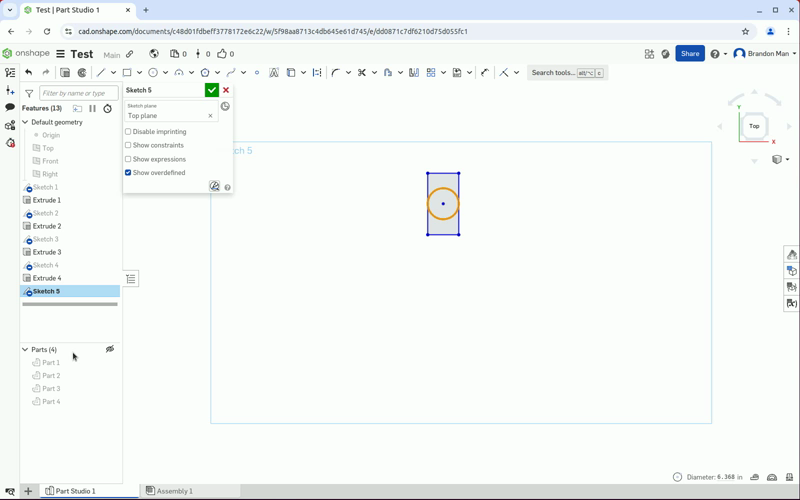
key(shift+e)
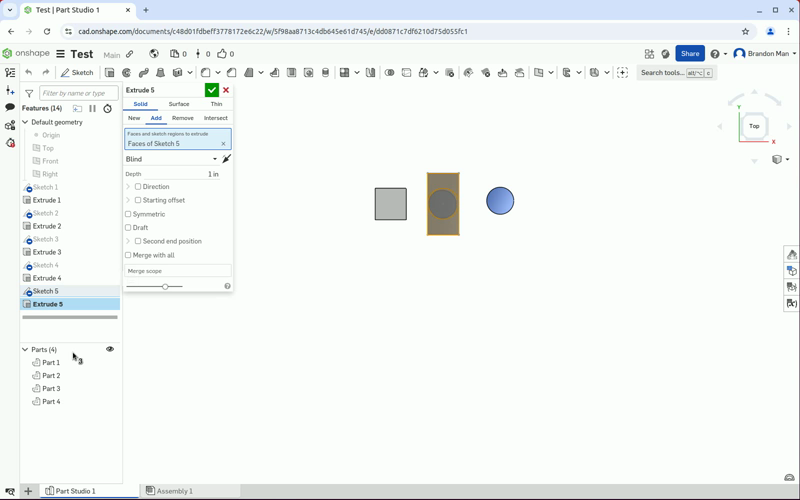
mouse_move(143, 106)
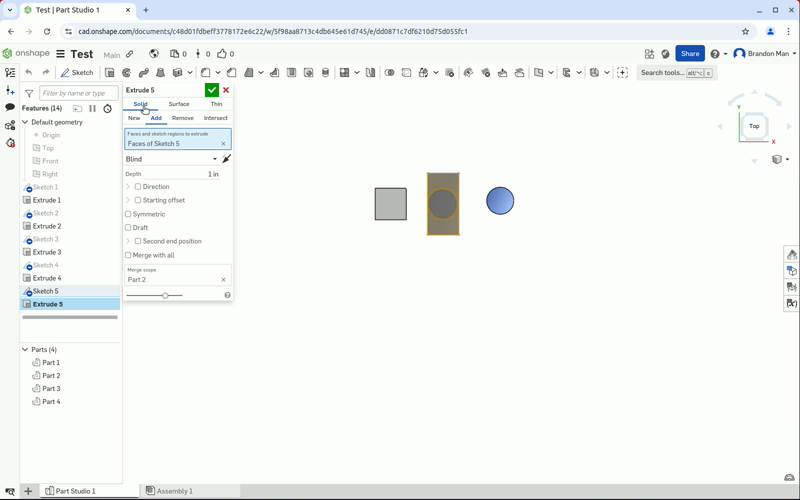
click(143, 106)
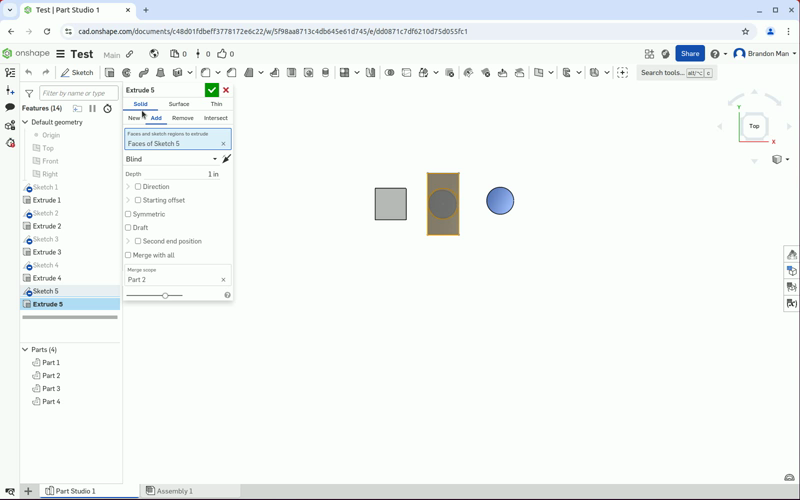
mouse_move(137, 120)
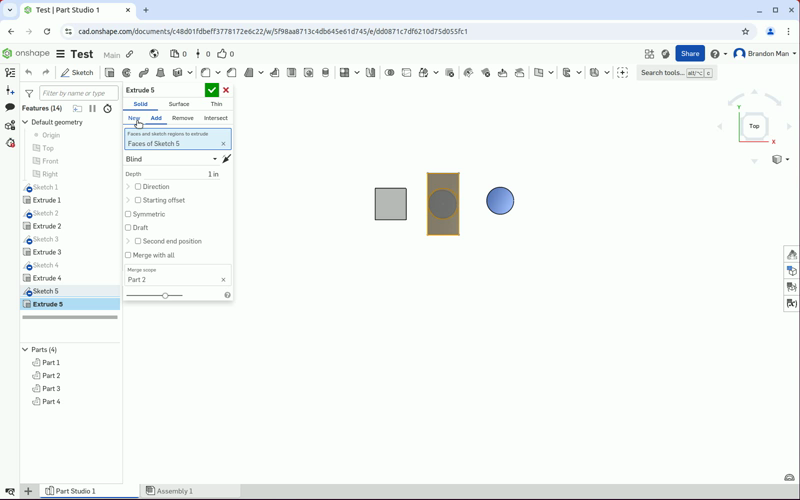
click(137, 120)
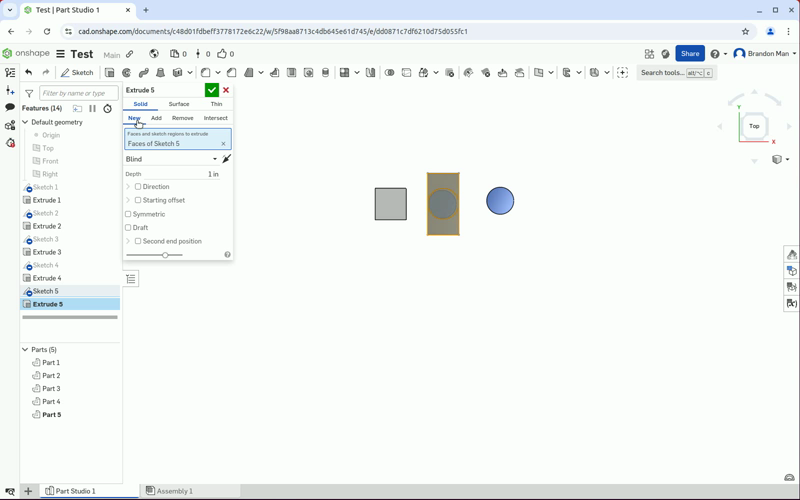
key(tab, 4)
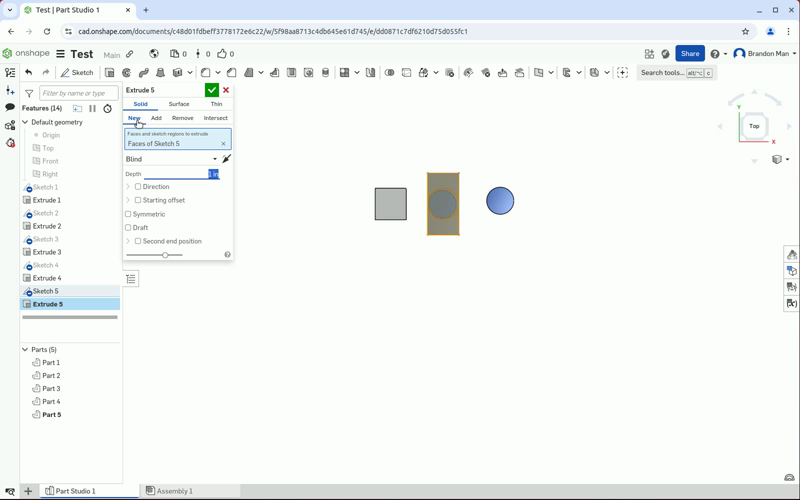
text(1.444)
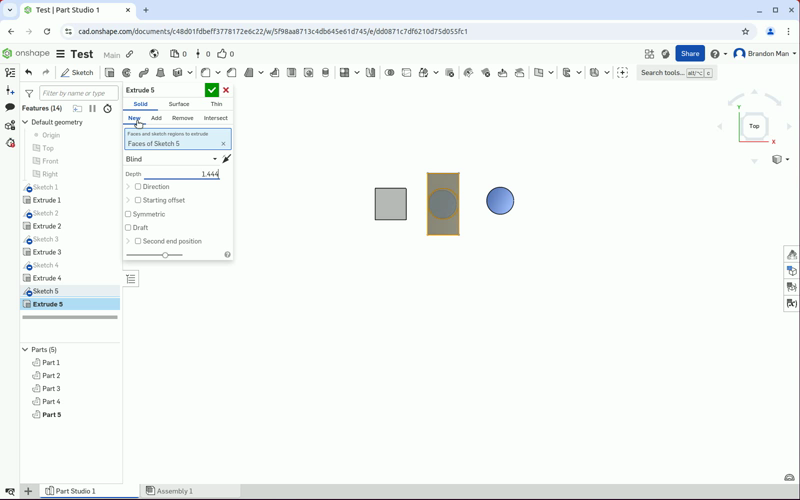
key(enter)
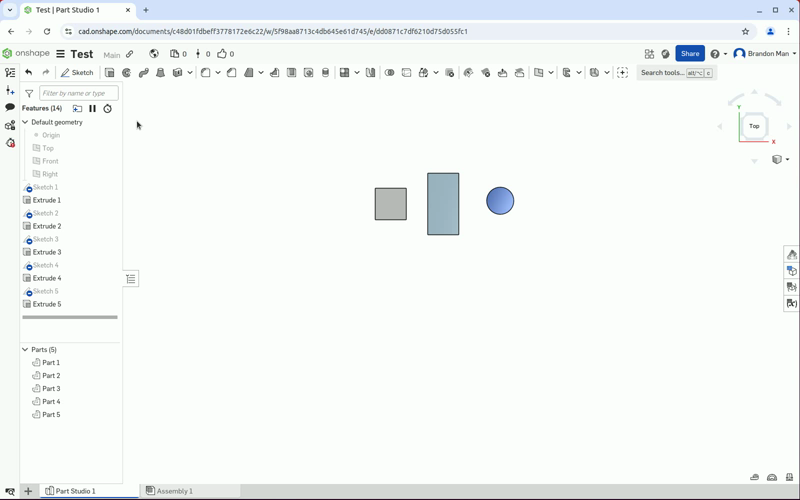
key(shift+h)
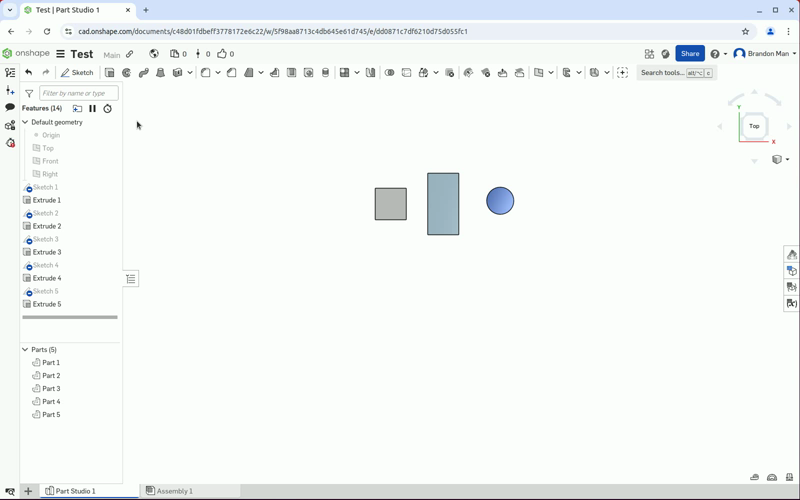
key(shift+h)
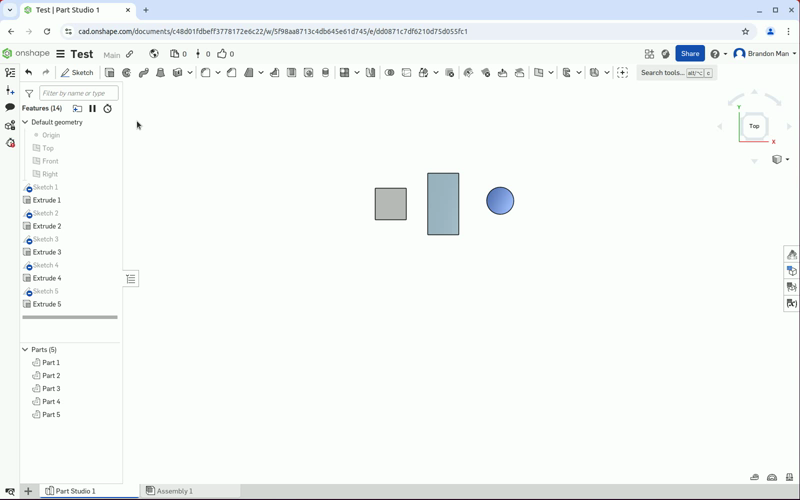
mouse_move(73, 189)
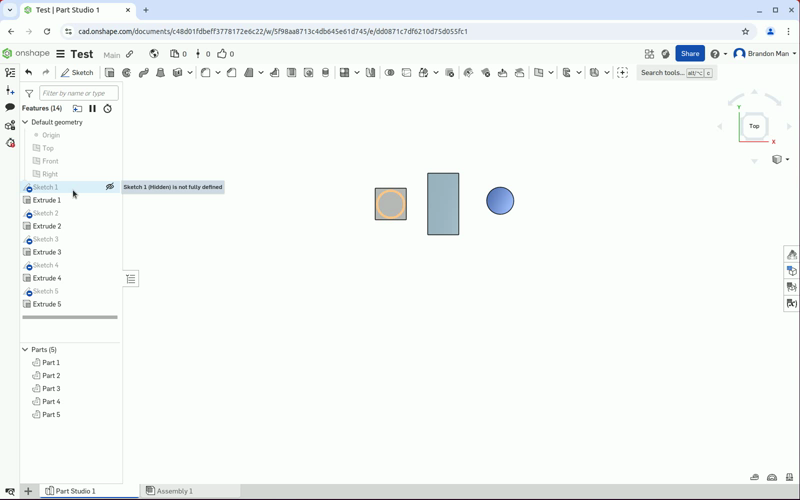
click(73, 189)
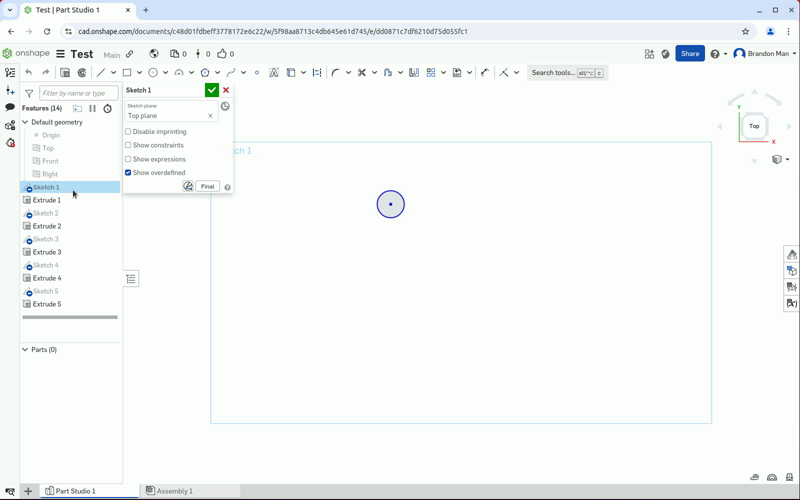
mouse_move(229, 92)
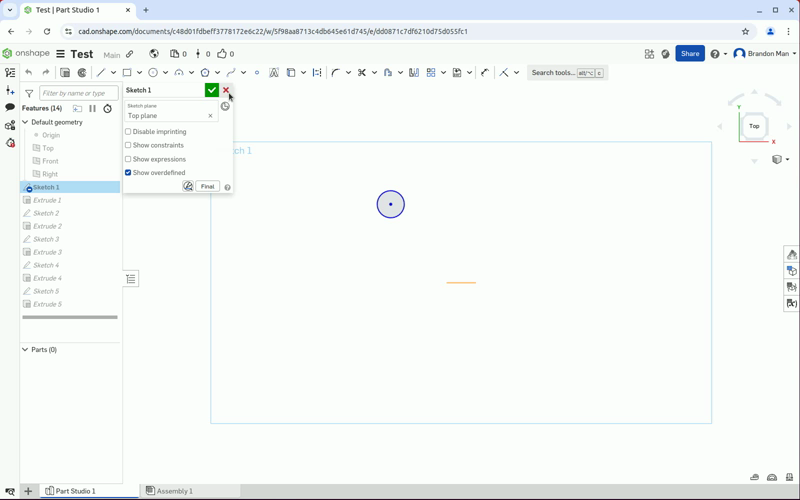
click(229, 92)
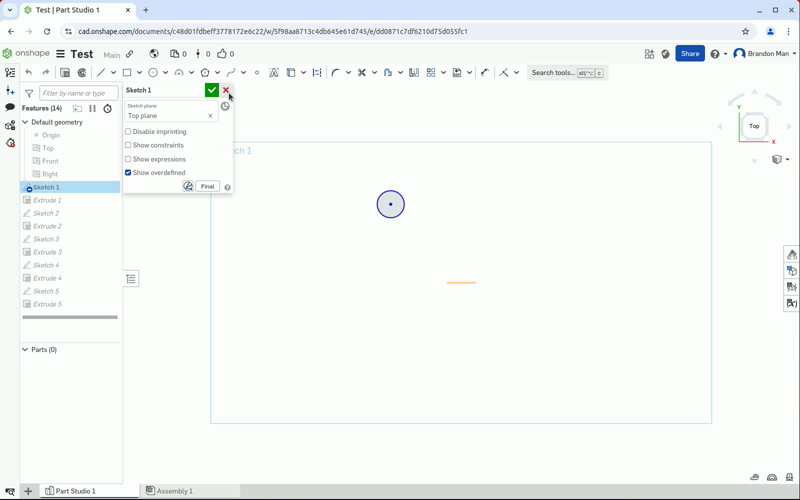
key(shift+s)
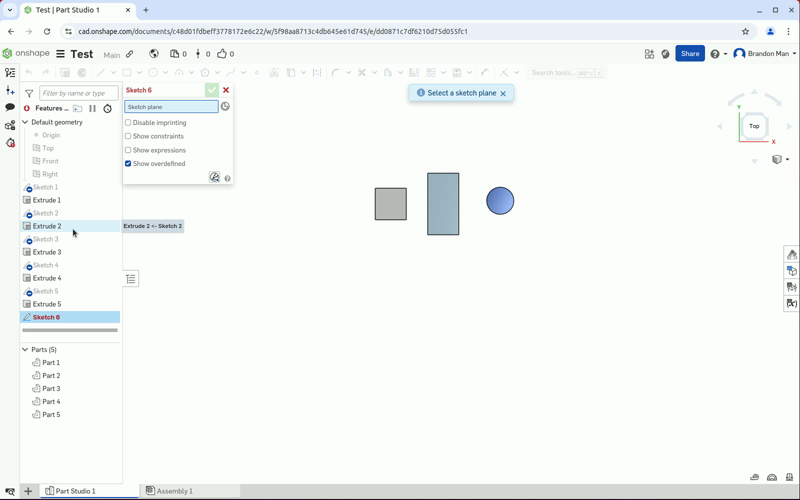
scroll(3)
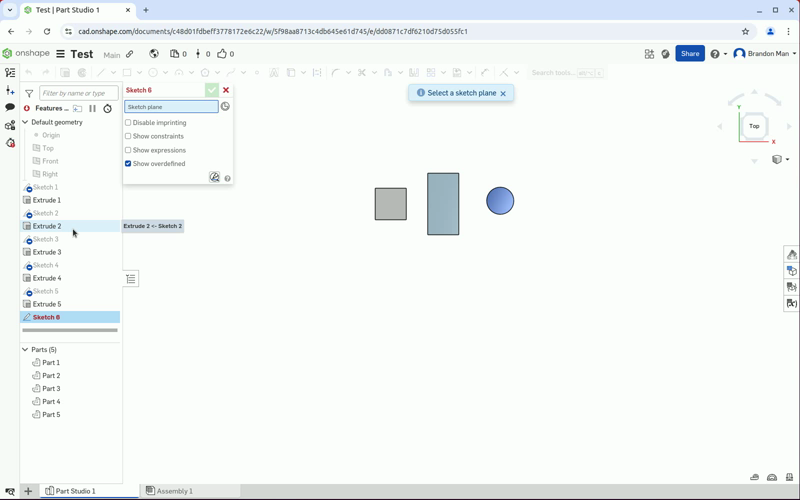
mouse_move(73, 150)
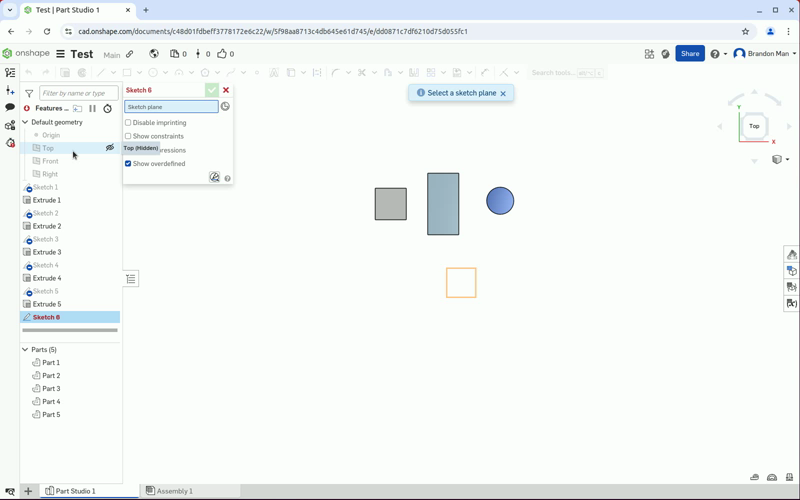
click(73, 150)
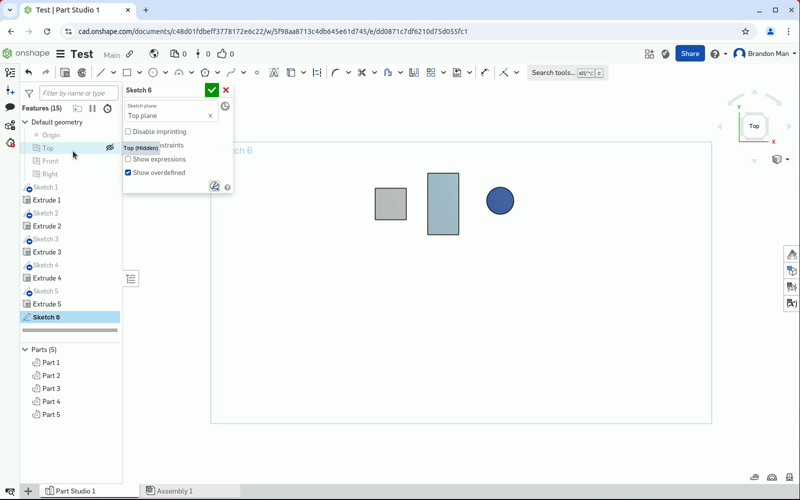
mouse_move(73, 352)
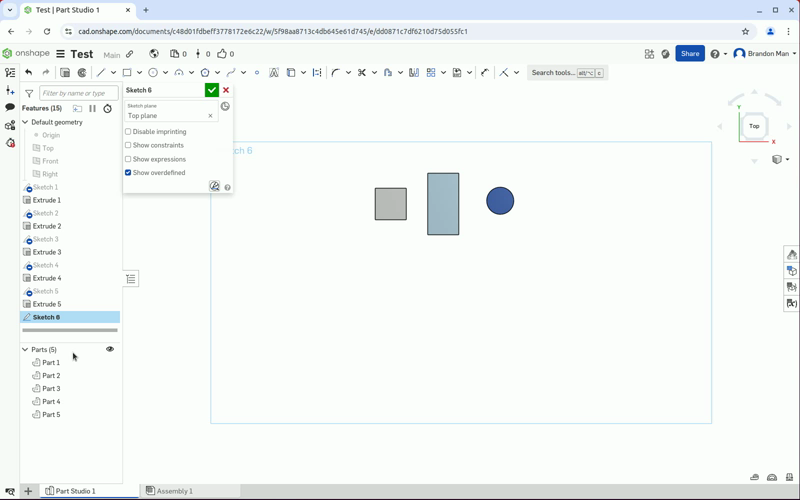
key(y)
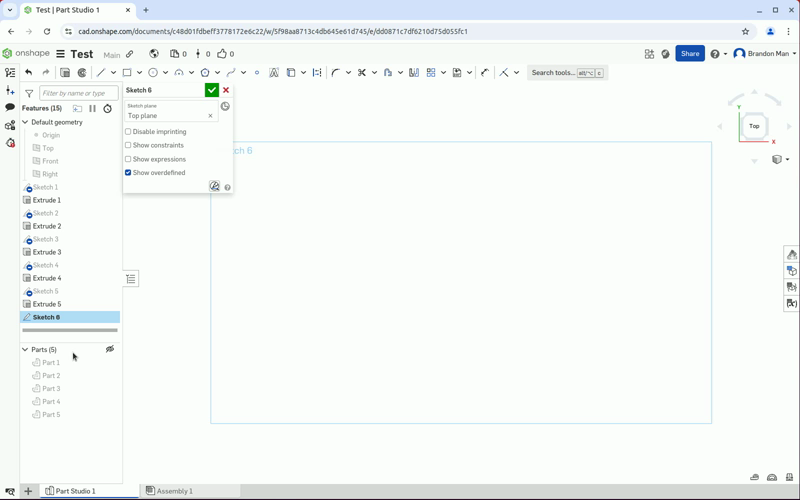
key(l)
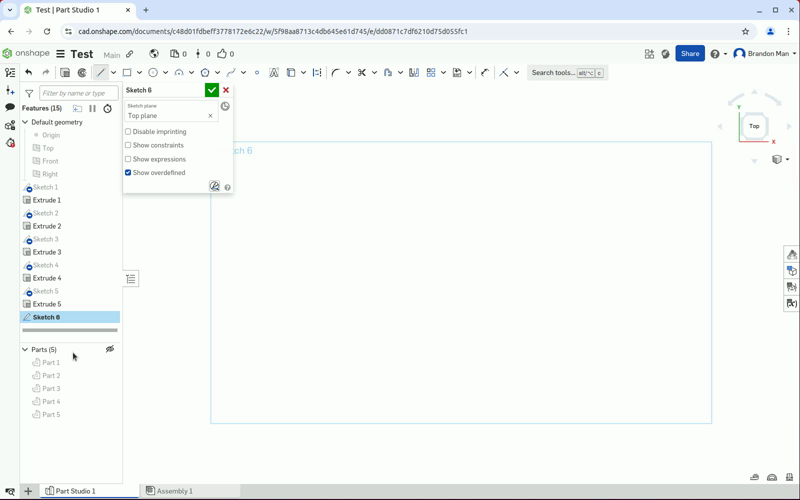
key_down(shift)
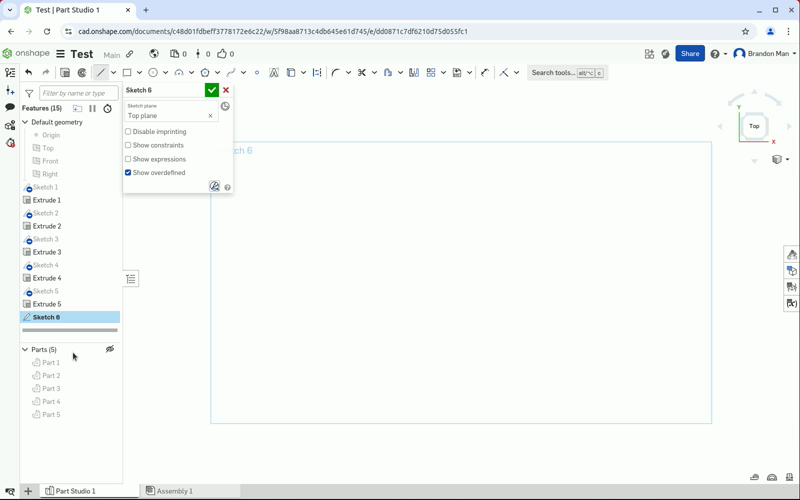
mouse_move(470, 231)
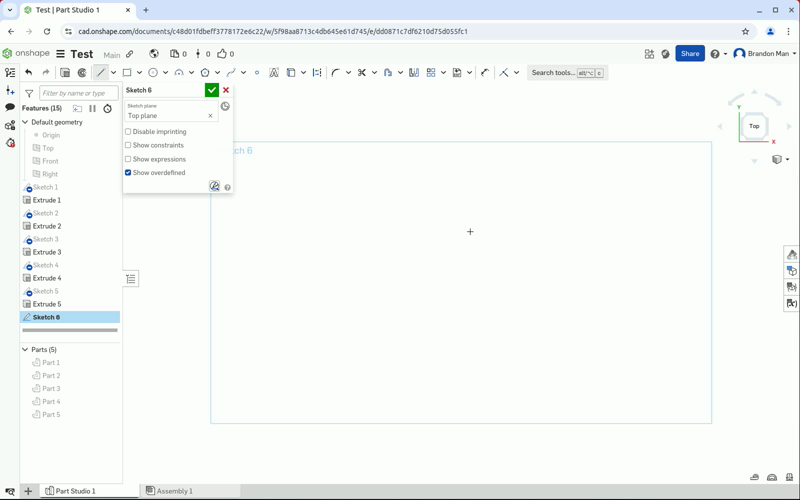
click(470, 231)
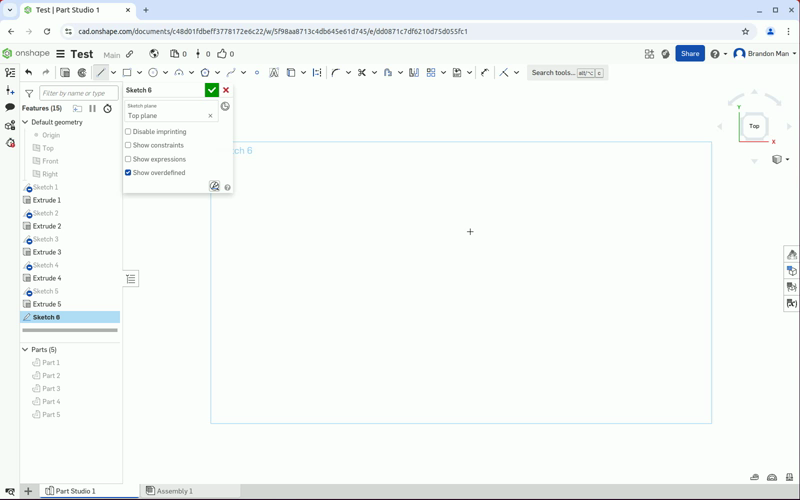
key_up(shift)
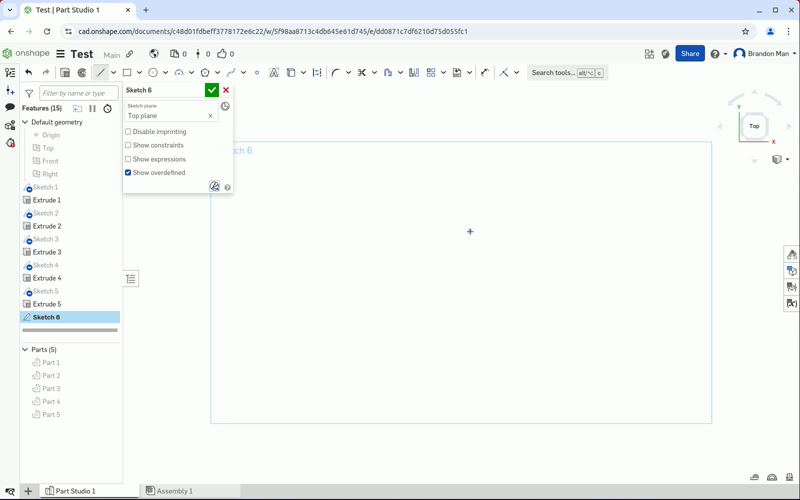
key_down(shift)
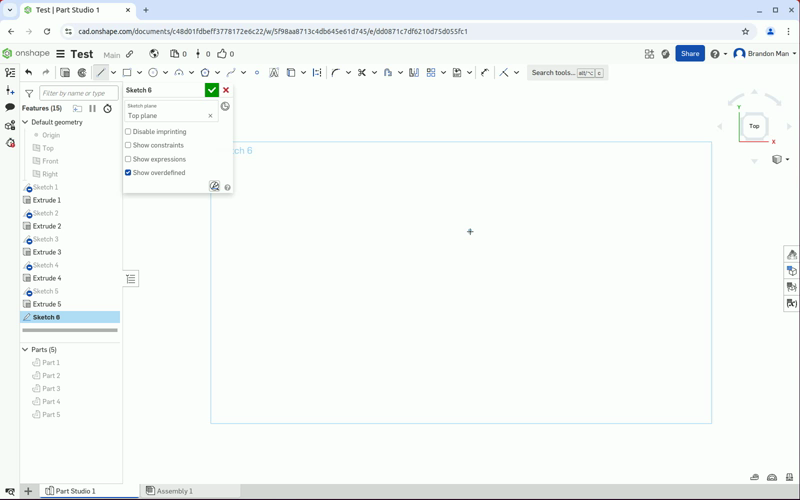
mouse_move(531, 231)
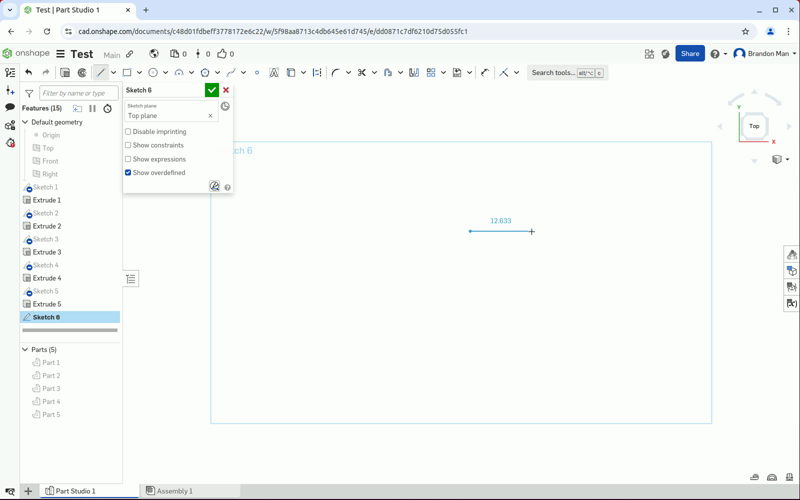
click(531, 231)
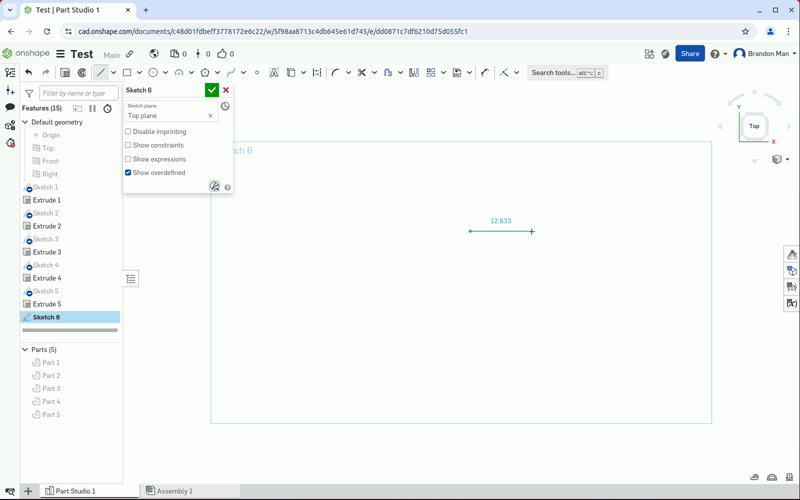
key_up(shift)
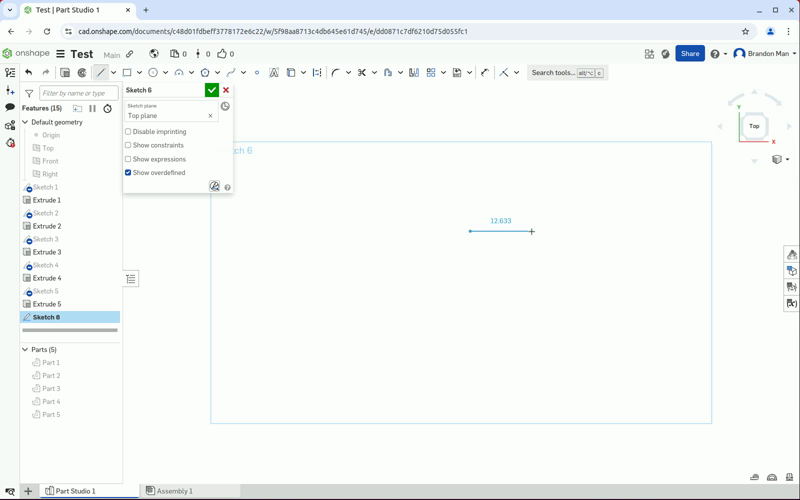
key_down(shift)
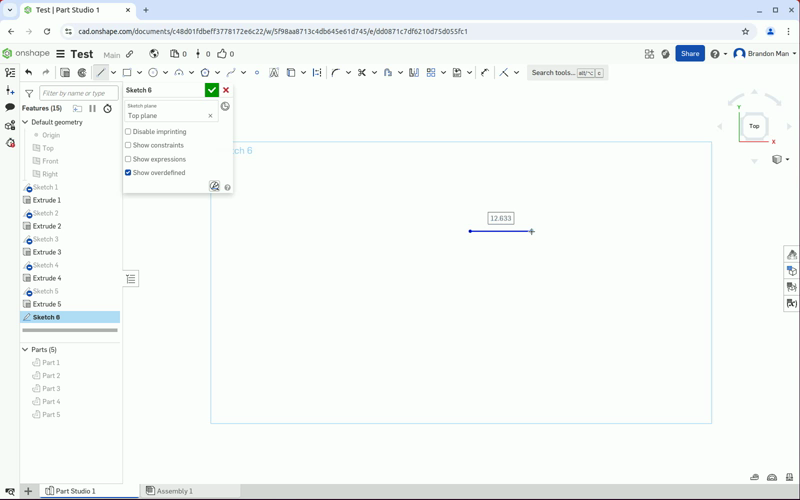
mouse_move(531, 169)
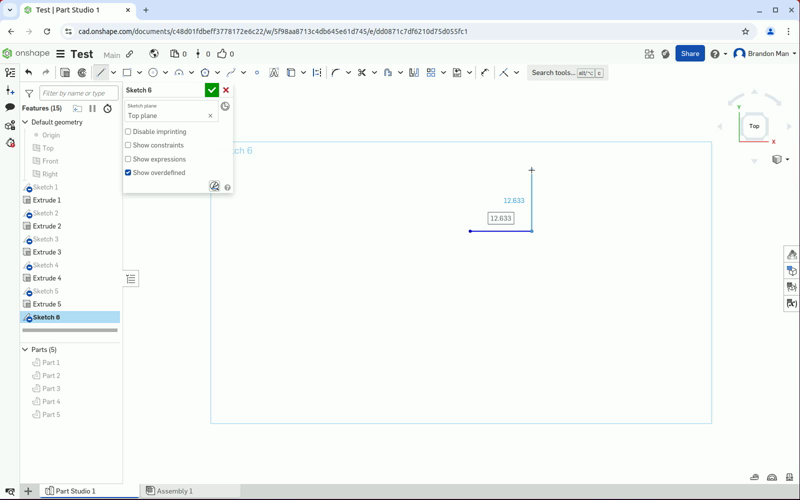
click(531, 169)
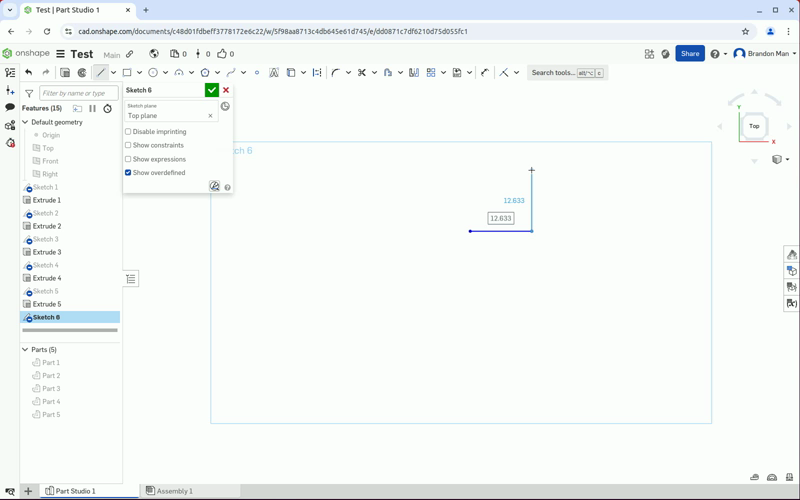
key_up(shift)
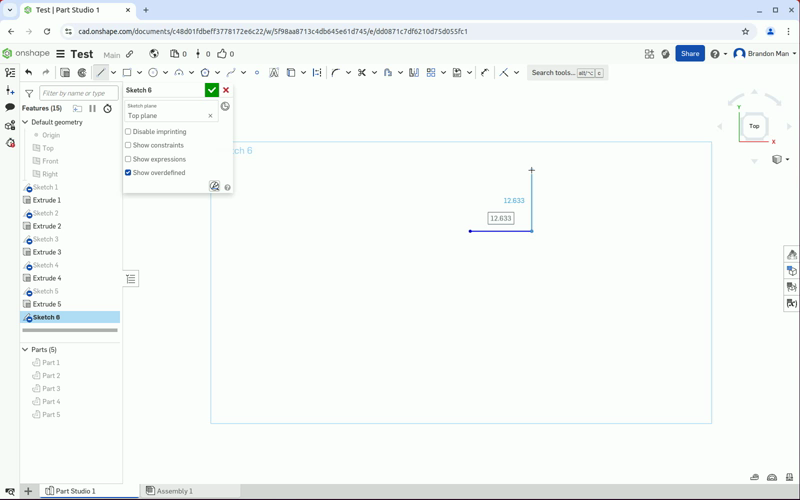
key_down(shift)
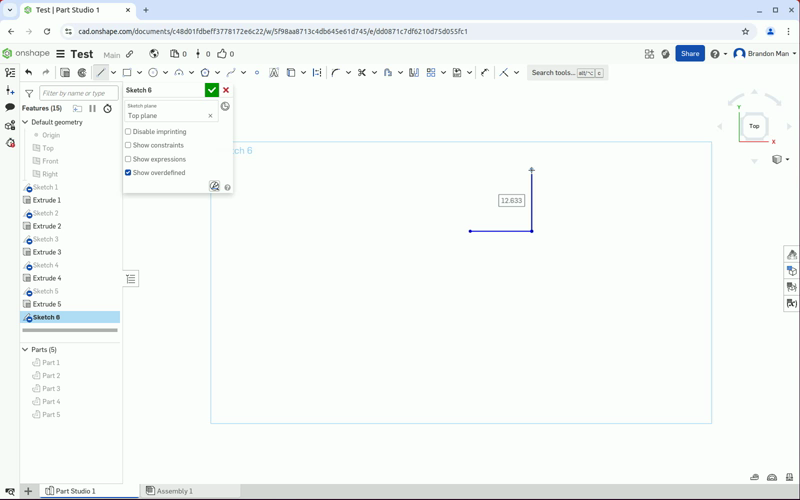
mouse_move(470, 169)
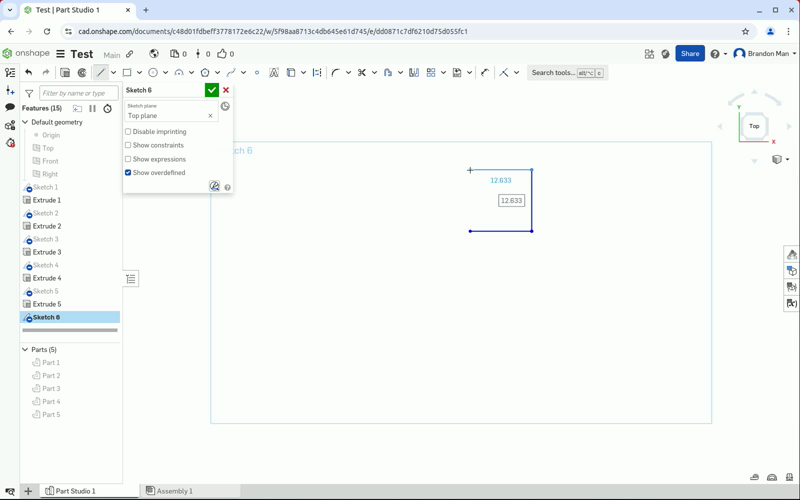
click(470, 169)
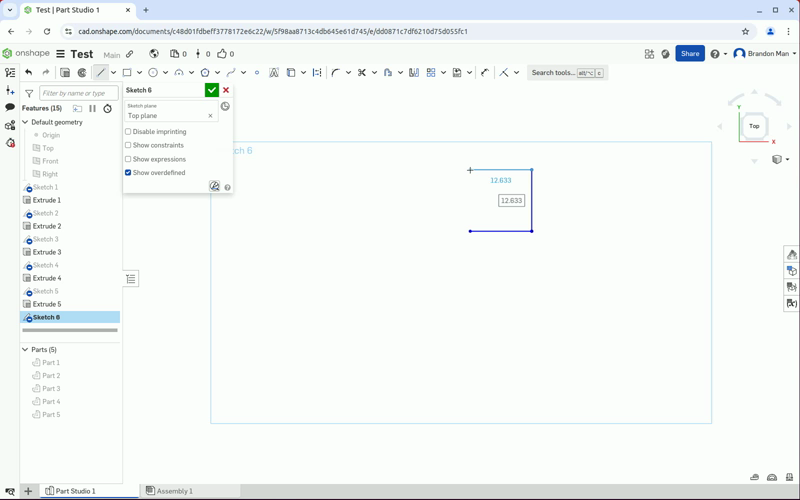
key_up(shift)
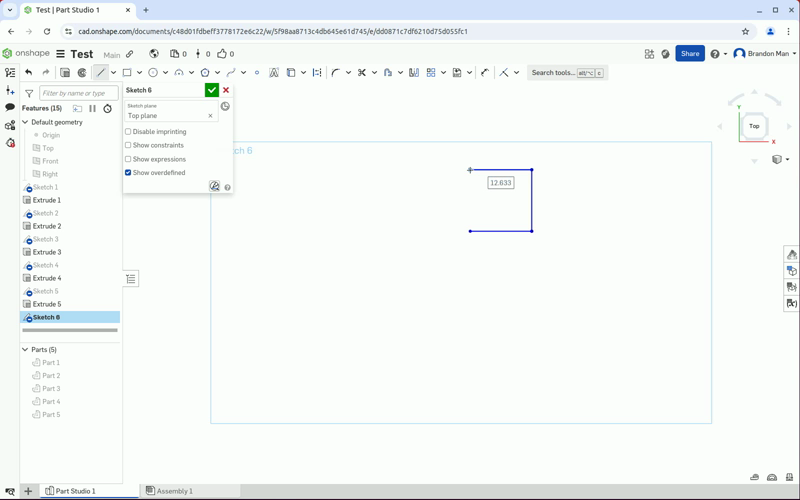
key_down(shift)
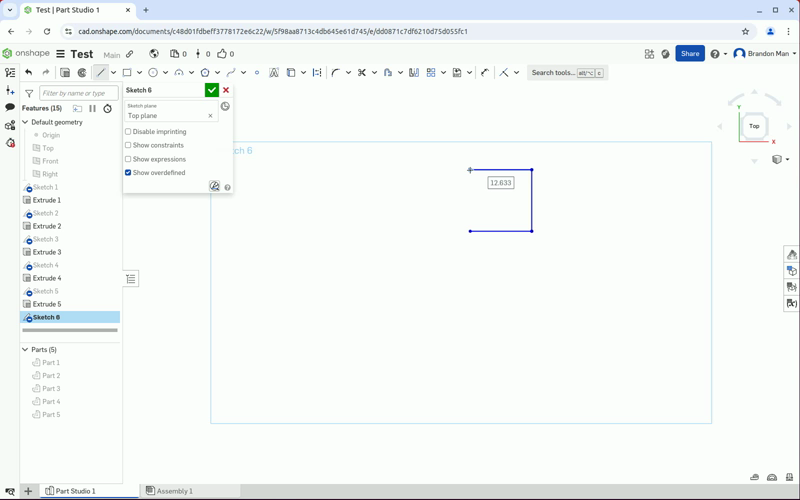
mouse_move(470, 231)
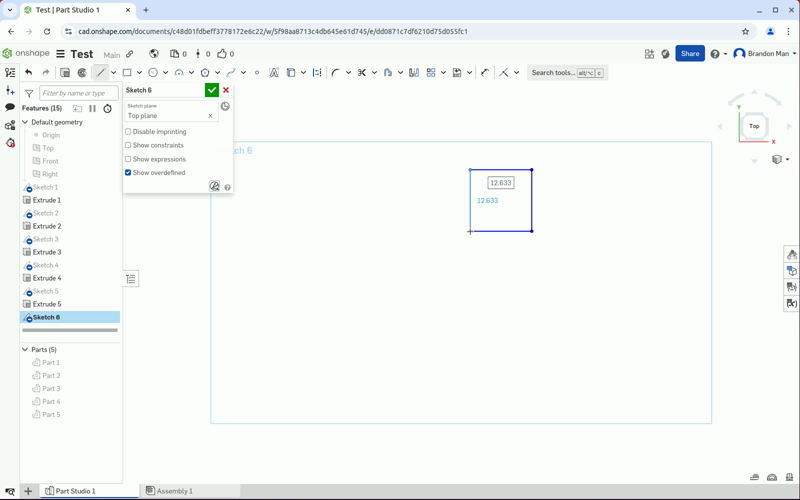
key_up(shift)
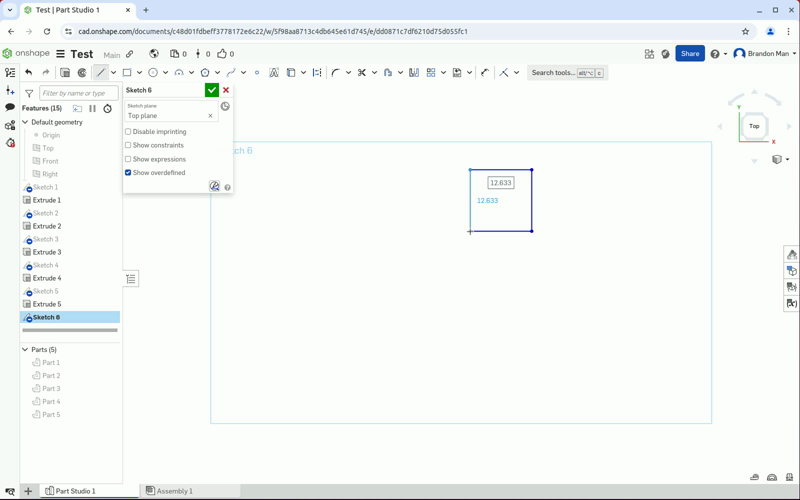
click(470, 231)
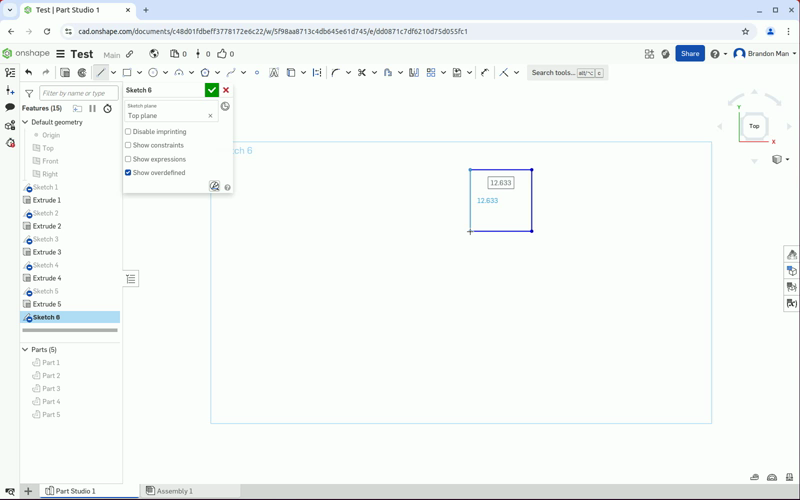
key(esc)
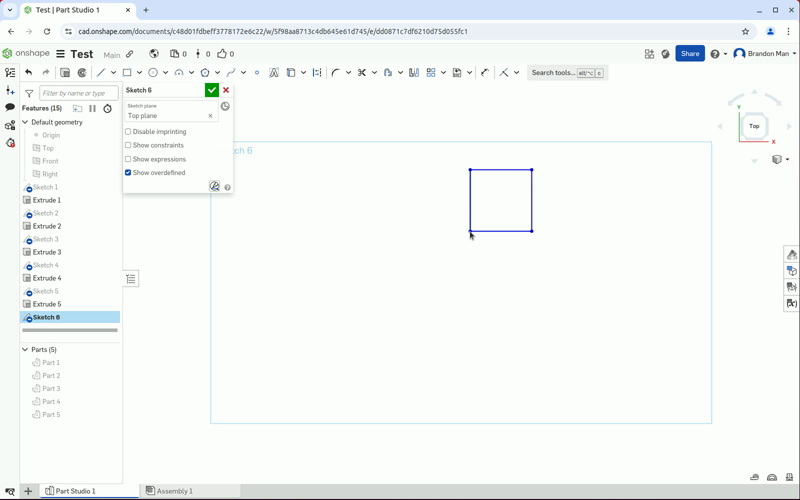
key(c)
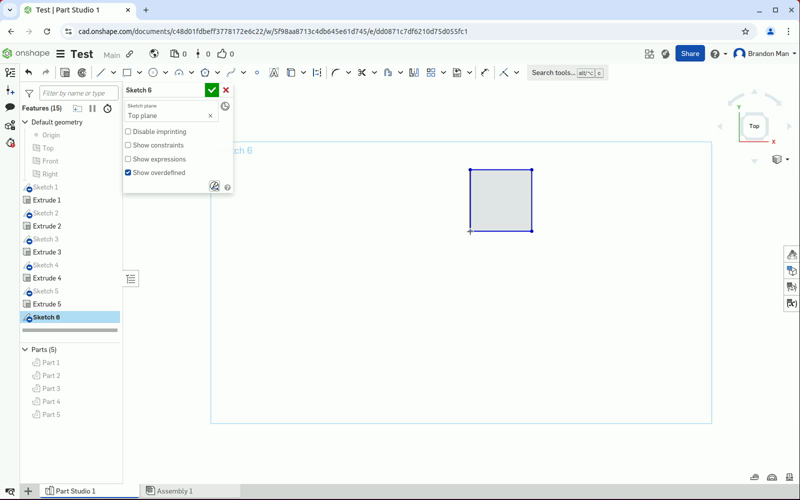
key_down(shift)
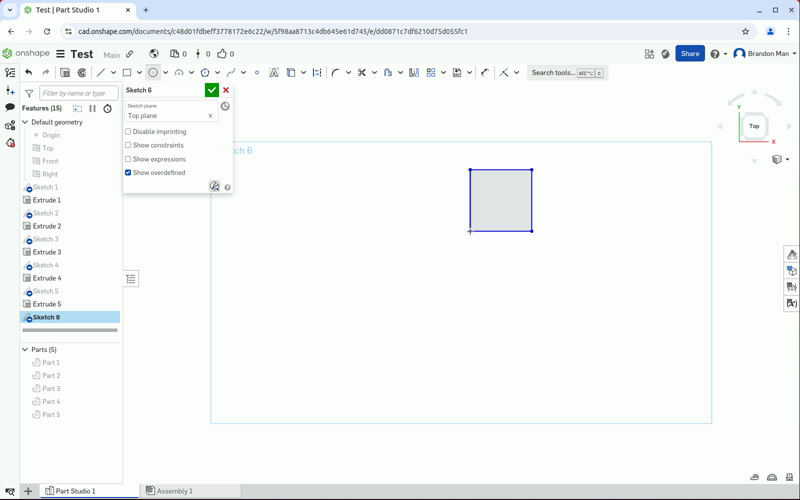
mouse_move(501, 200)
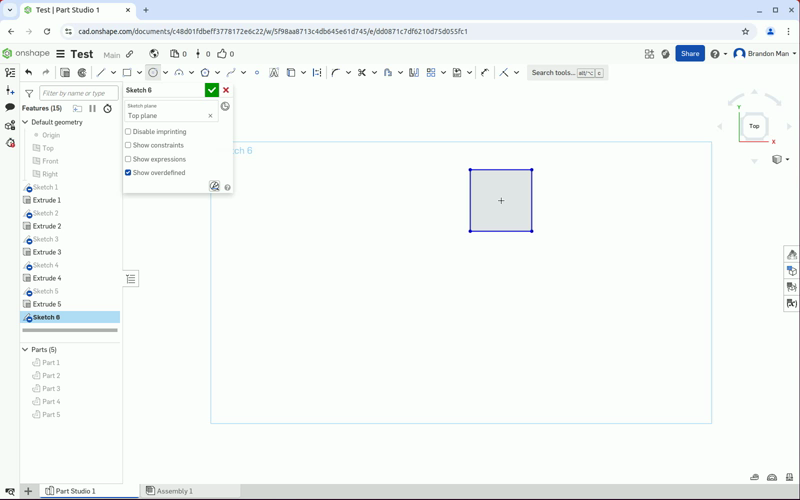
click(501, 200)
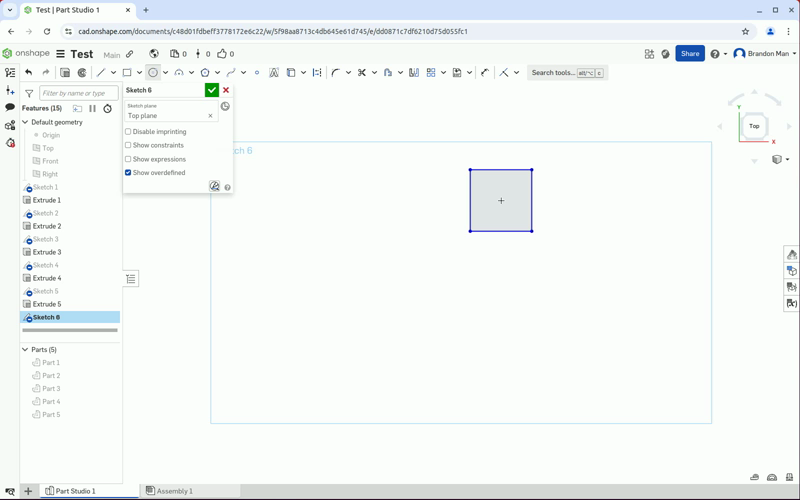
key_up(shift)
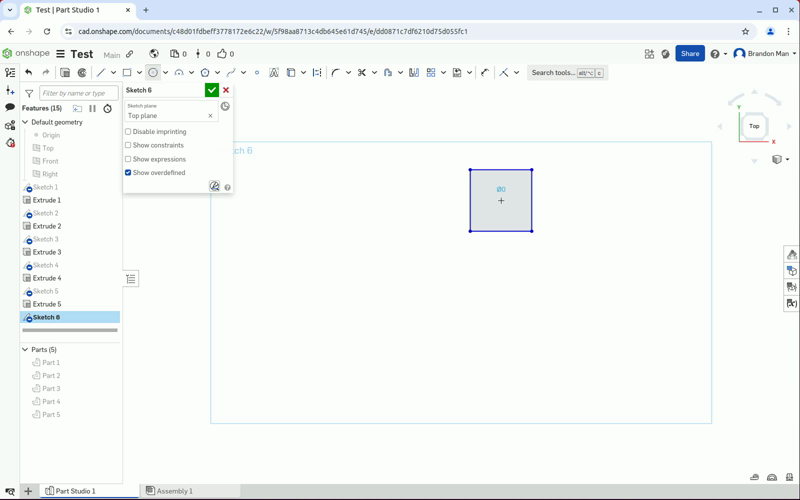
mouse_move(514, 200)
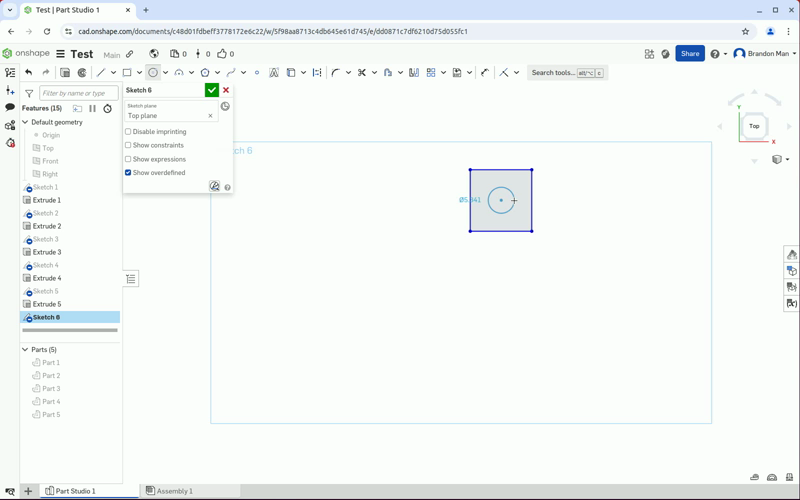
click(514, 200)
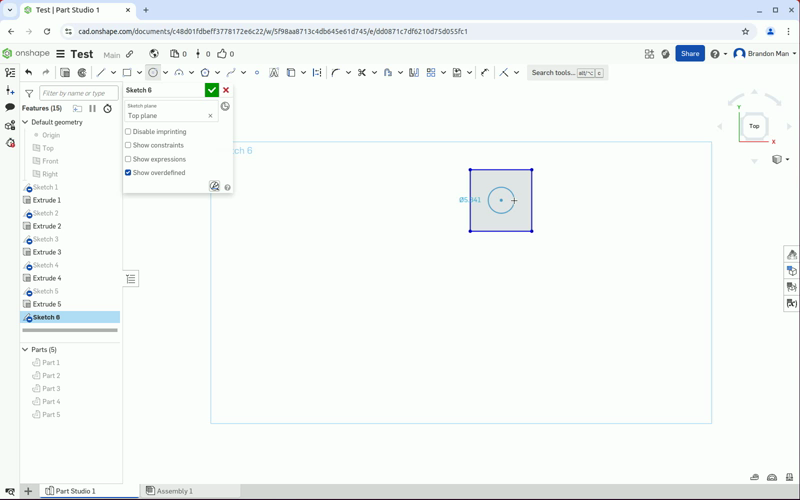
key(esc)
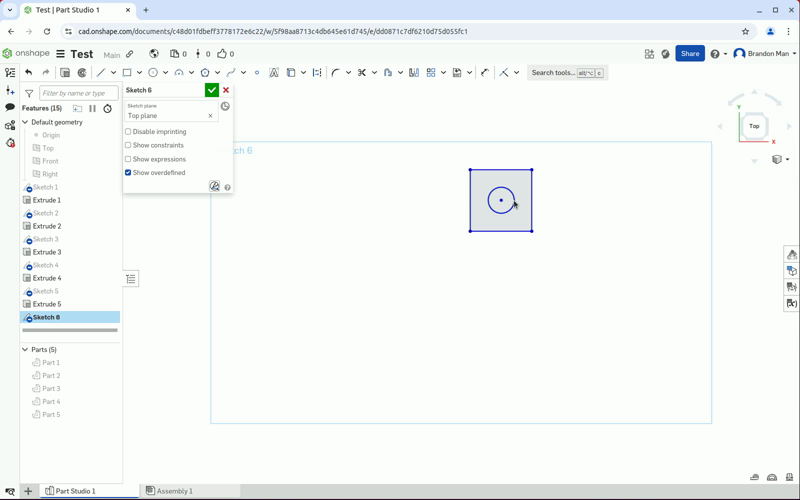
mouse_move(473, 221)
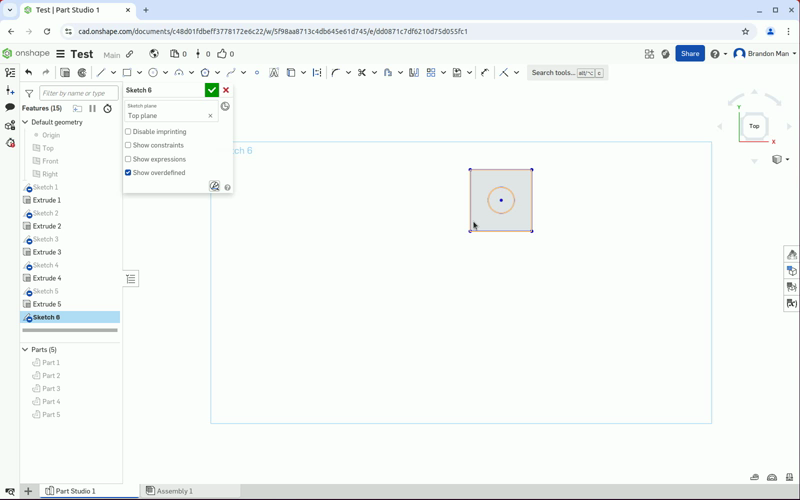
click(473, 221)
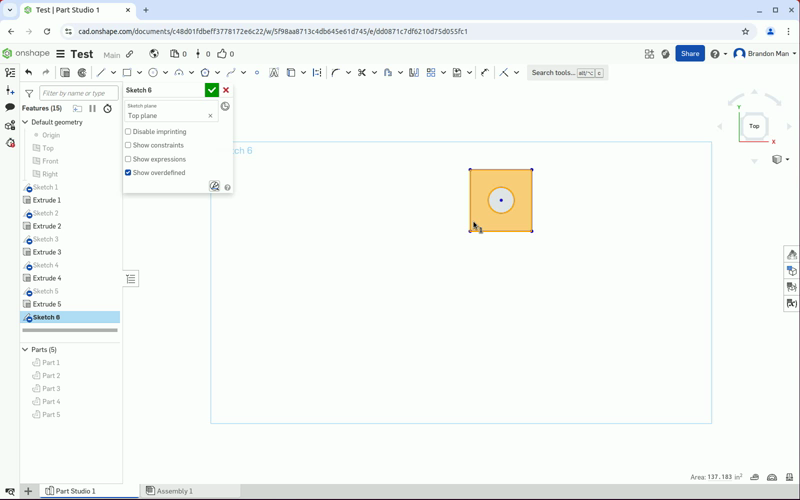
mouse_move(73, 352)
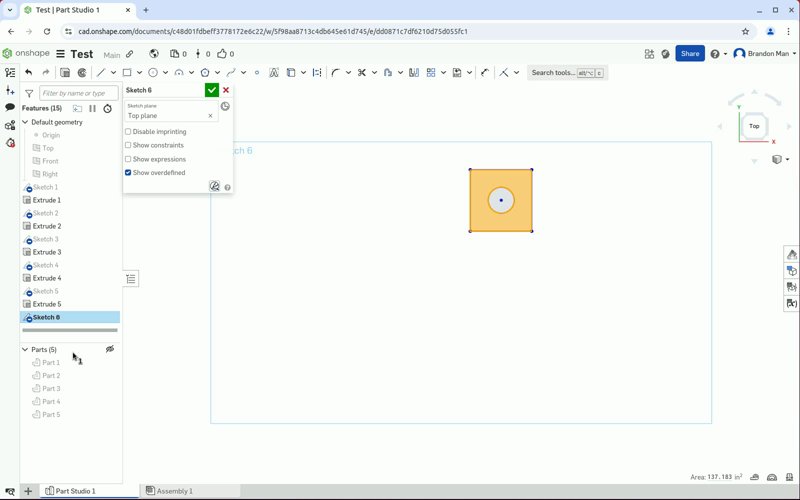
key(shift+y)
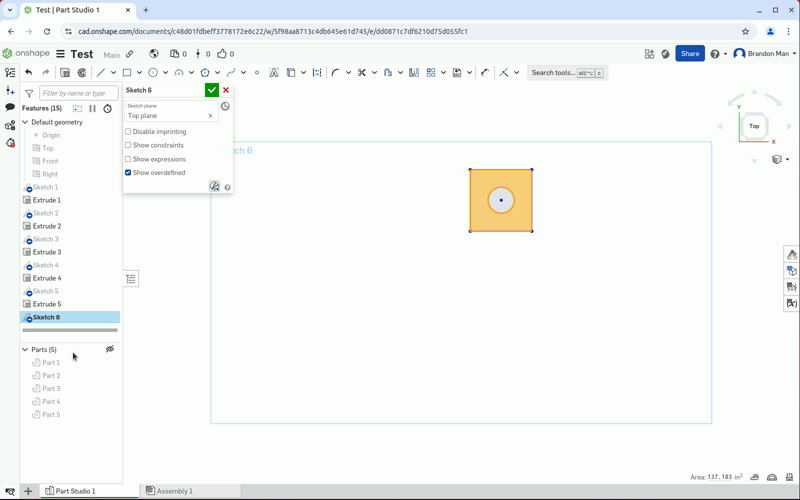
key(shift+e)
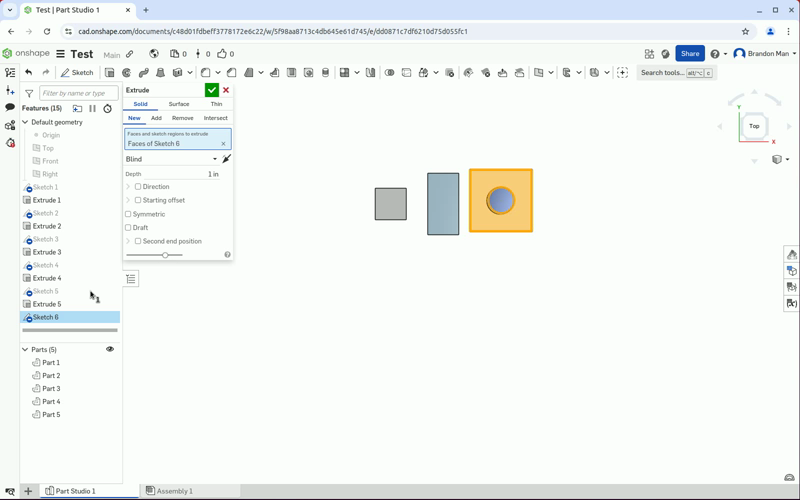
mouse_move(143, 106)
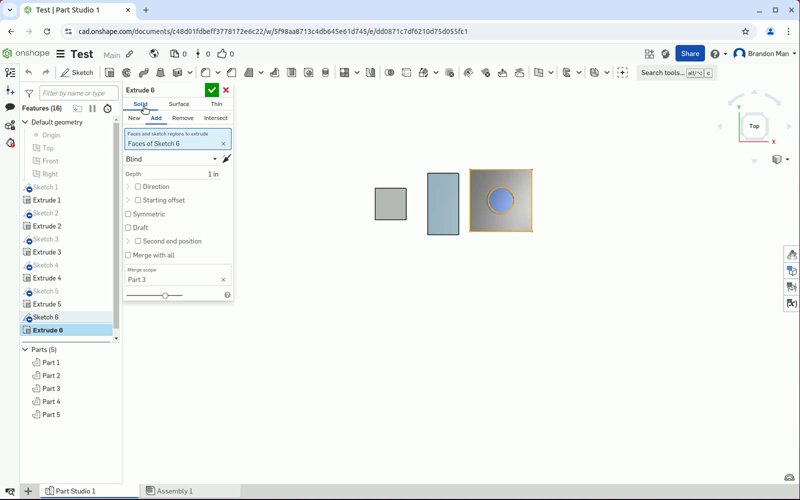
click(143, 106)
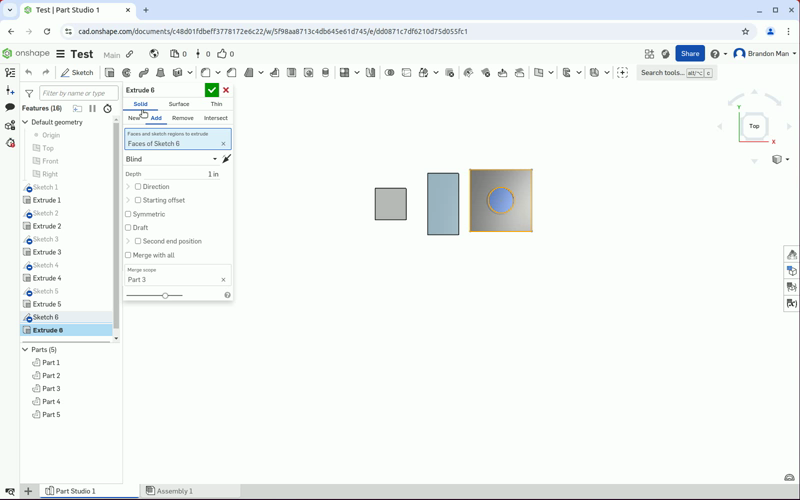
mouse_move(137, 120)
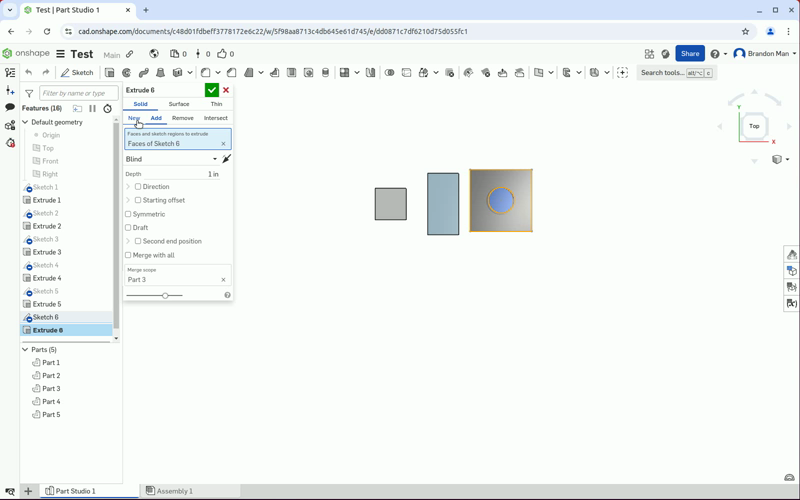
click(137, 120)
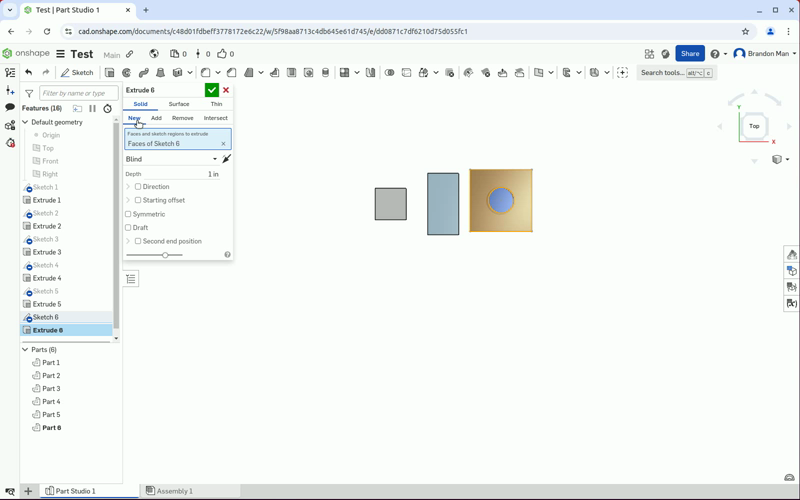
key(tab, 4)
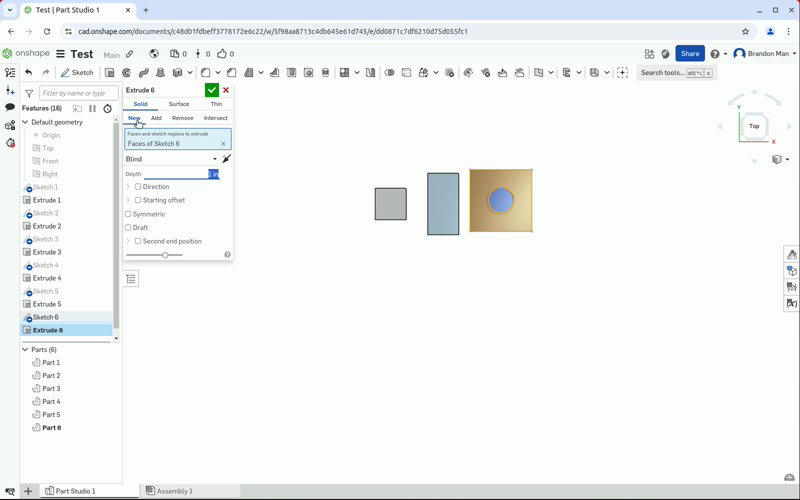
text(1.444)
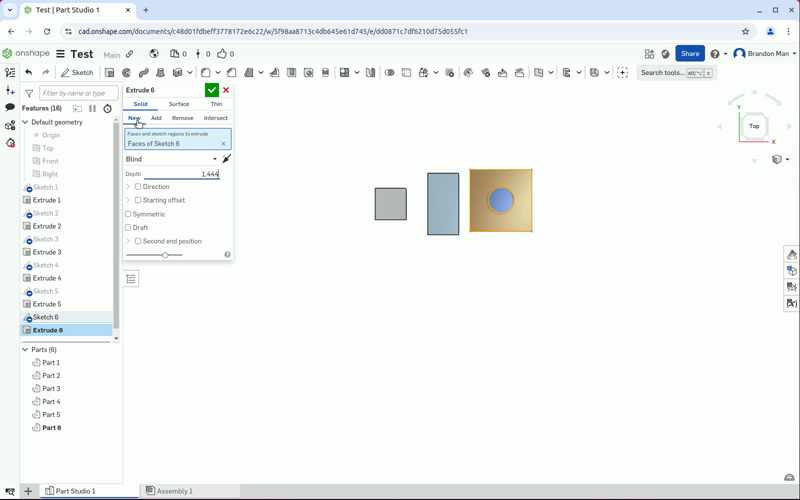
key(enter)
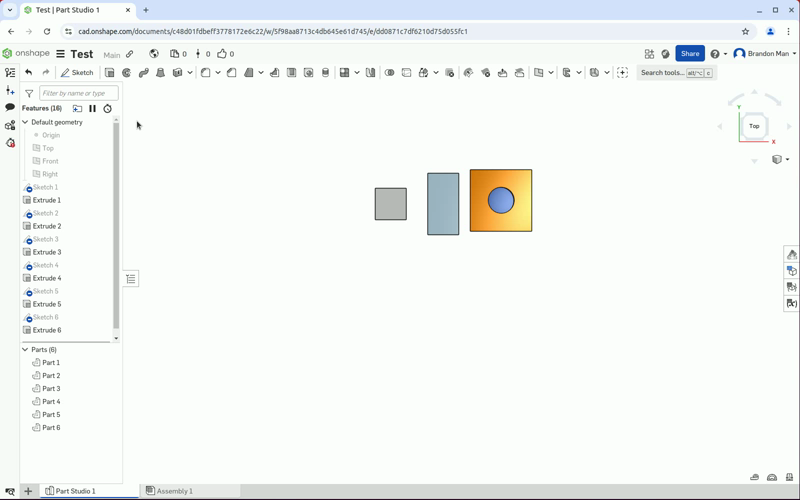
key(shift+h)
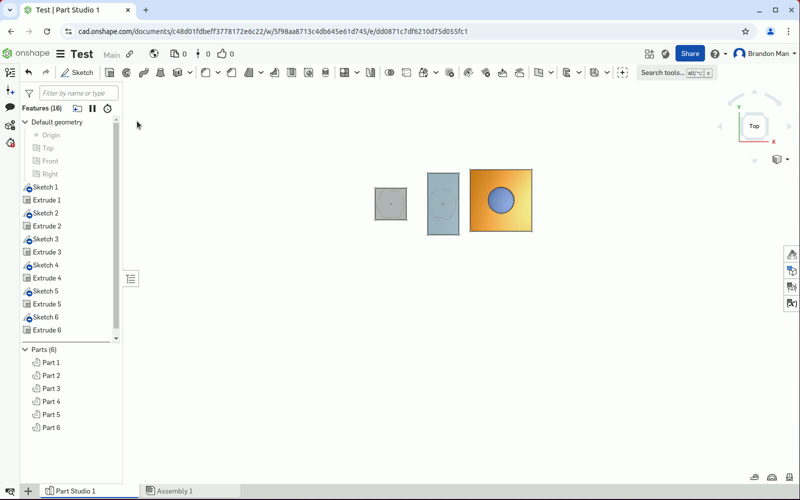
key(shift+h)
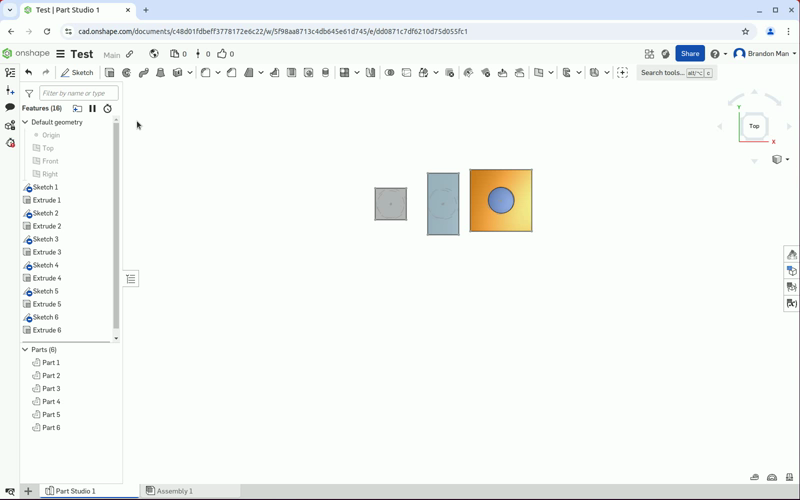
key(shift+7)
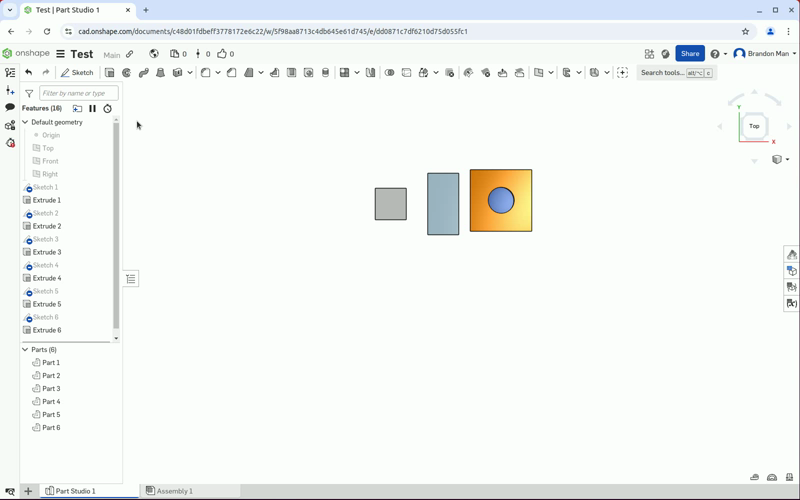
key(up, 3)
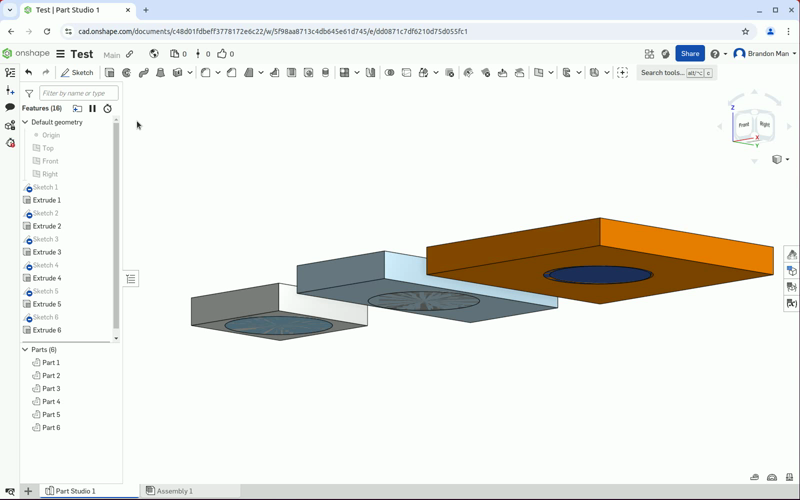
key(left, 3)
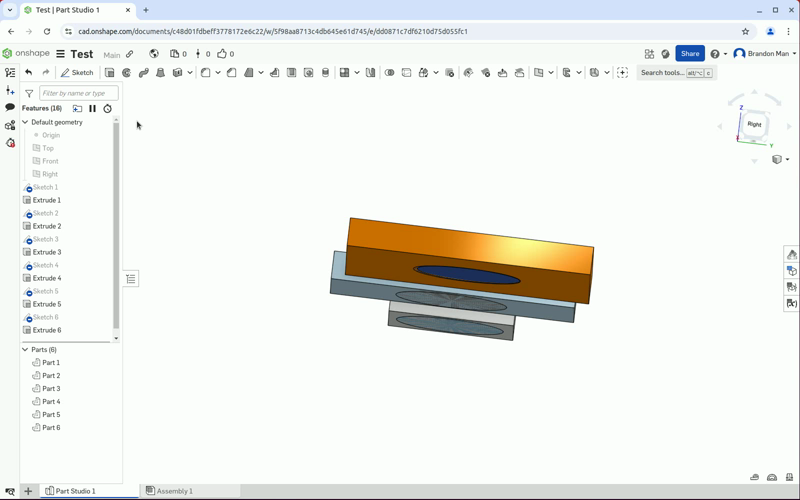
key(right, 3)
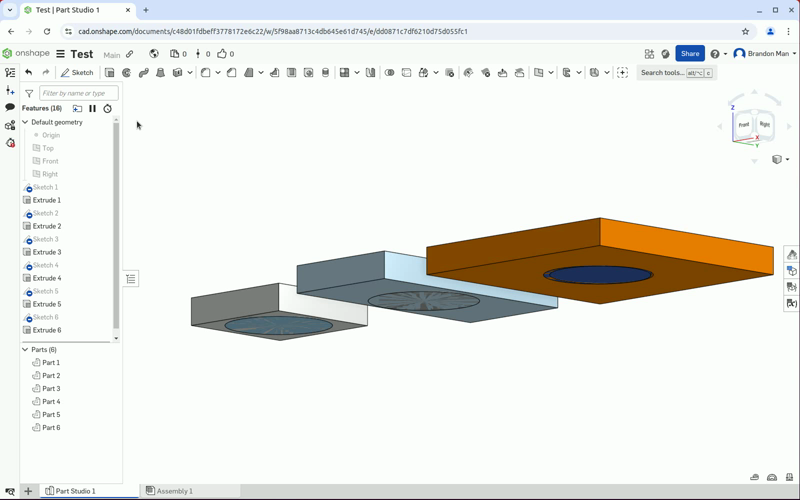
key(down, 3)
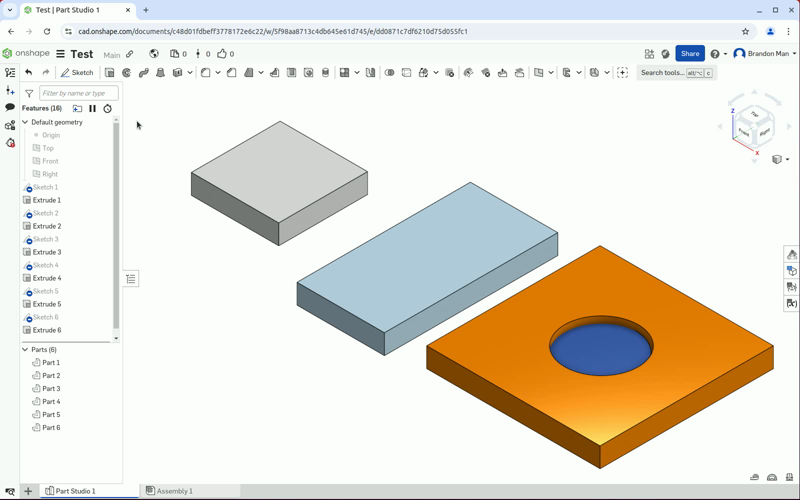
mouse_move(69, 189)
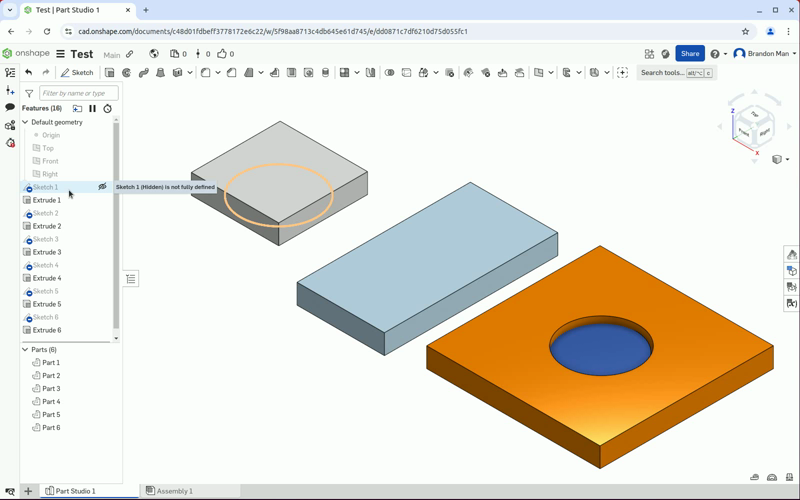
click(69, 189)